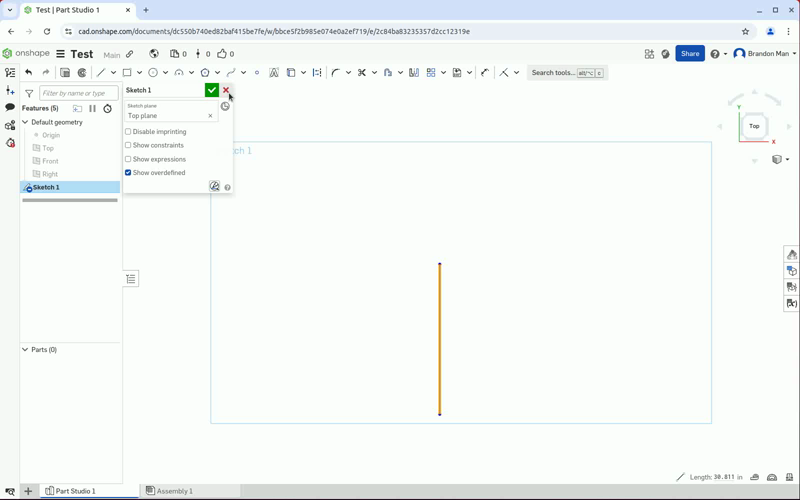
key(shift+h)
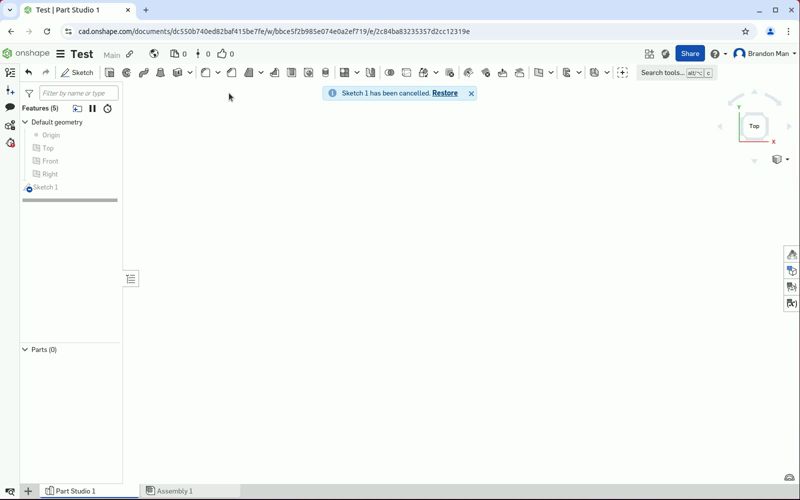
mouse_move(73, 352)
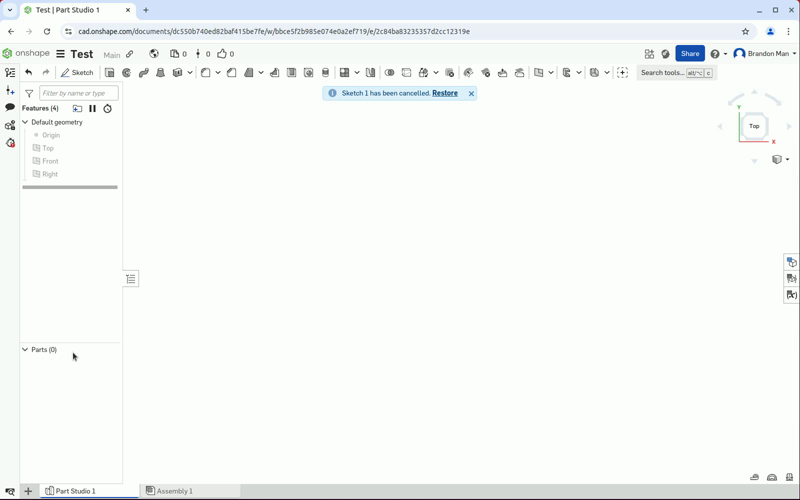
key(y)
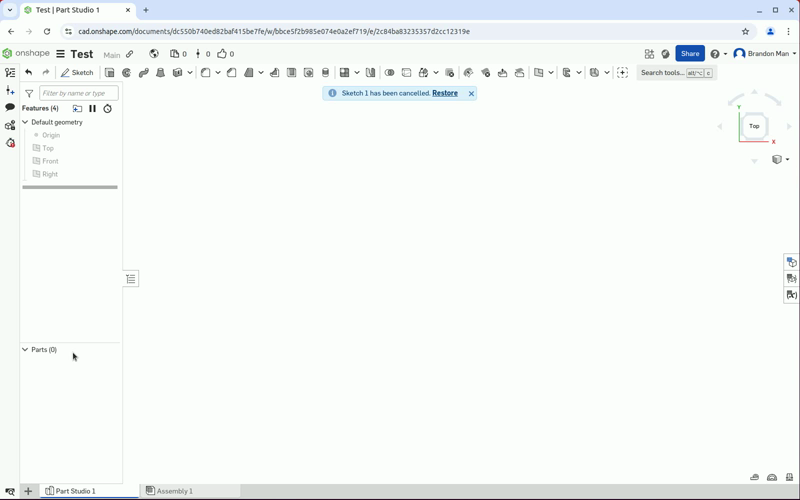
key(shift+p)
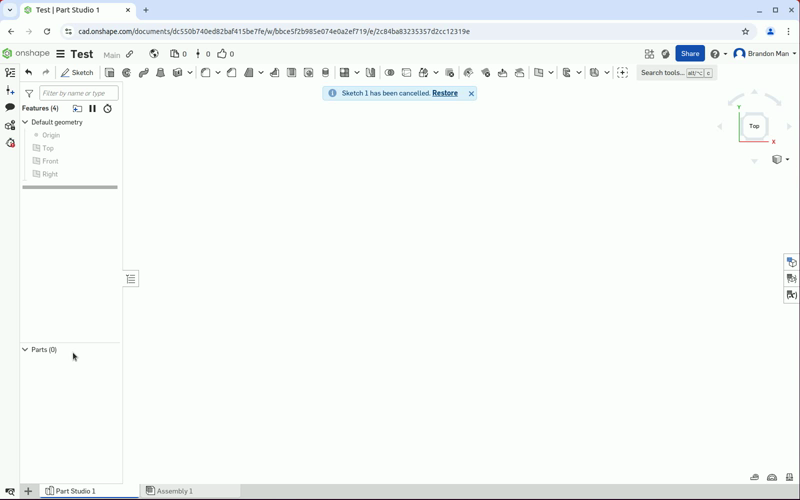
key(space)
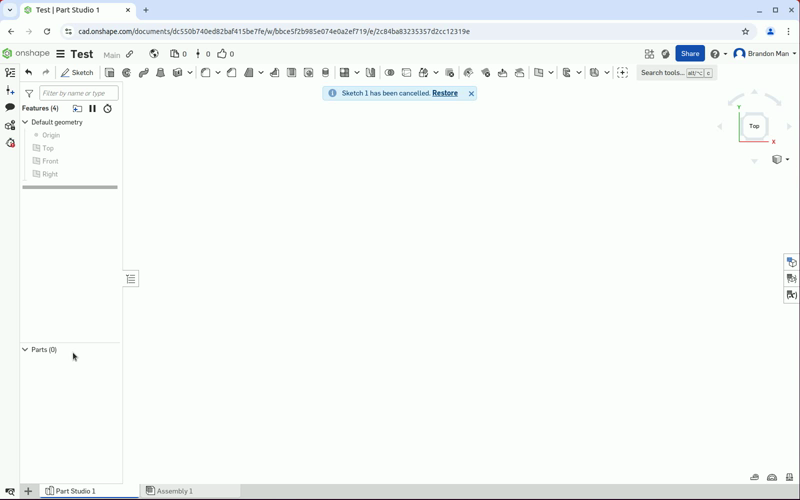
key_down(shift)
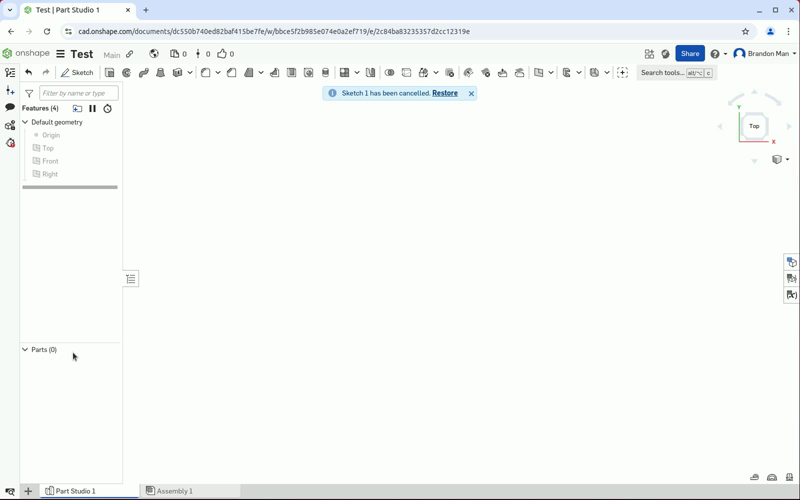
key(up)
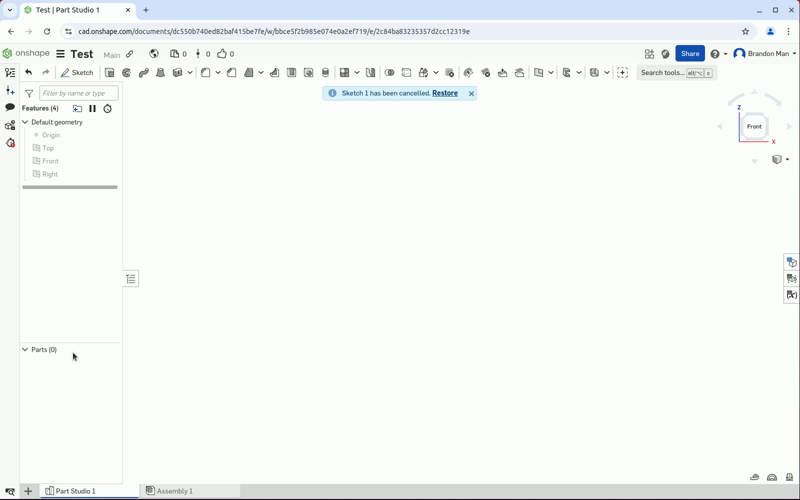
key_up(shift)
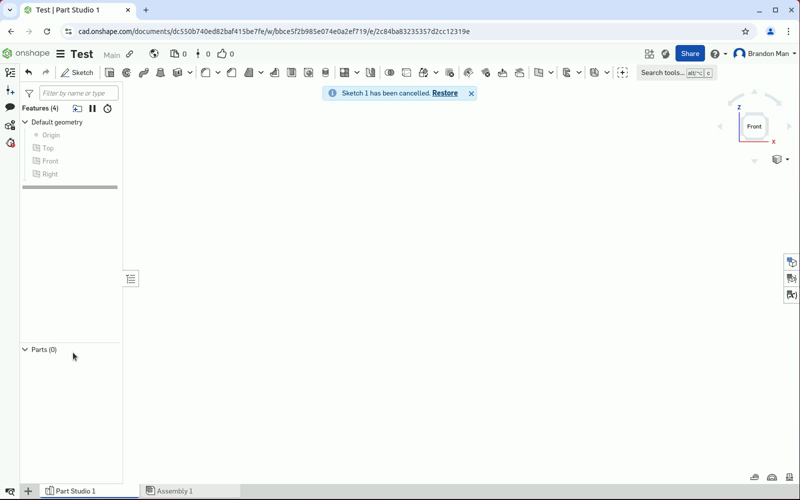
mouse_move(73, 352)
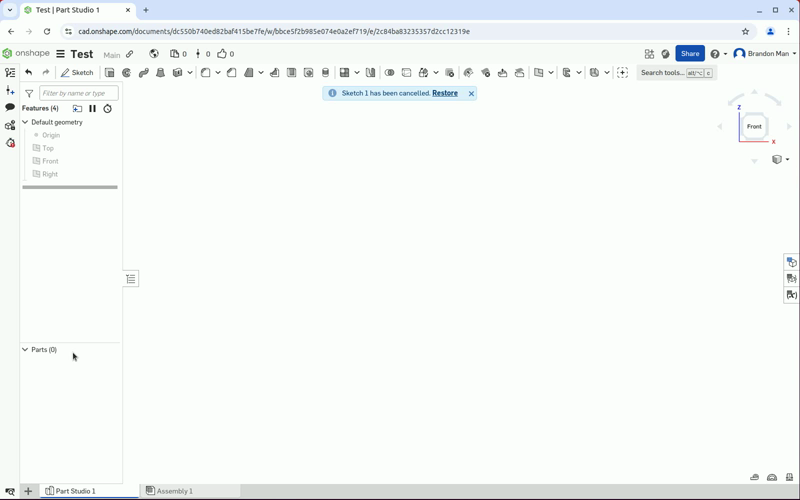
key(shift+y)
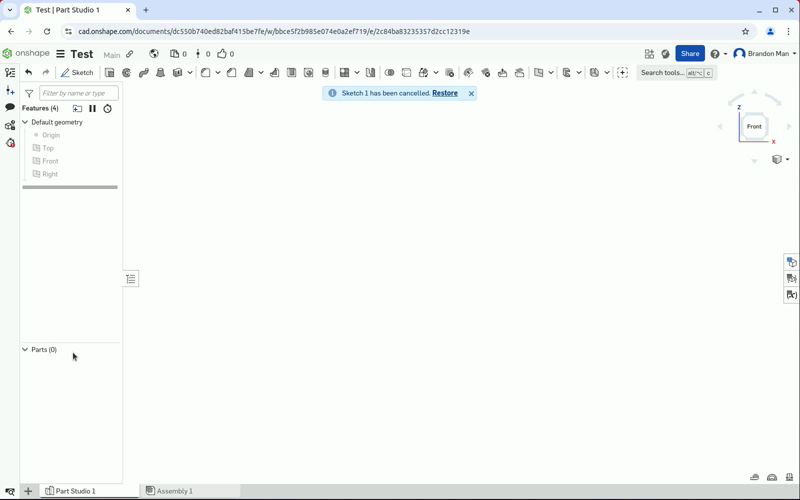
key(shift+s)
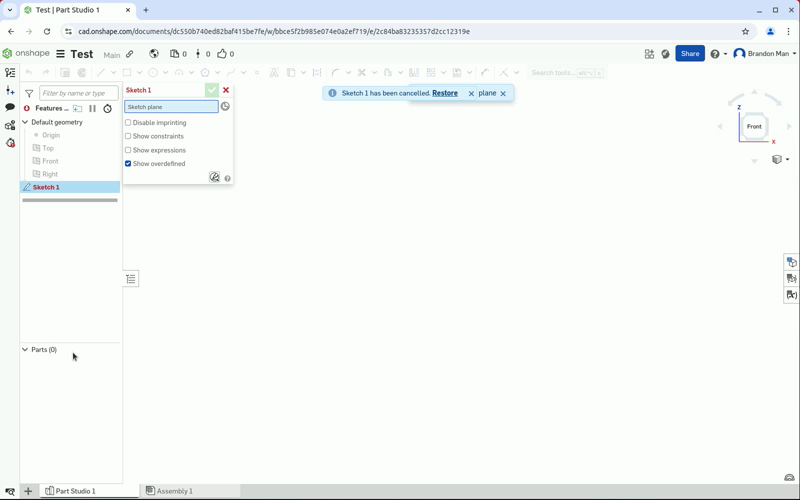
mouse_move(73, 163)
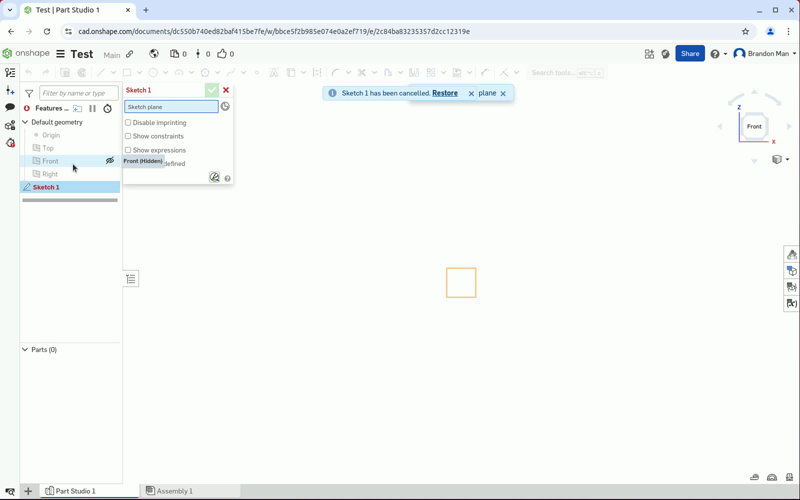
click(73, 163)
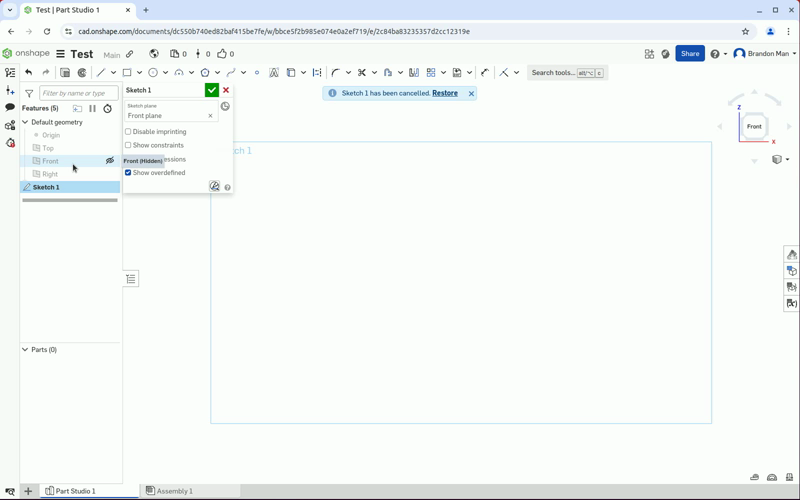
mouse_move(73, 352)
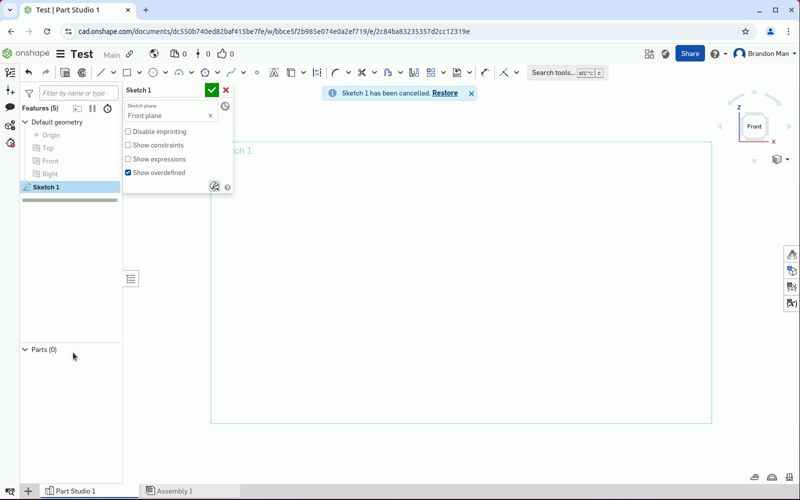
key(y)
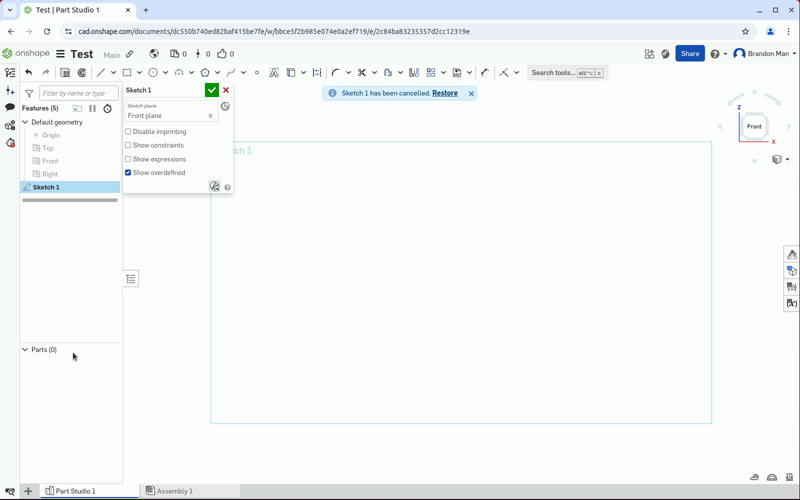
key(l)
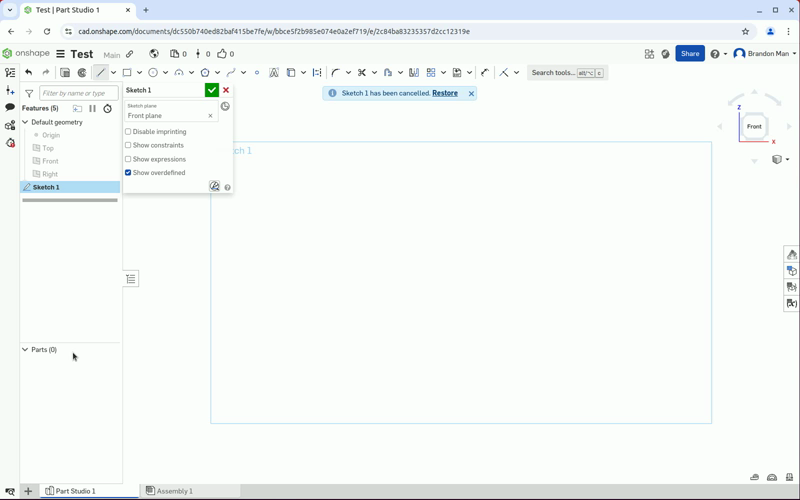
key_down(shift)
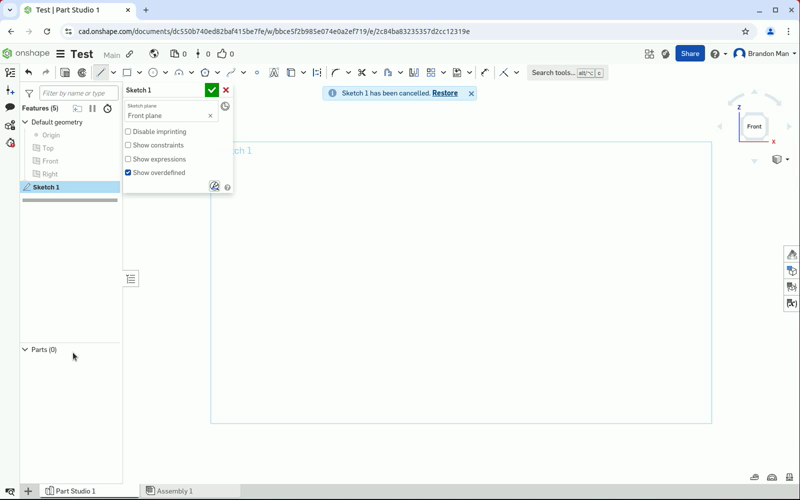
mouse_move(417, 319)
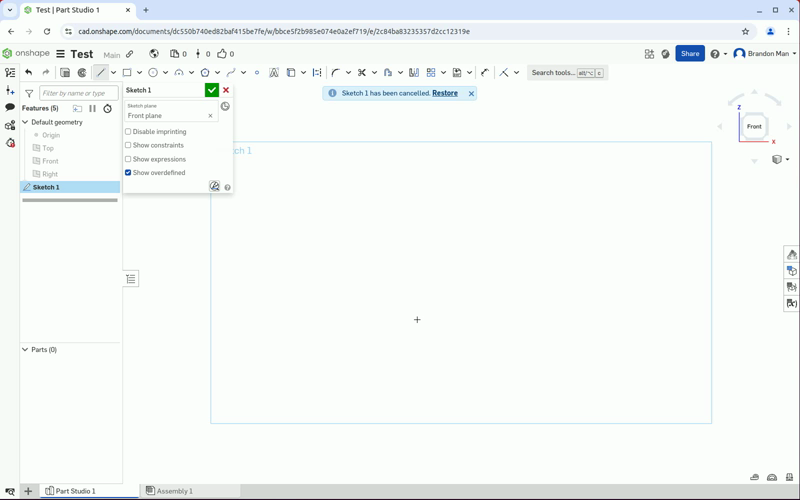
click(417, 319)
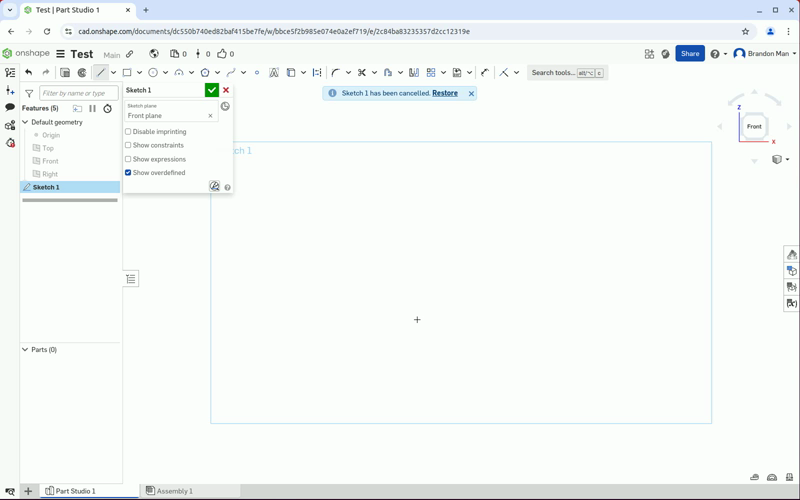
key_up(shift)
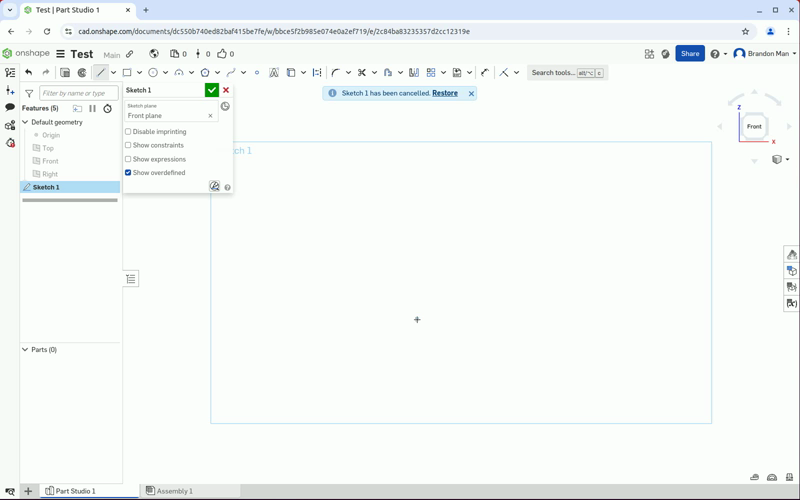
key_down(shift)
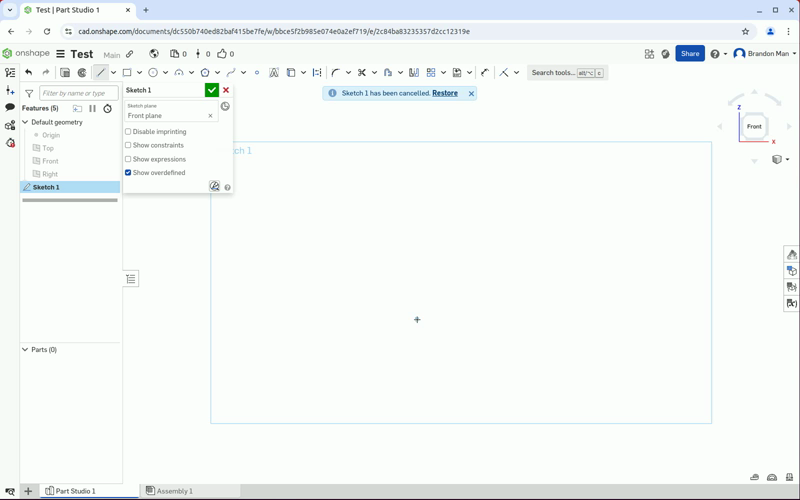
mouse_move(496, 319)
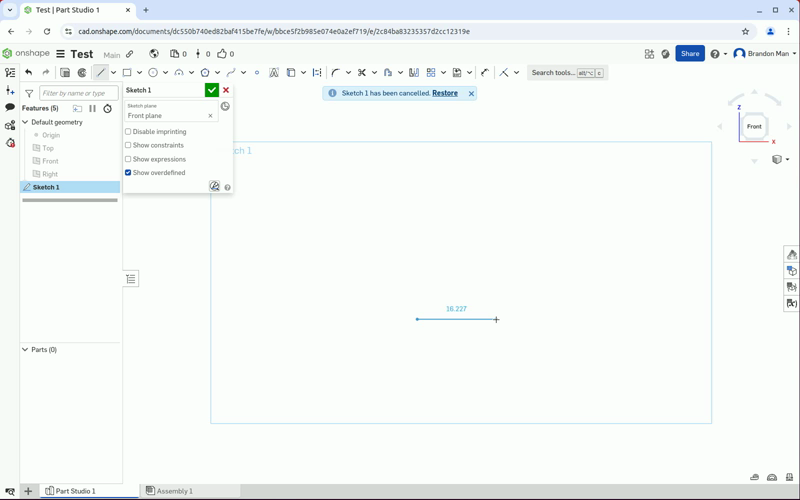
click(496, 319)
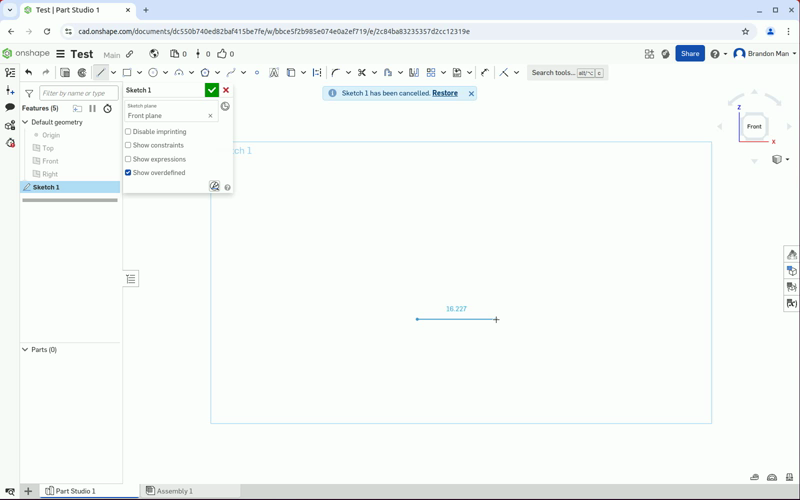
key_up(shift)
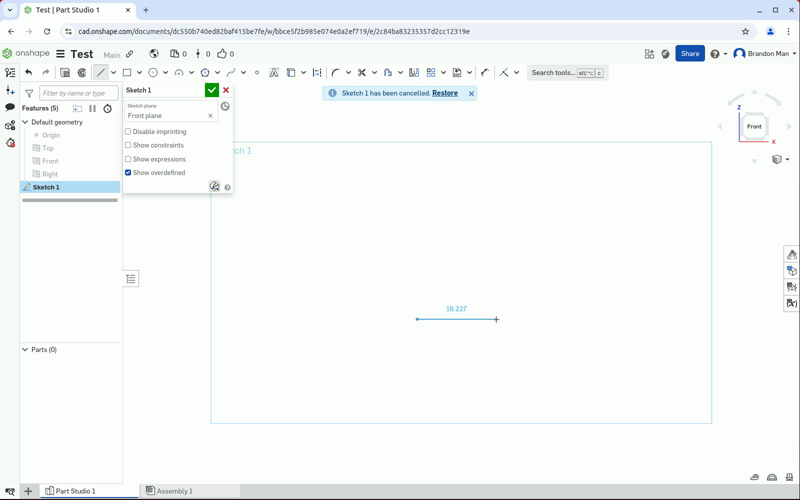
key_down(shift)
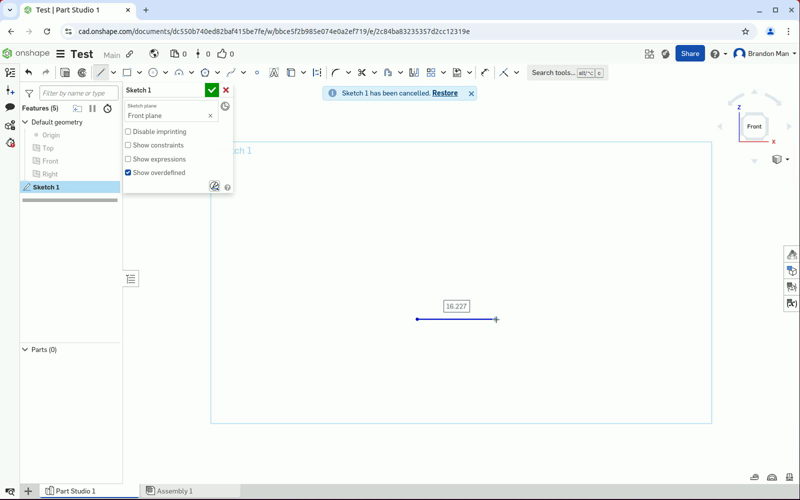
mouse_move(526, 319)
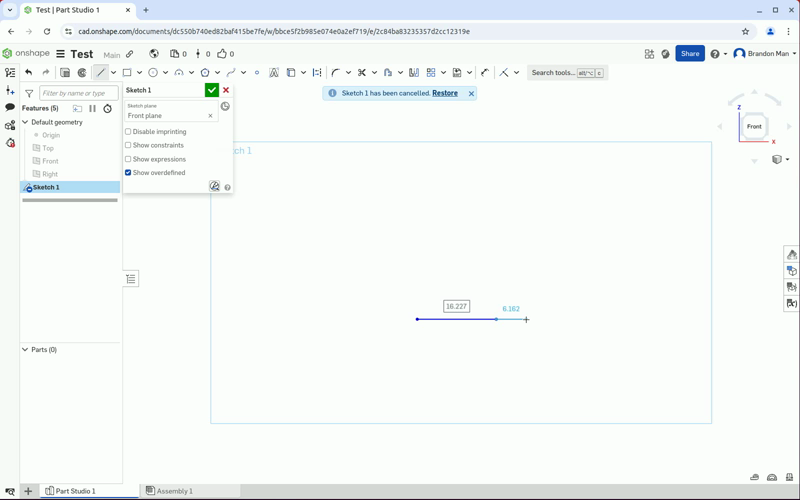
mouse_move(484, 283)
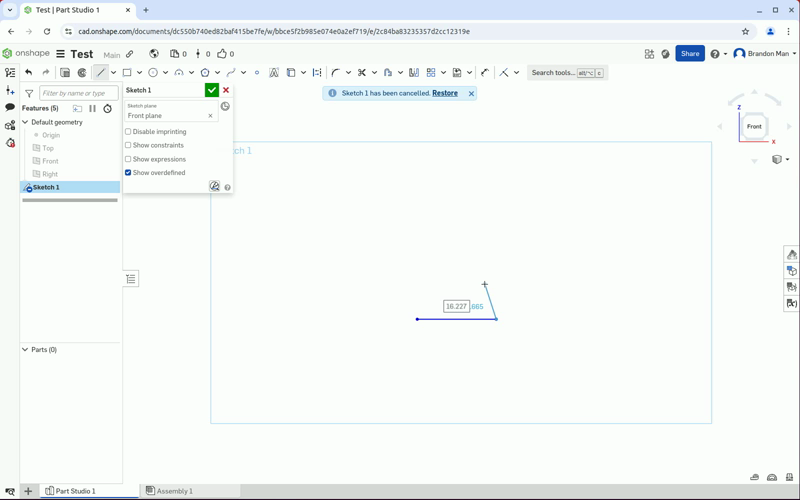
click(484, 283)
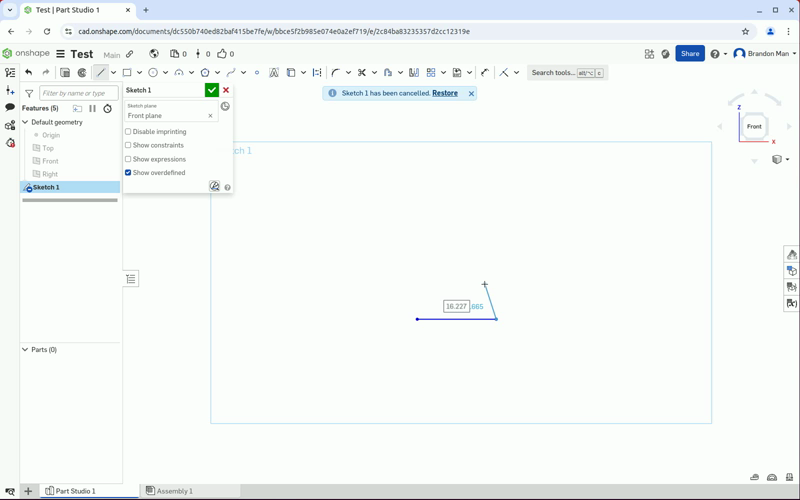
key_up(shift)
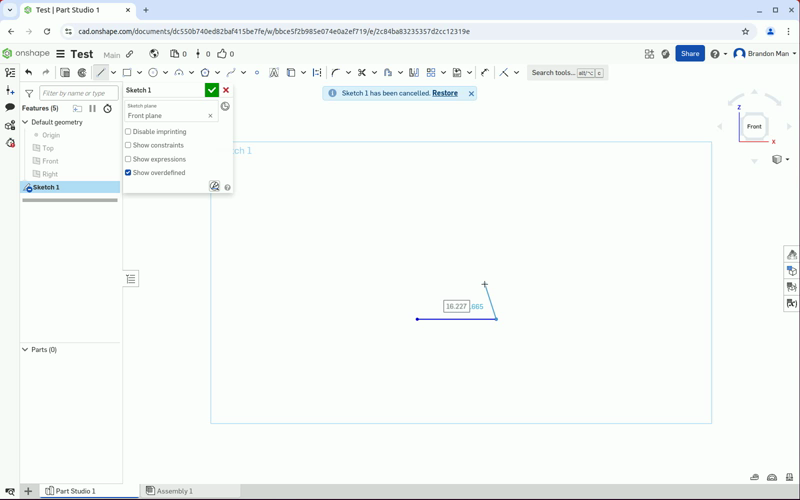
key_down(shift)
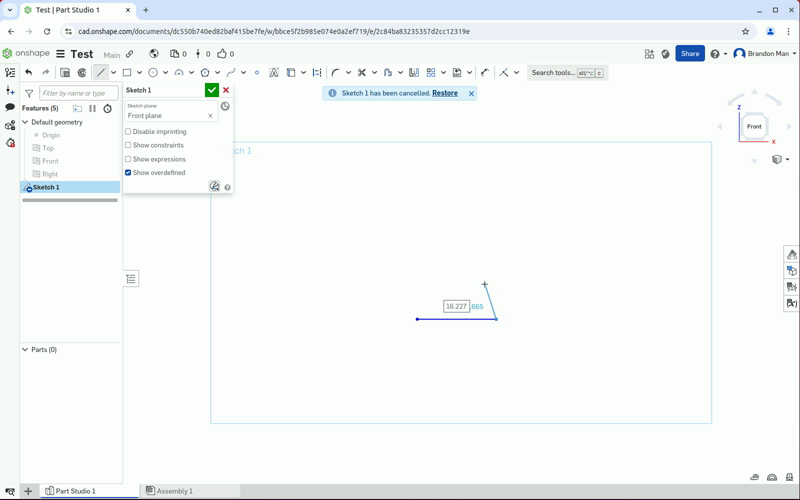
mouse_move(514, 283)
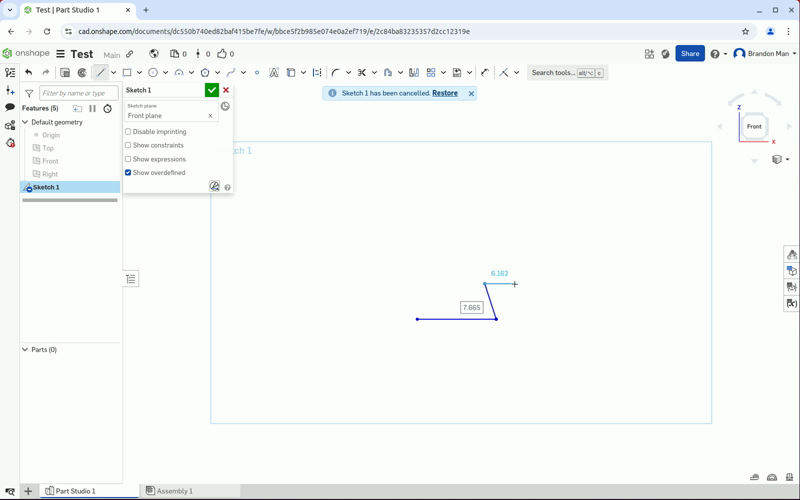
mouse_move(429, 283)
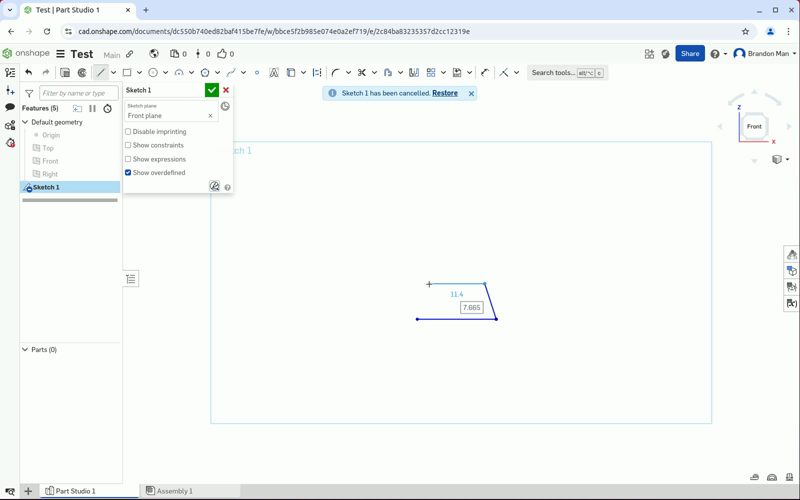
click(429, 283)
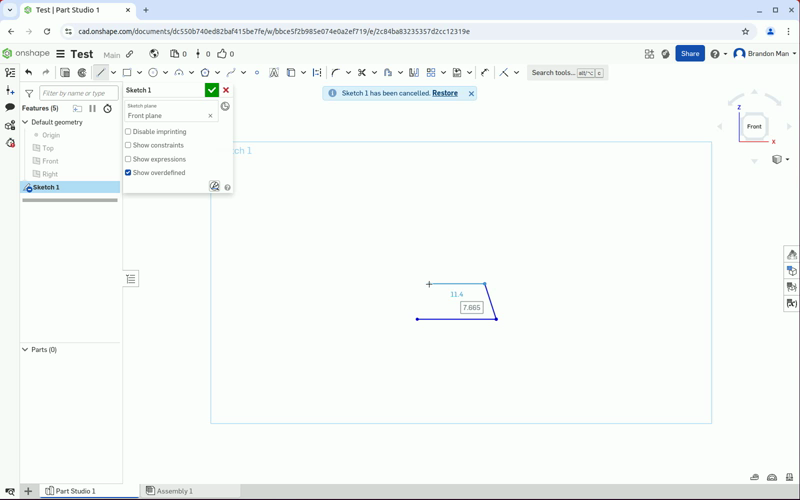
key_up(shift)
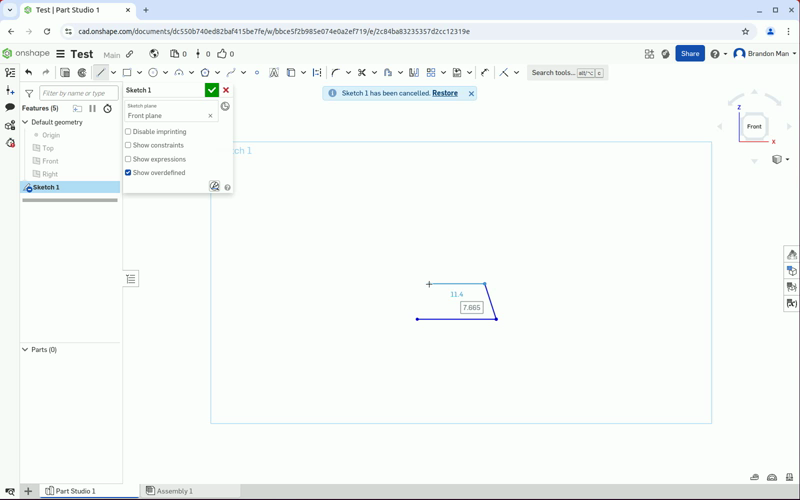
mouse_move(459, 283)
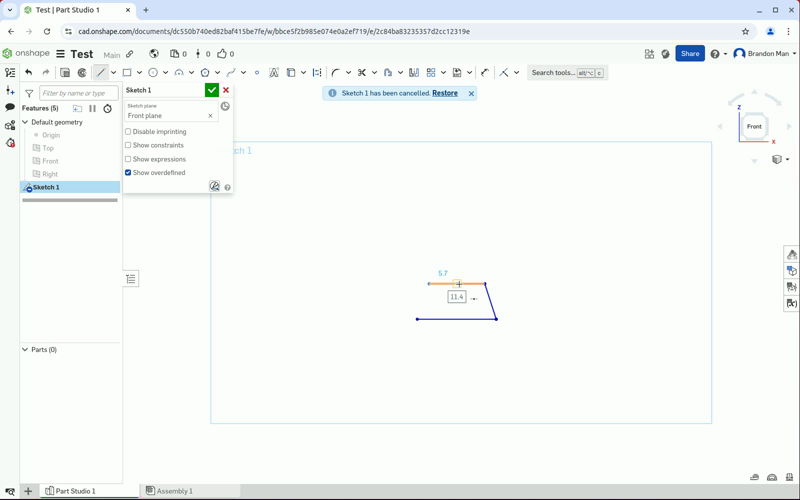
key_down(shift)
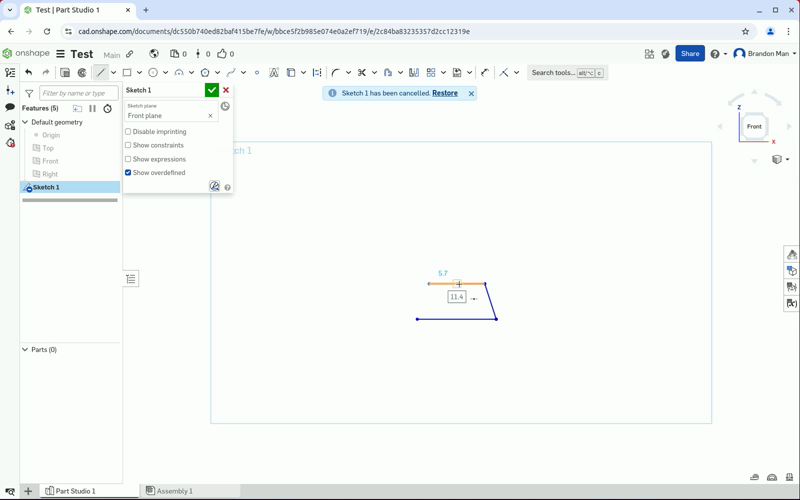
mouse_move(417, 319)
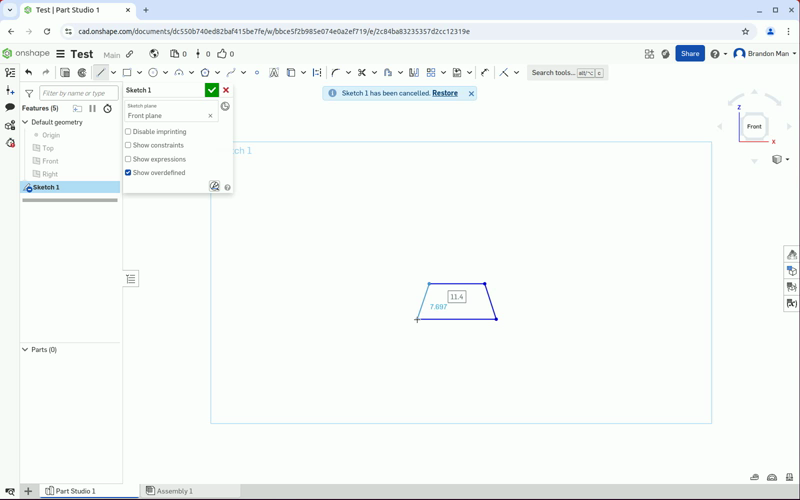
key_up(shift)
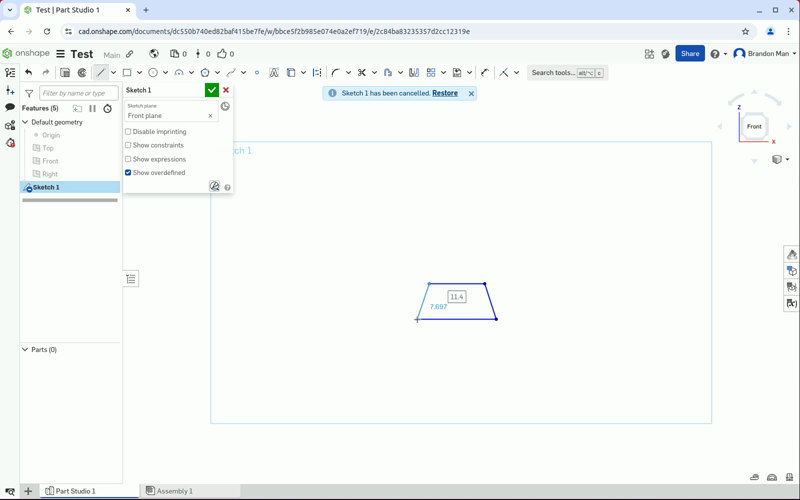
click(417, 319)
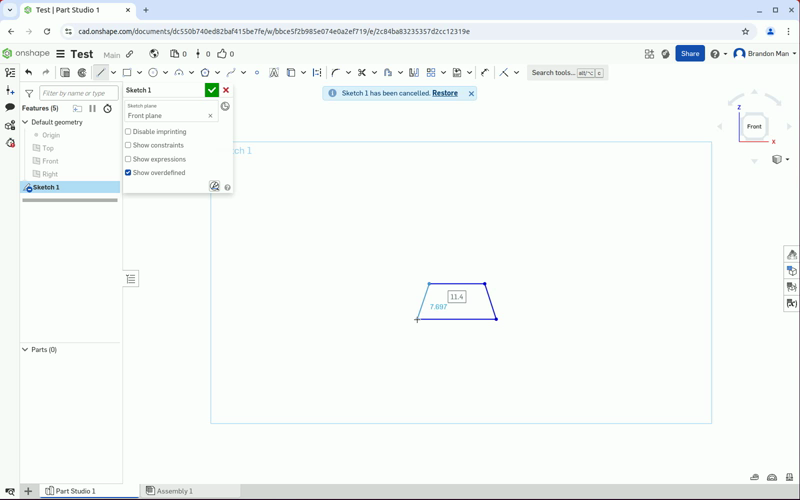
key(esc)
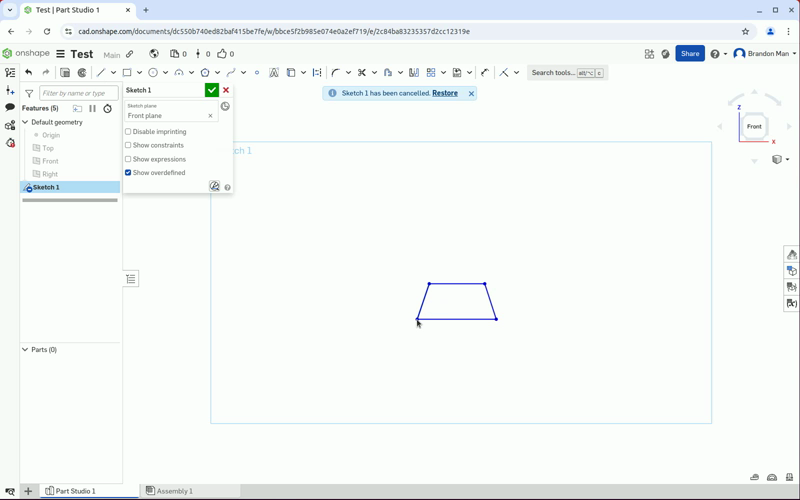
mouse_move(427, 309)
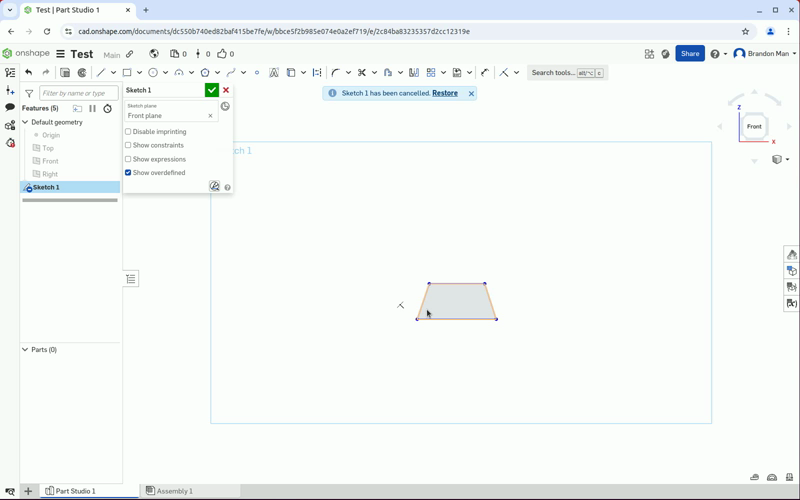
click(427, 309)
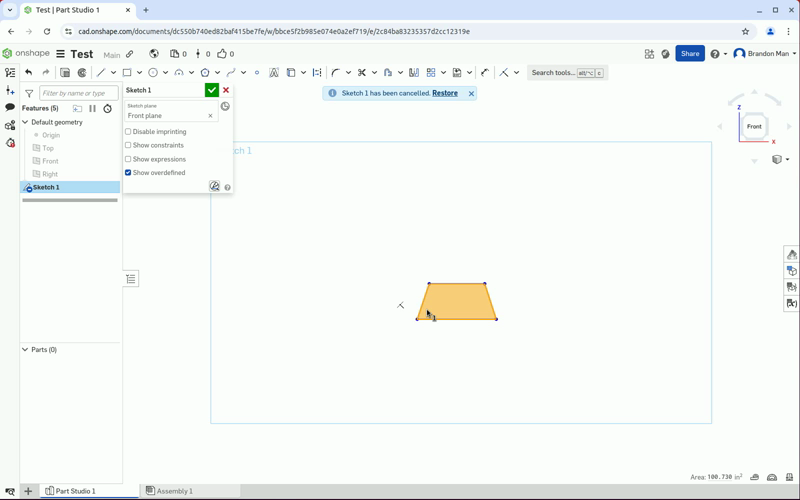
mouse_move(73, 352)
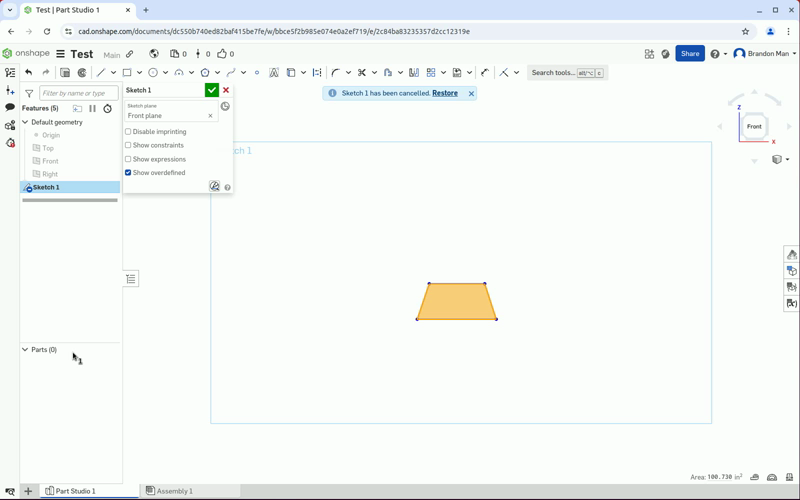
key(shift+y)
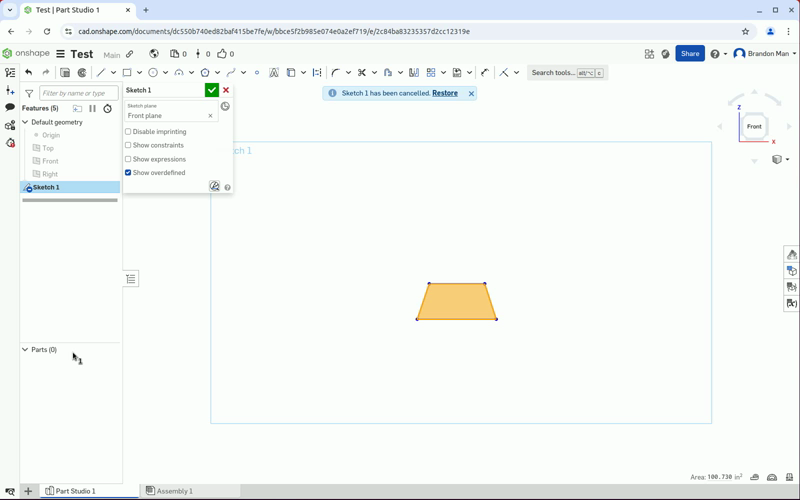
key(shift+e)
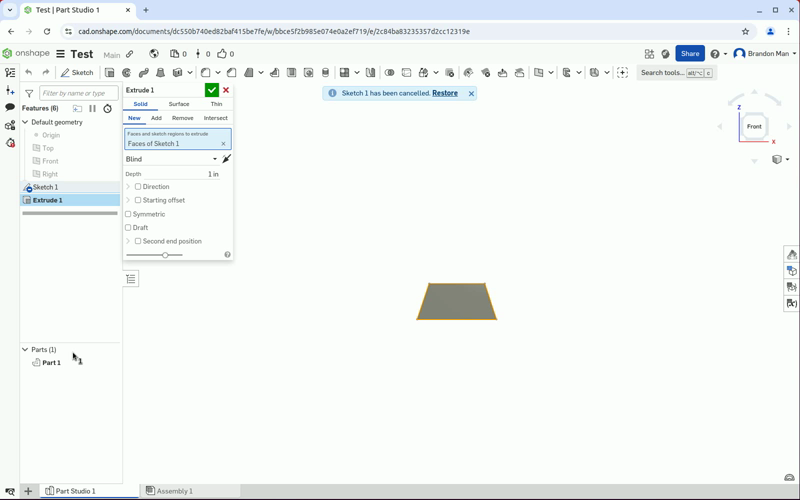
mouse_move(143, 106)
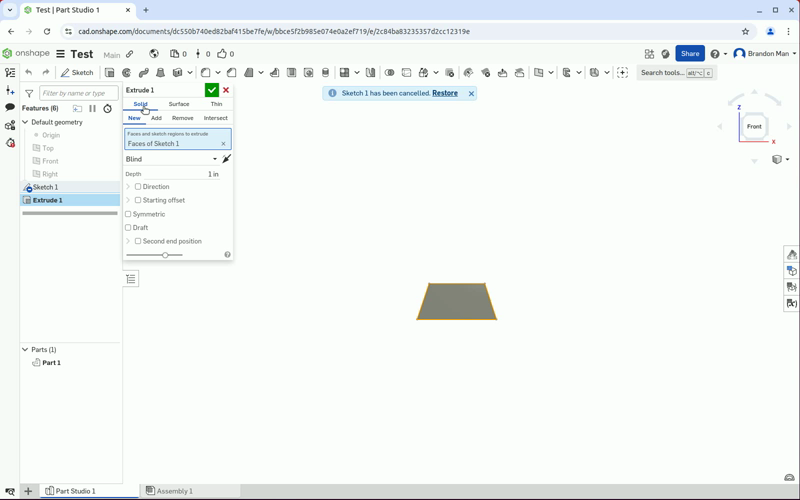
click(143, 106)
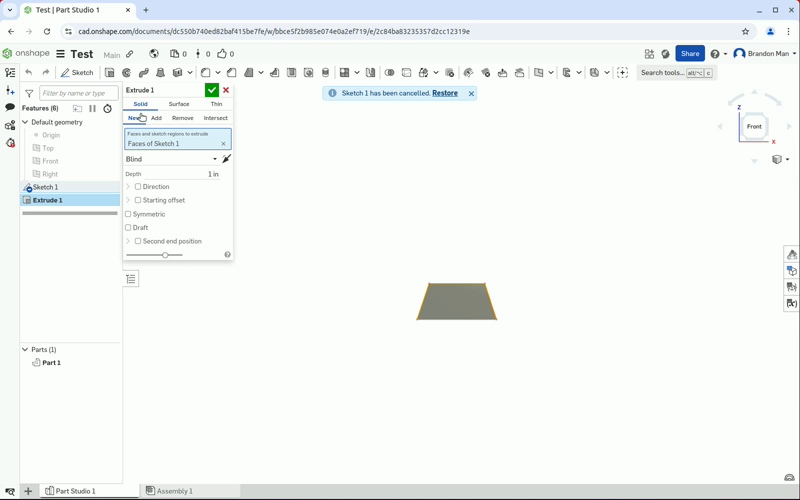
mouse_move(137, 120)
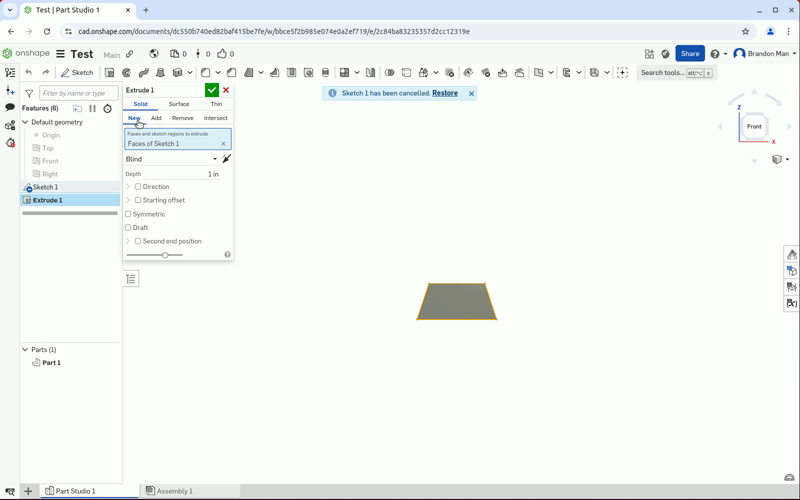
click(137, 120)
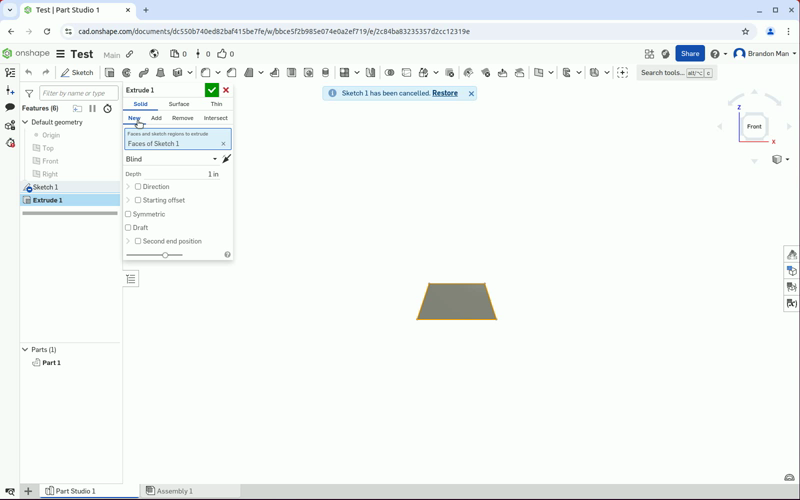
key(tab, 4)
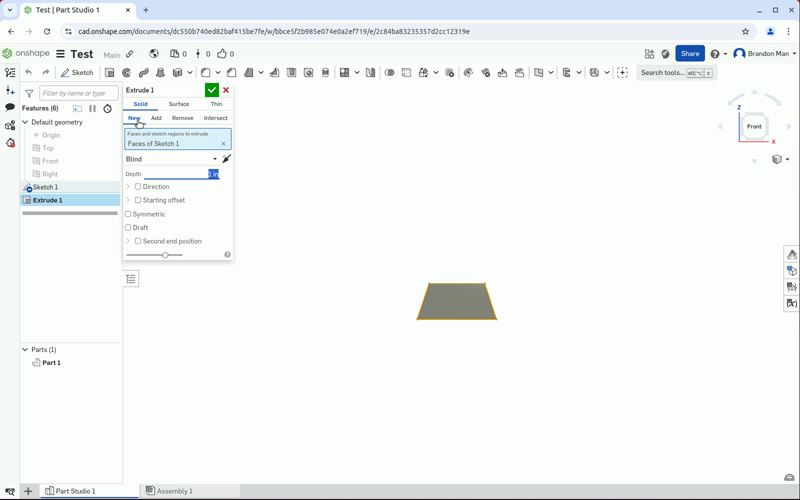
text(23.108)
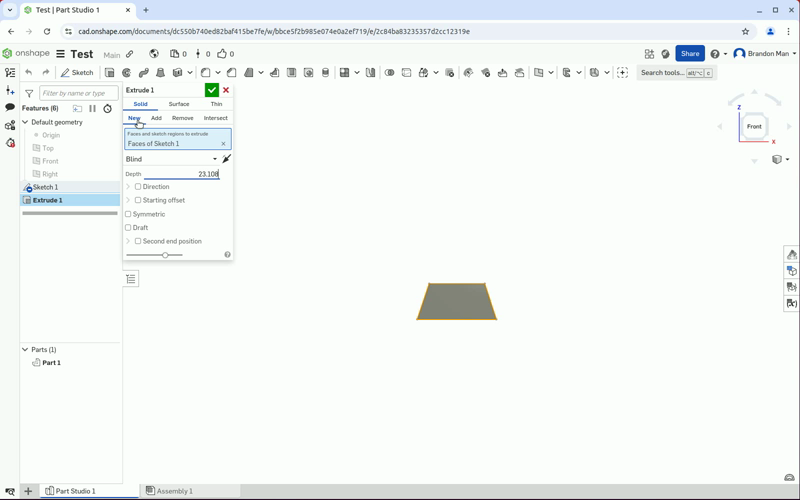
key(enter)
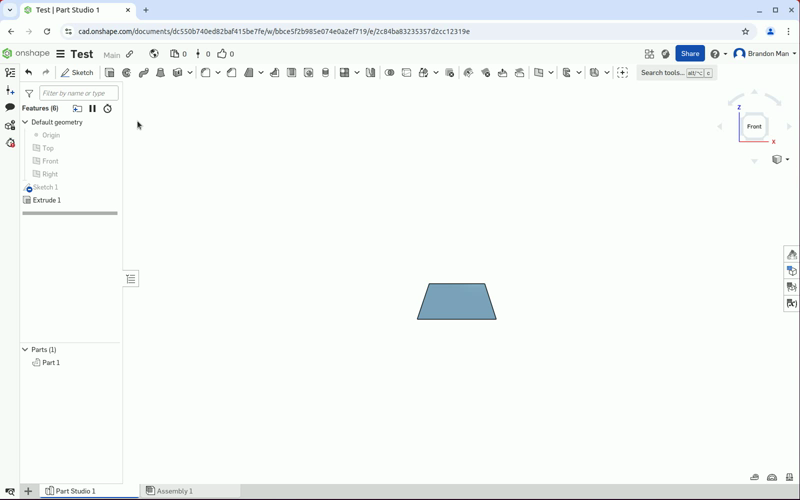
key(shift+h)
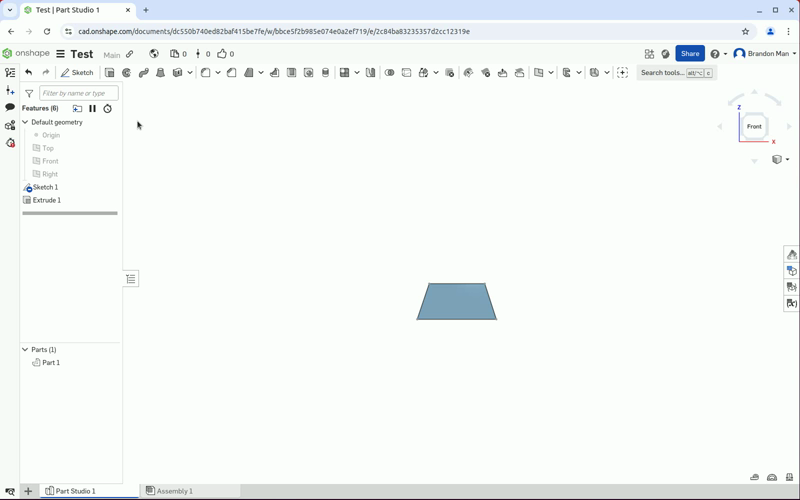
key(shift+h)
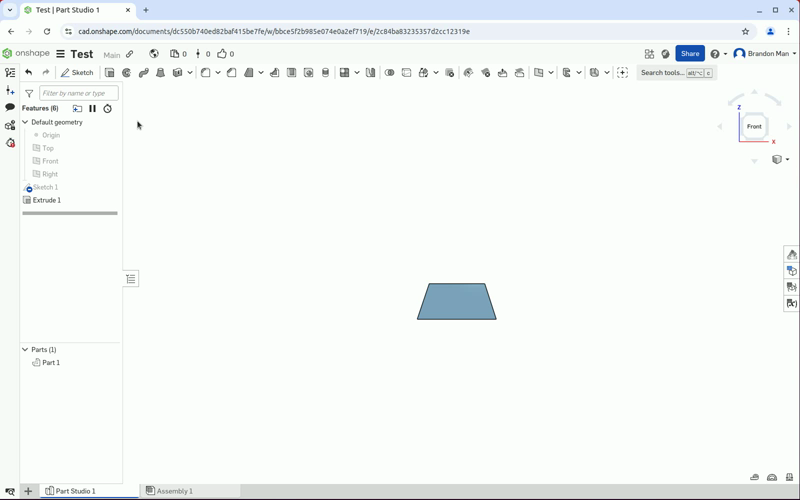
mouse_move(73, 189)
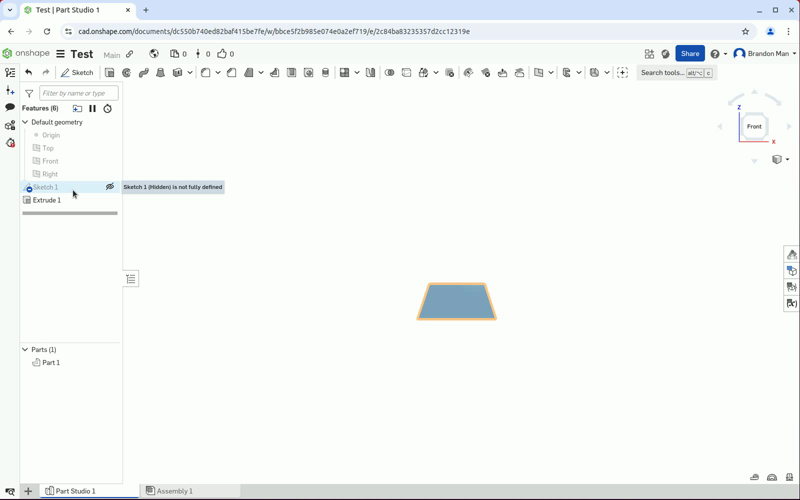
click(73, 189)
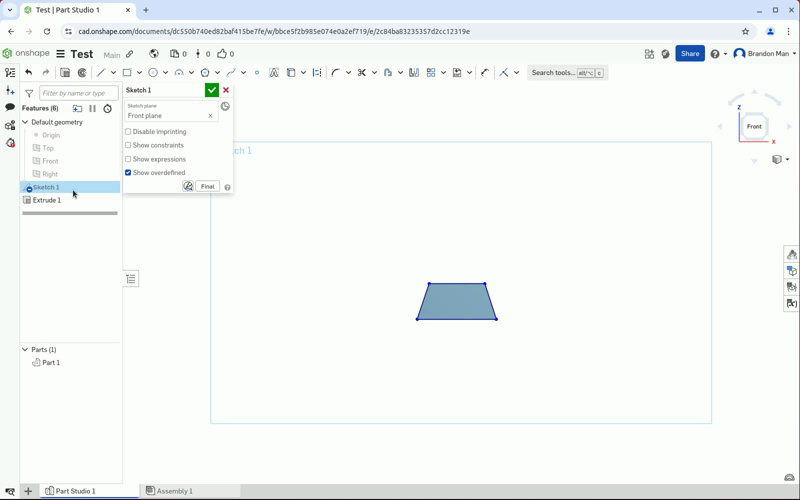
mouse_move(229, 92)
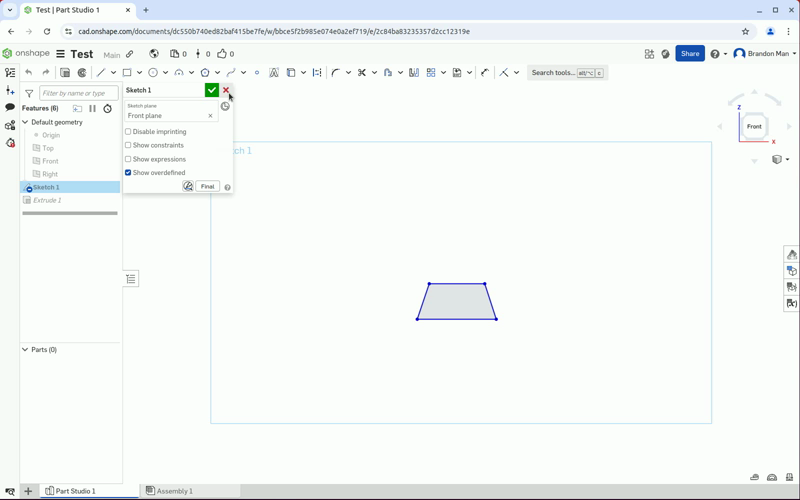
click(229, 92)
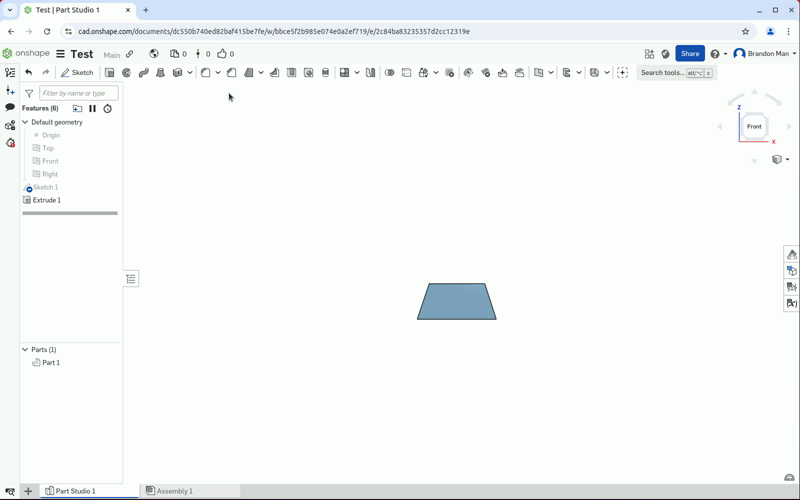
mouse_move(73, 352)
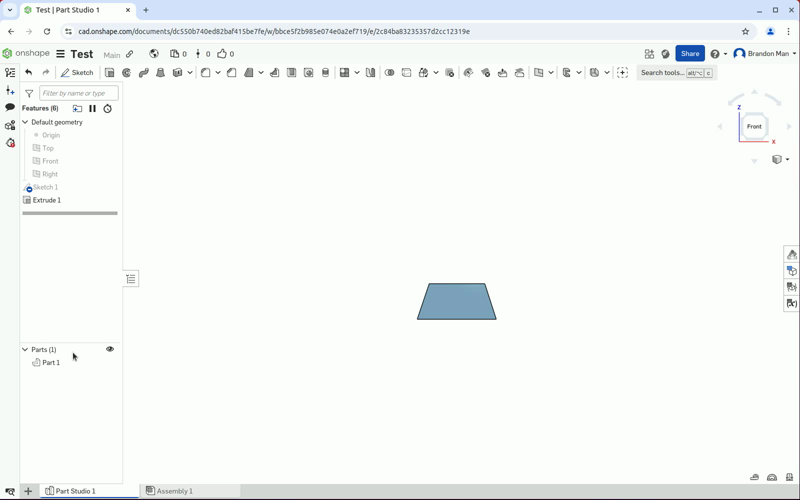
key(y)
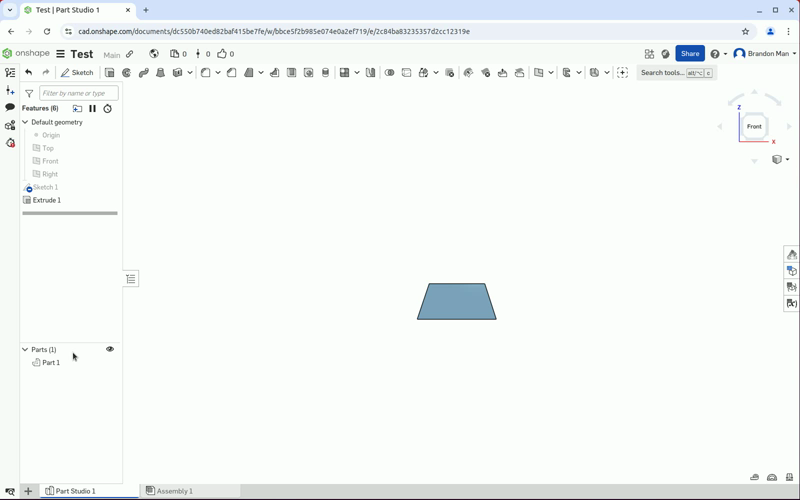
key(shift+p)
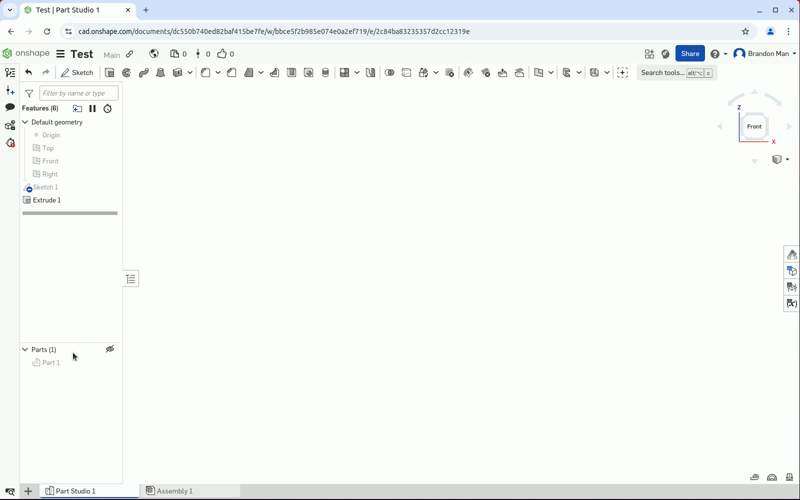
key(space)
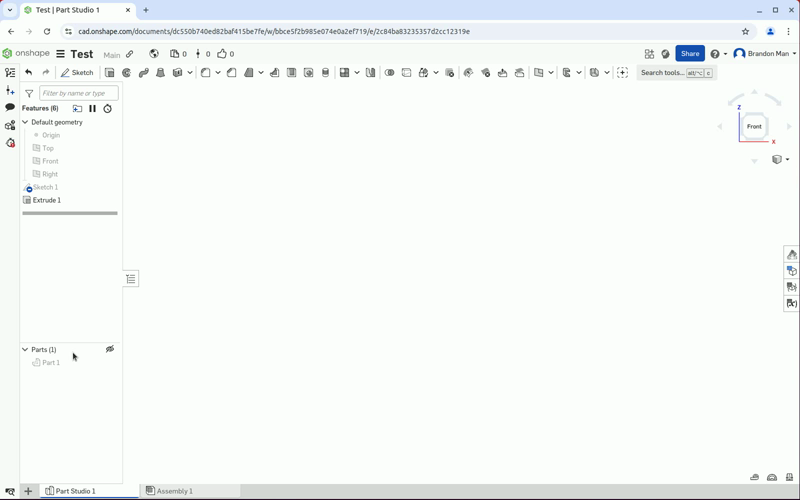
key_down(shift)
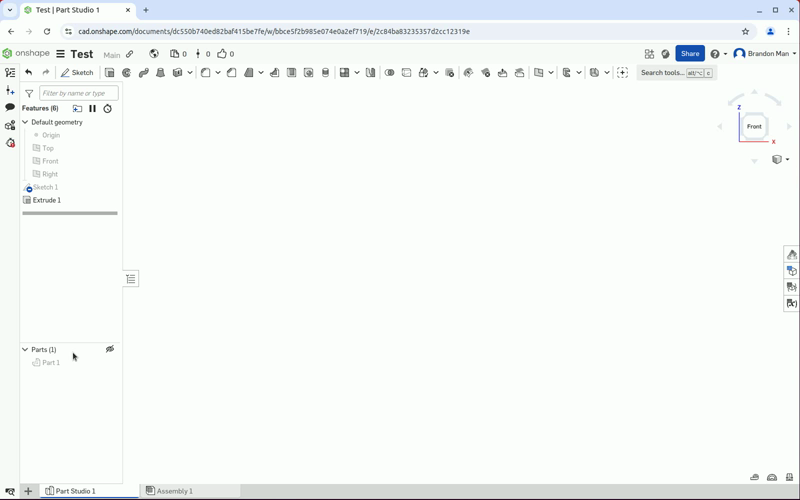
key(down)
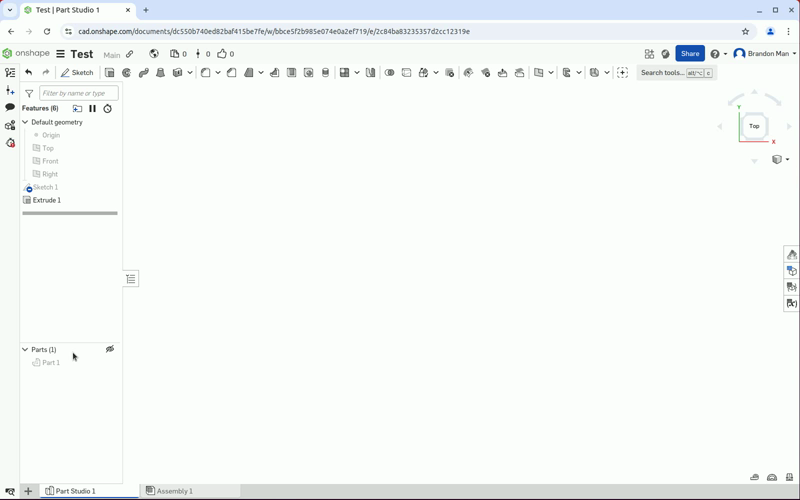
key_up(shift)
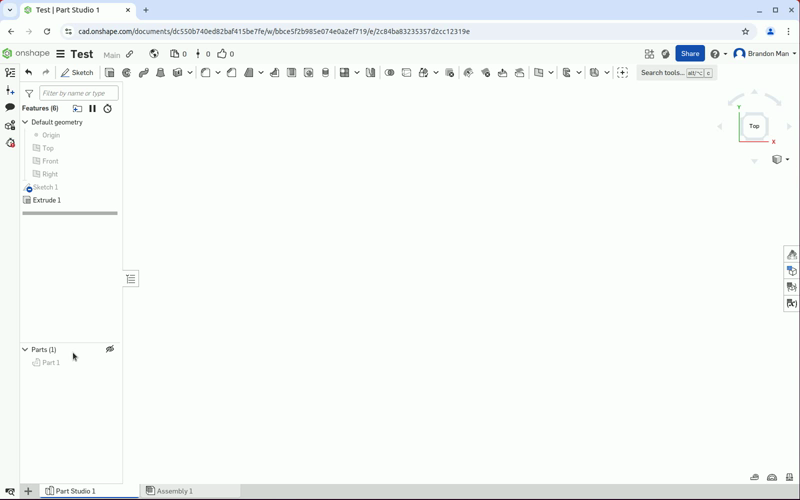
mouse_move(73, 352)
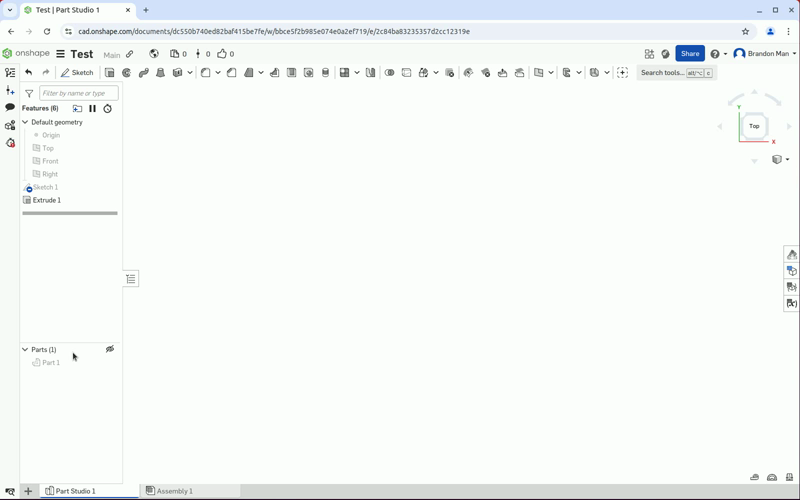
key(shift+y)
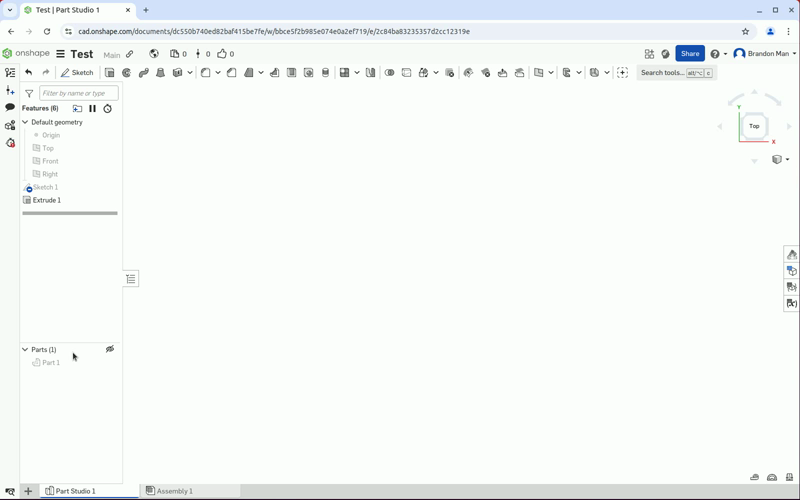
key(shift+s)
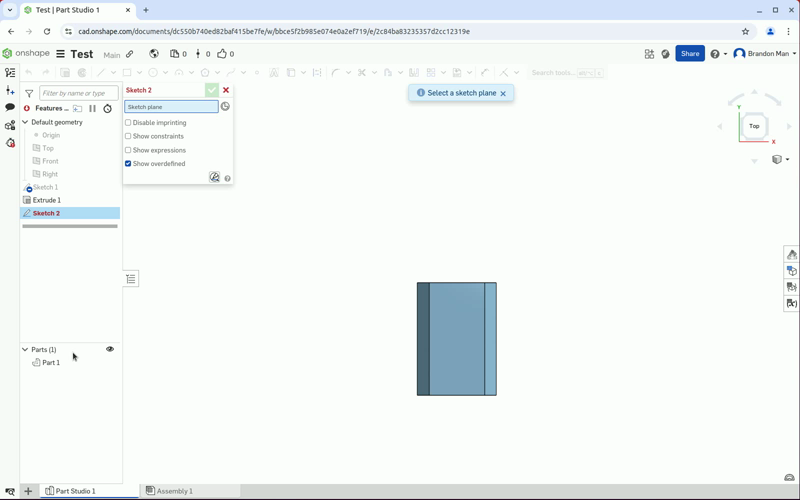
mouse_move(73, 150)
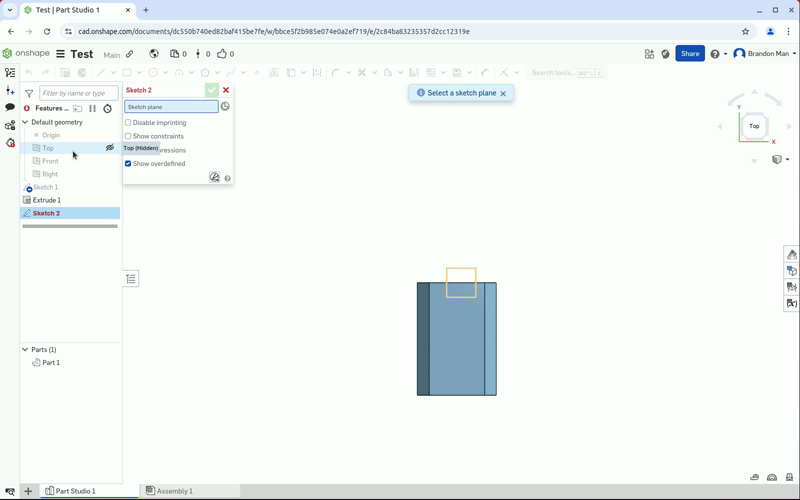
click(73, 150)
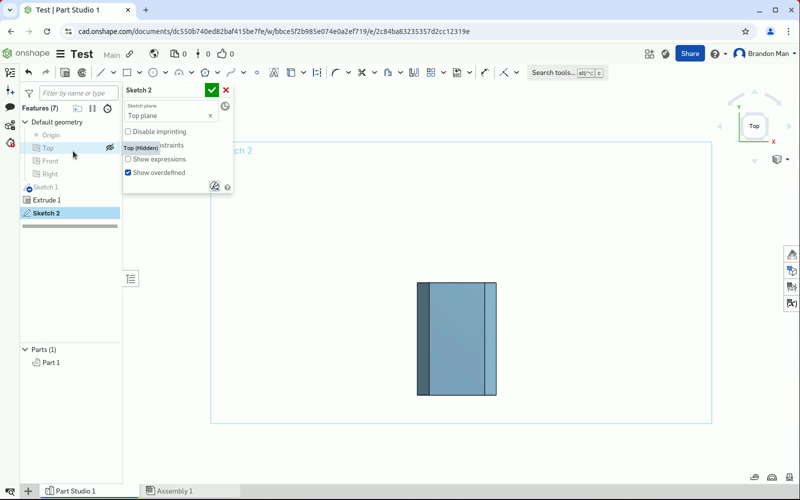
mouse_move(73, 352)
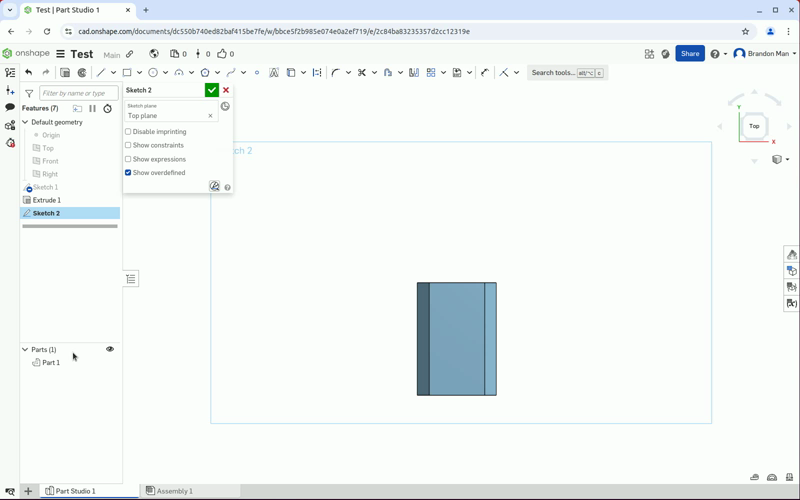
key(y)
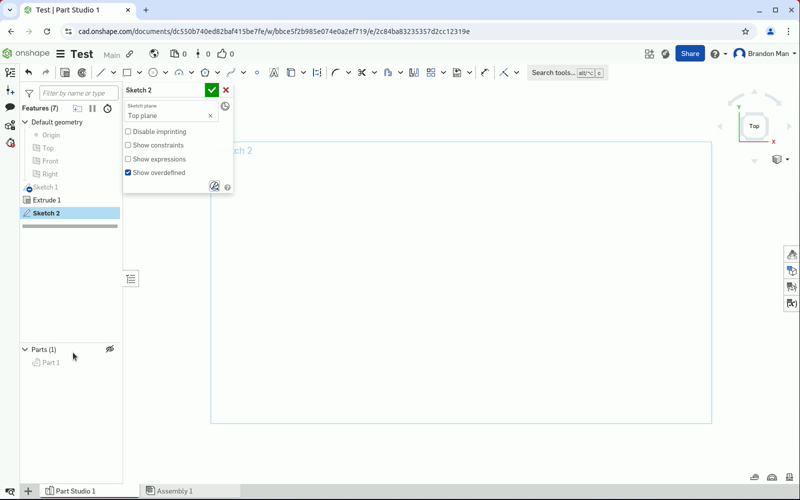
key(l)
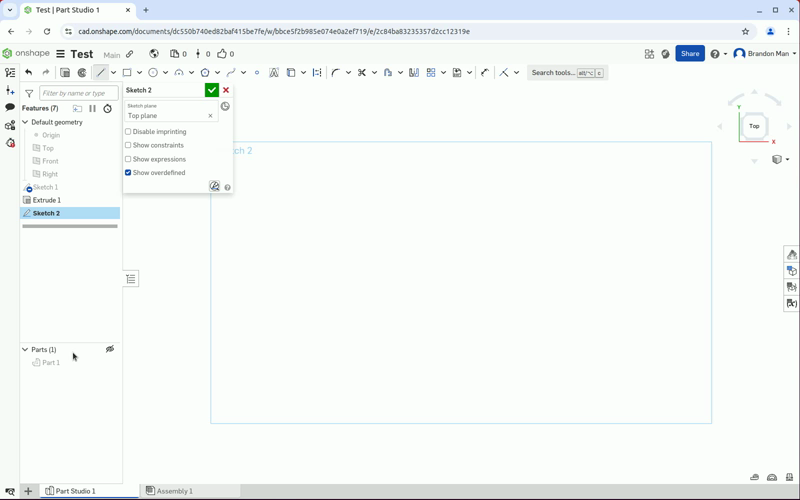
key_down(shift)
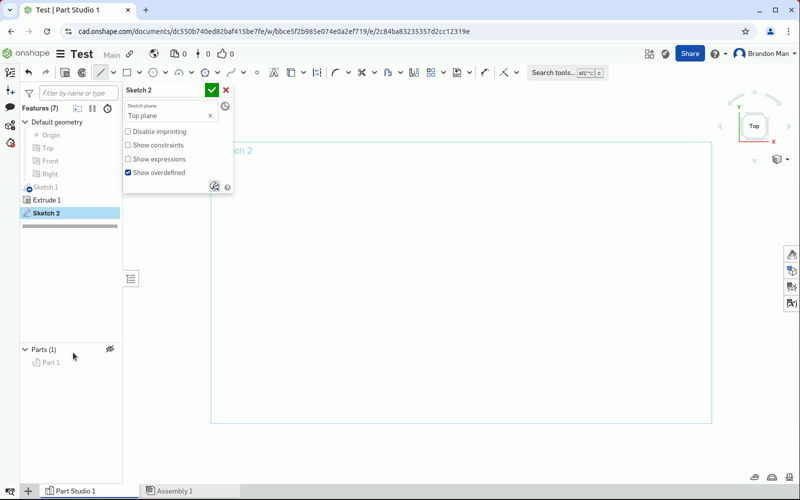
mouse_move(432, 391)
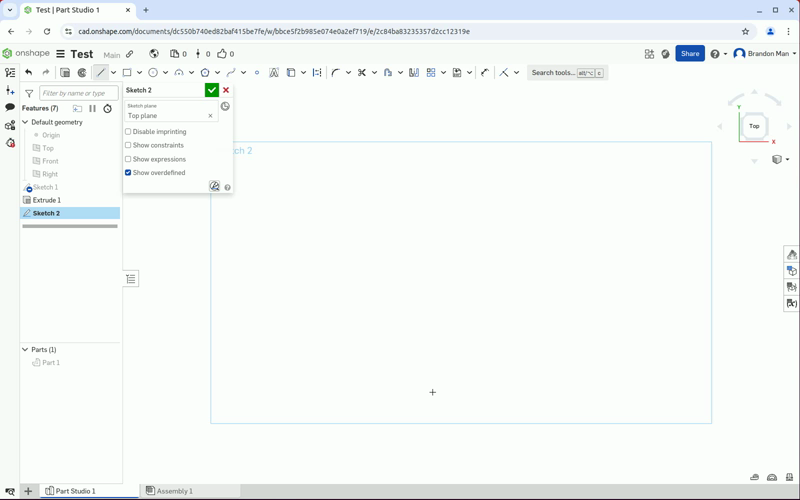
click(432, 391)
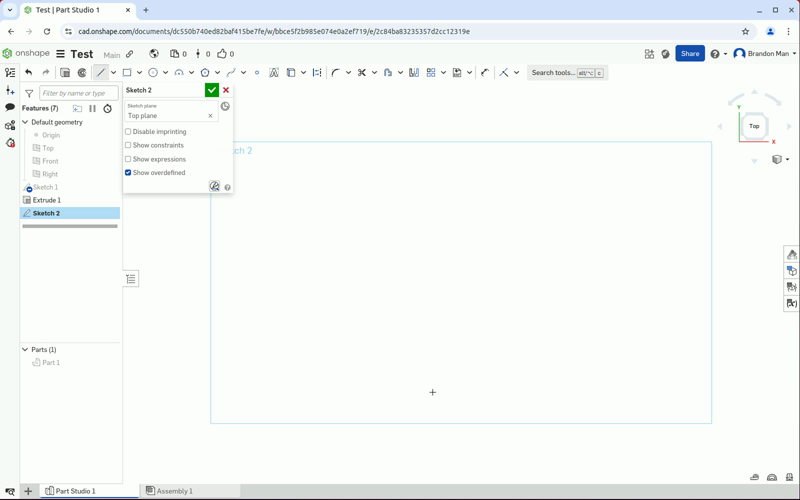
key_up(shift)
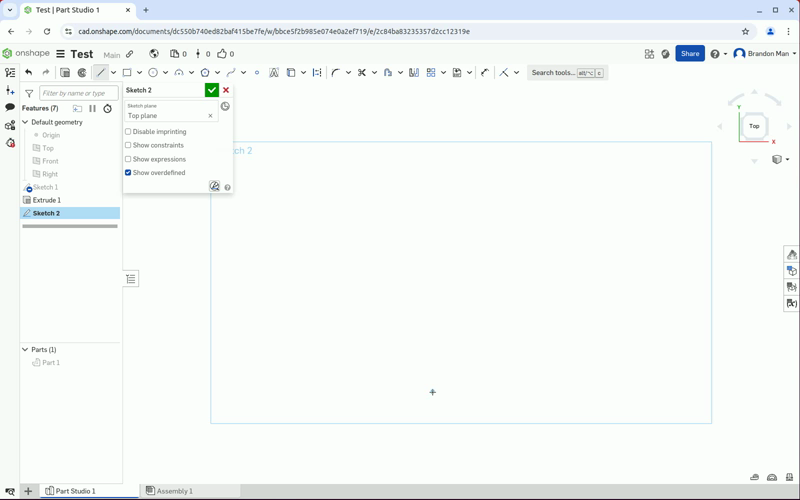
key_down(shift)
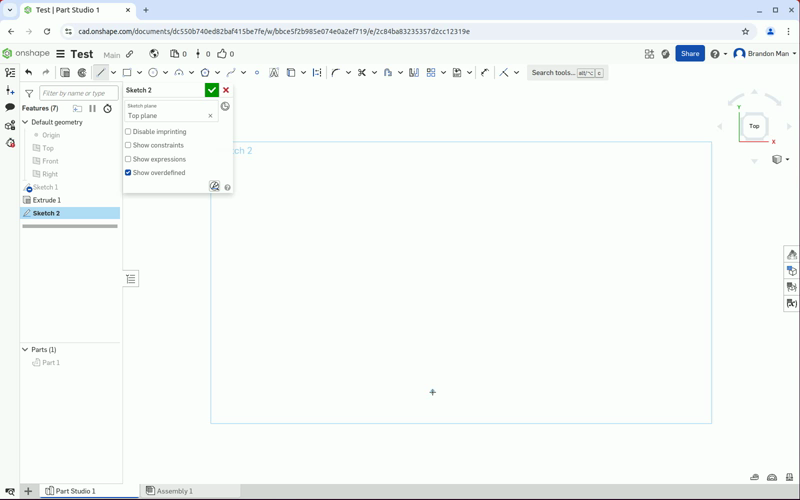
mouse_move(462, 391)
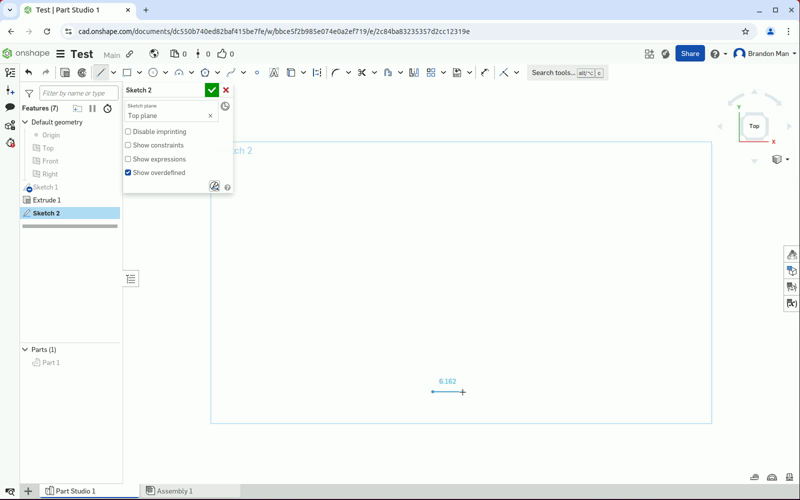
mouse_move(481, 391)
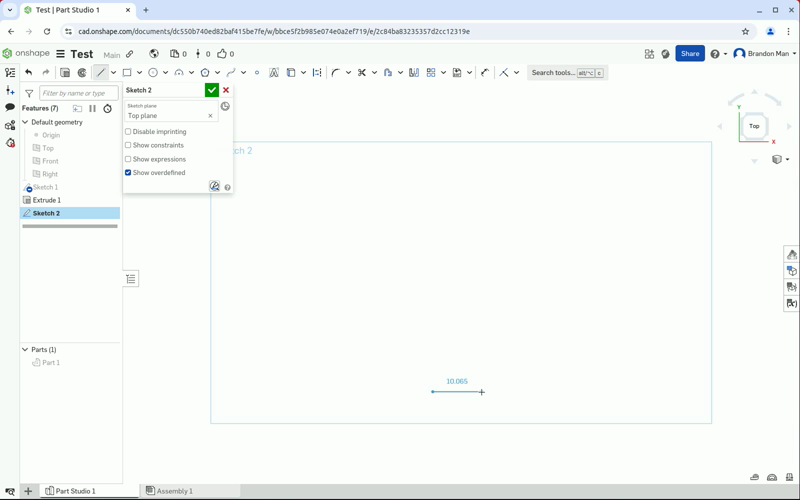
click(481, 391)
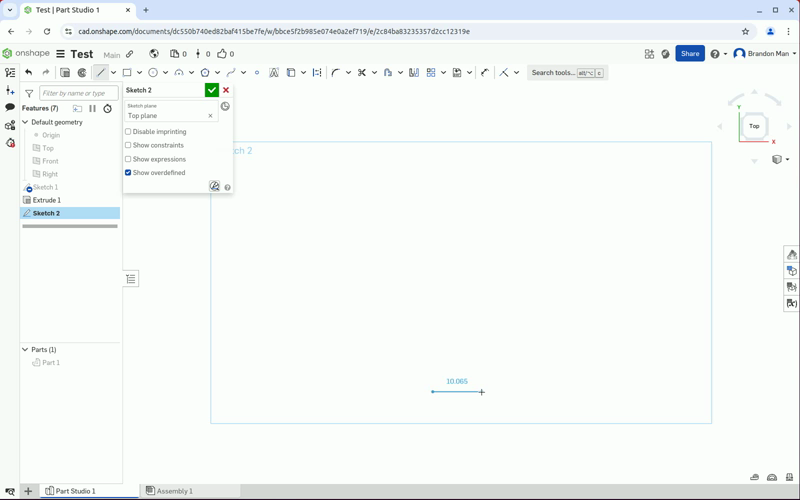
key_up(shift)
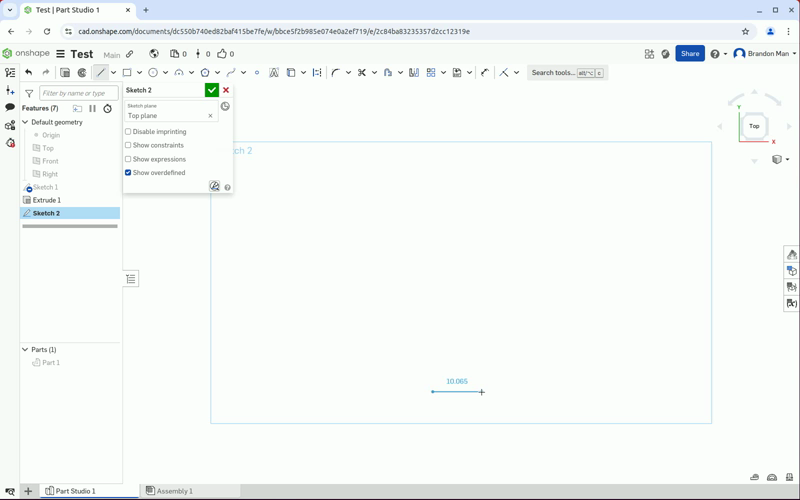
key_down(shift)
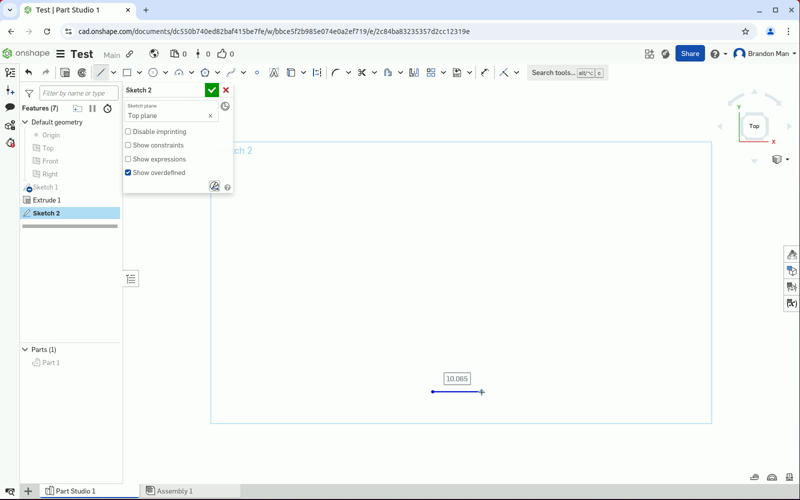
mouse_move(481, 286)
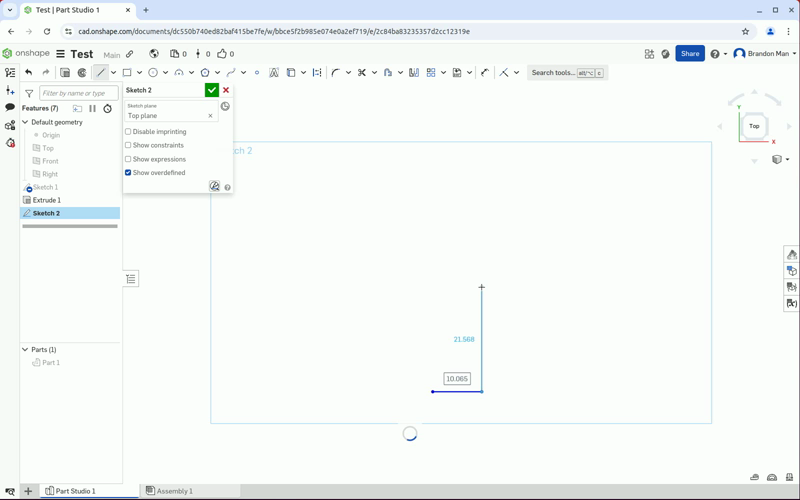
click(481, 286)
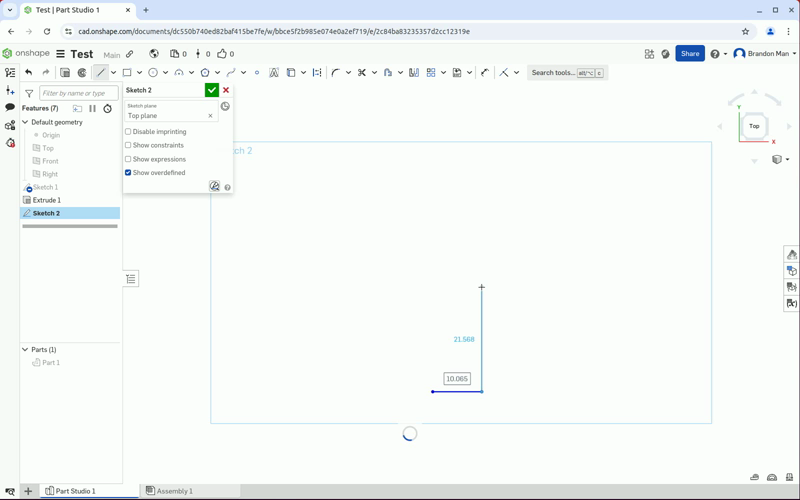
key_up(shift)
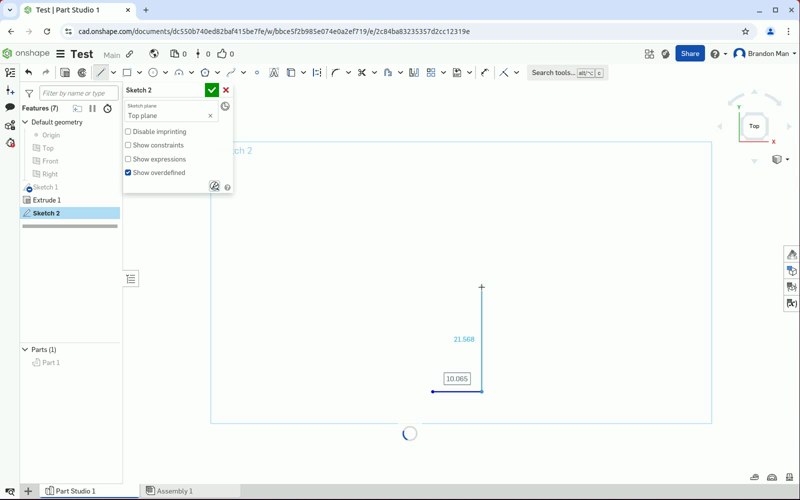
key_down(shift)
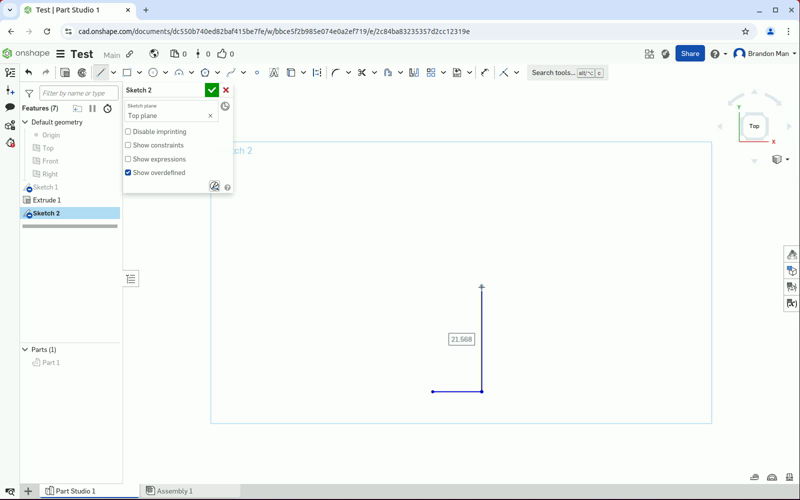
mouse_move(511, 286)
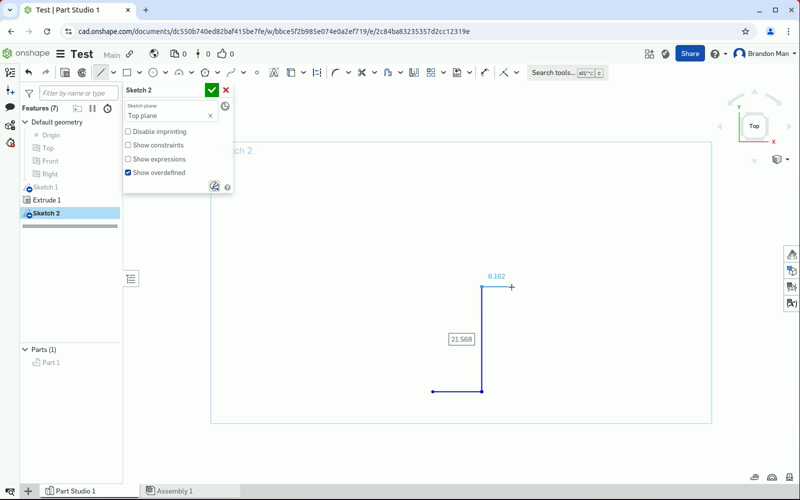
mouse_move(432, 286)
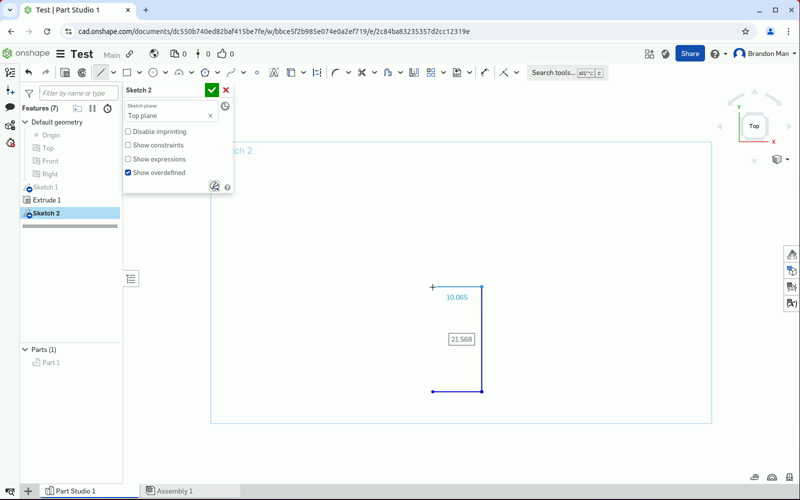
click(432, 286)
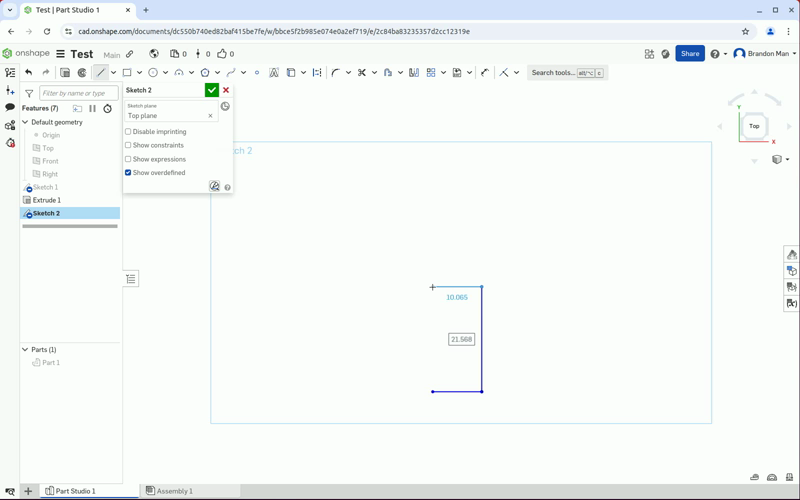
key_up(shift)
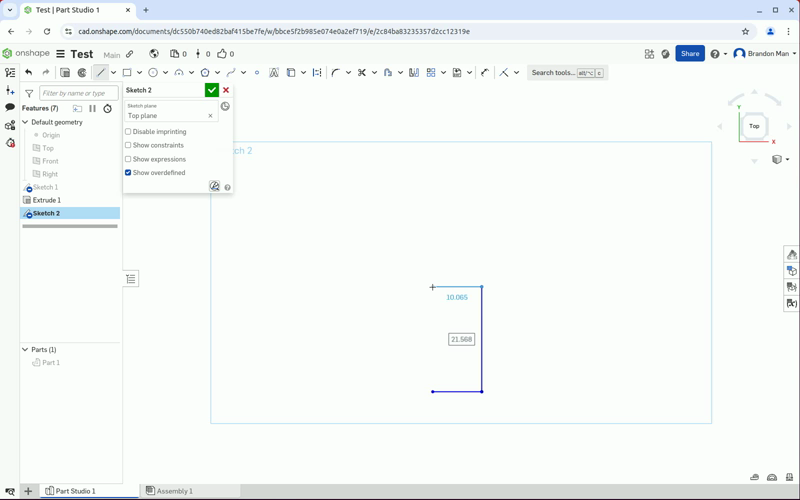
key_down(shift)
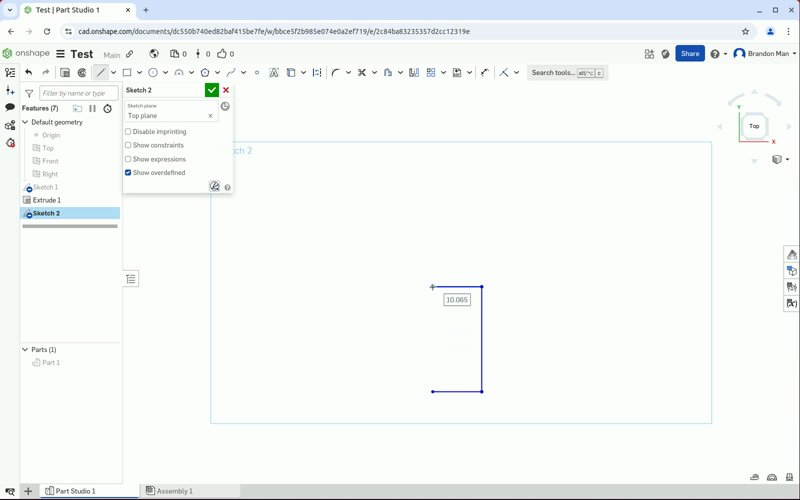
mouse_move(432, 391)
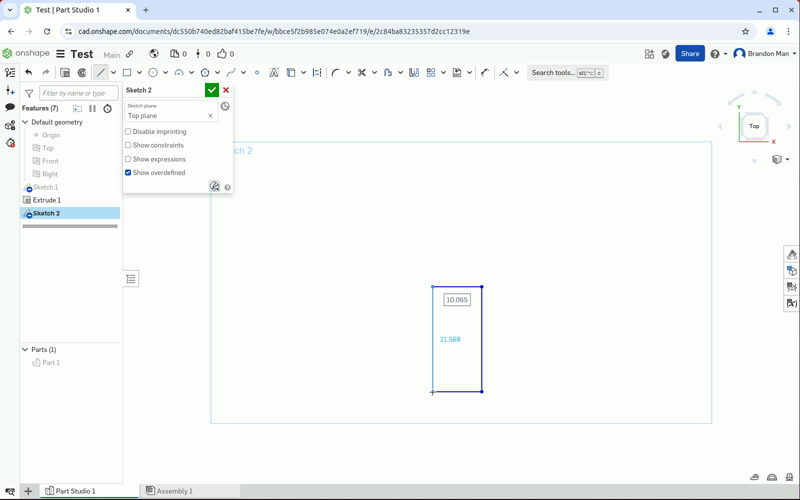
key_up(shift)
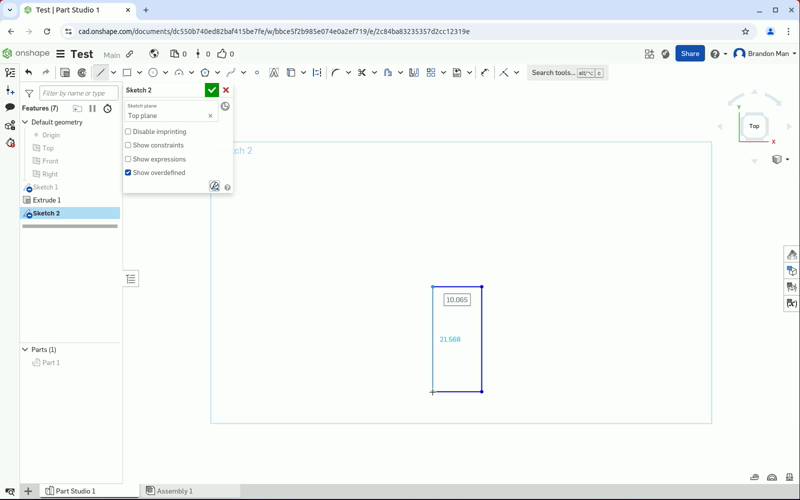
click(432, 391)
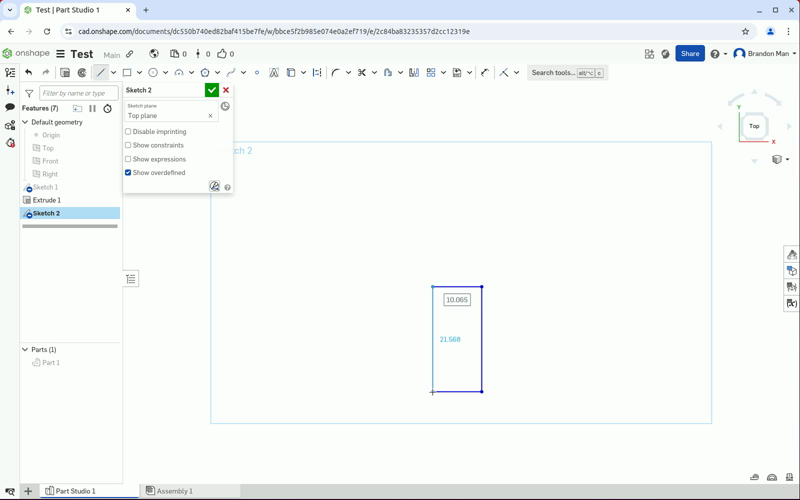
key(esc)
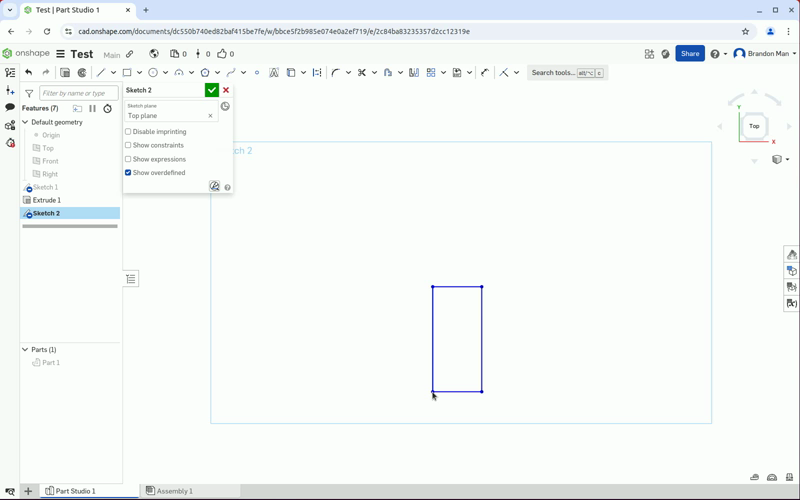
mouse_move(442, 335)
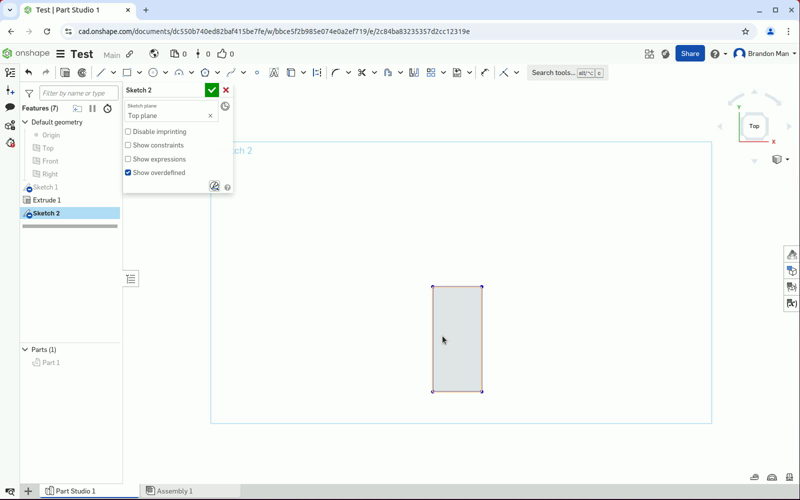
click(442, 335)
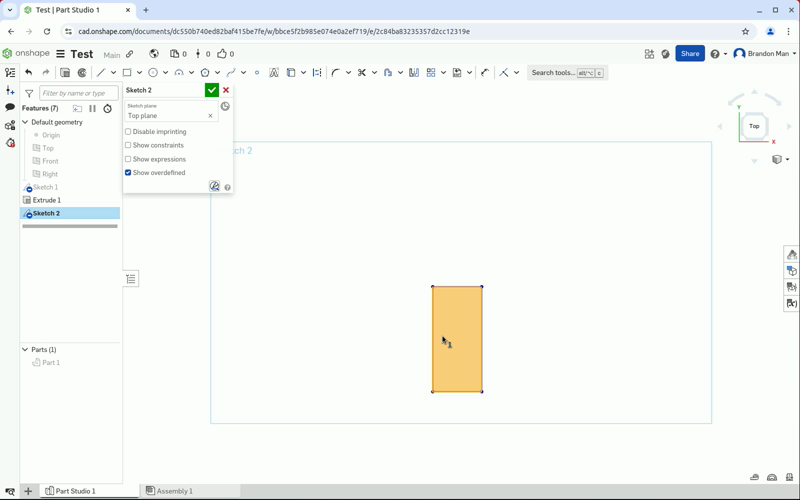
mouse_move(73, 352)
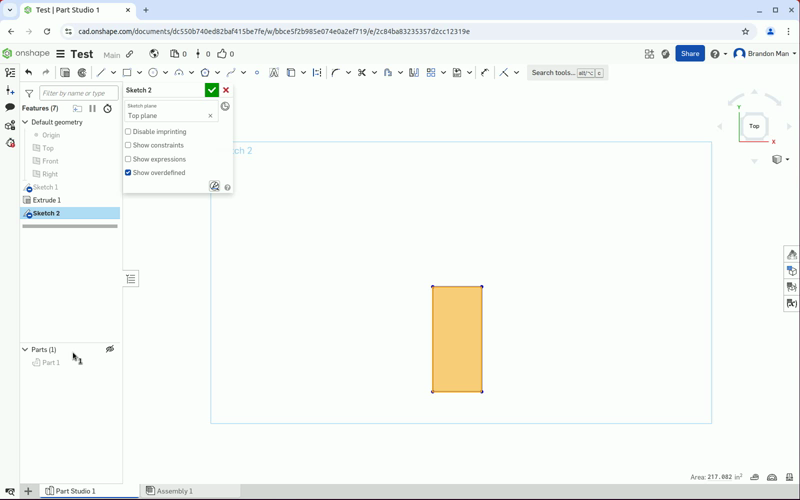
key(shift+y)
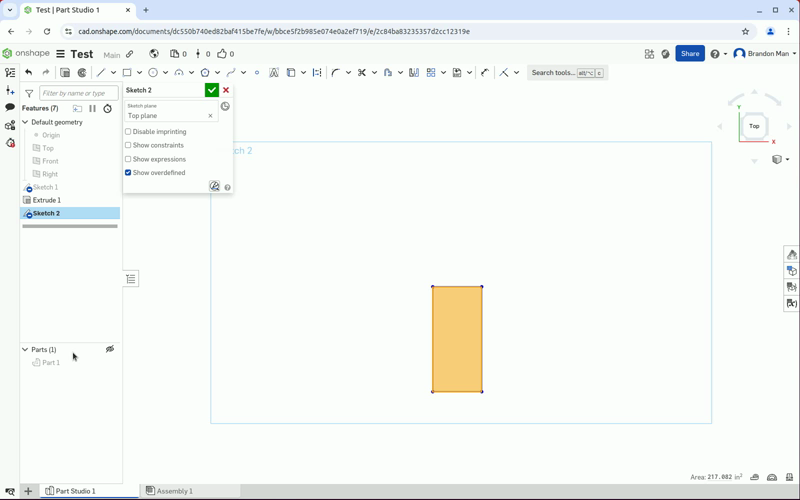
key(shift+e)
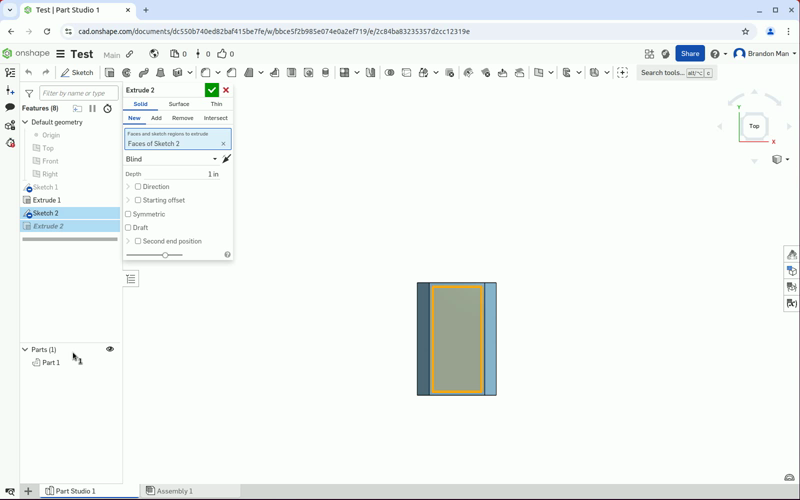
mouse_move(143, 106)
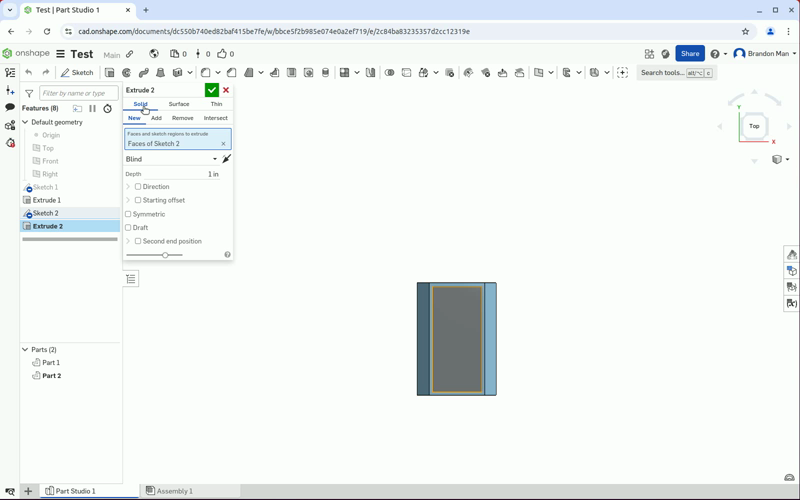
click(143, 106)
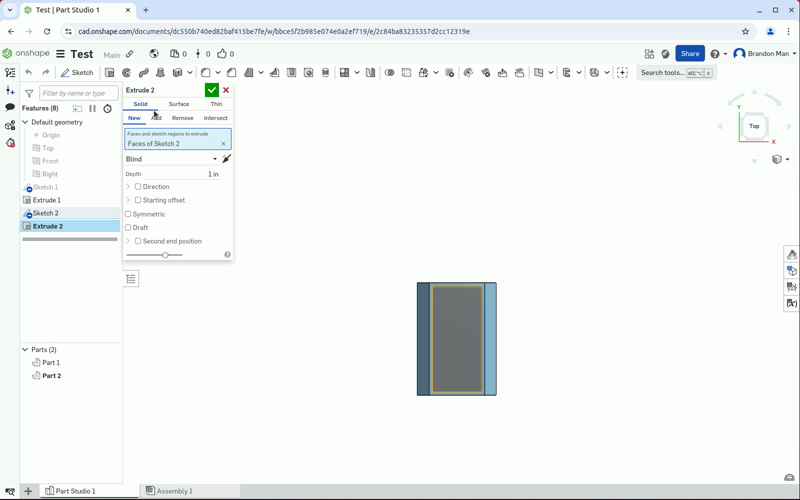
mouse_move(186, 120)
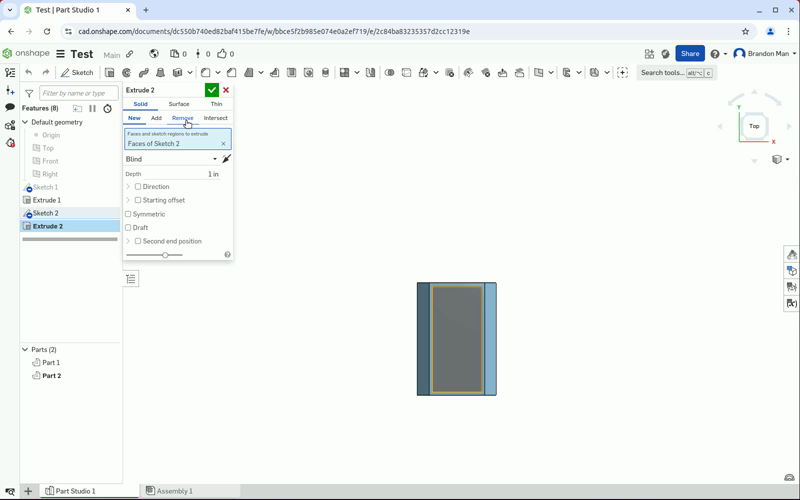
click(186, 120)
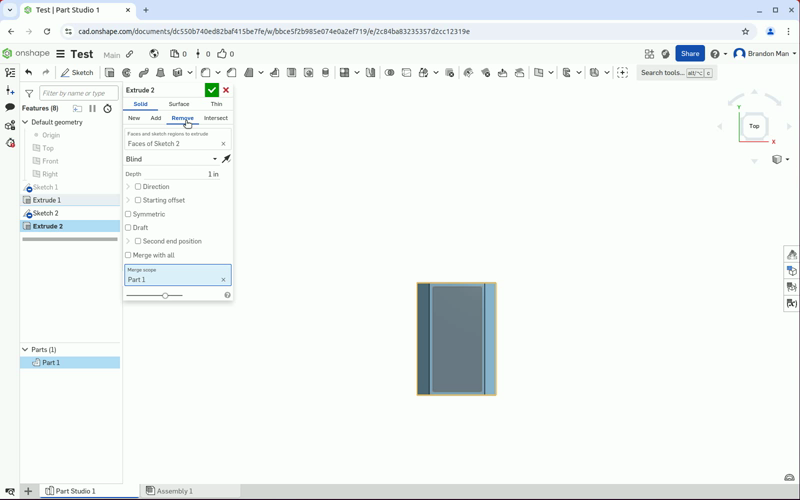
key(tab, 4)
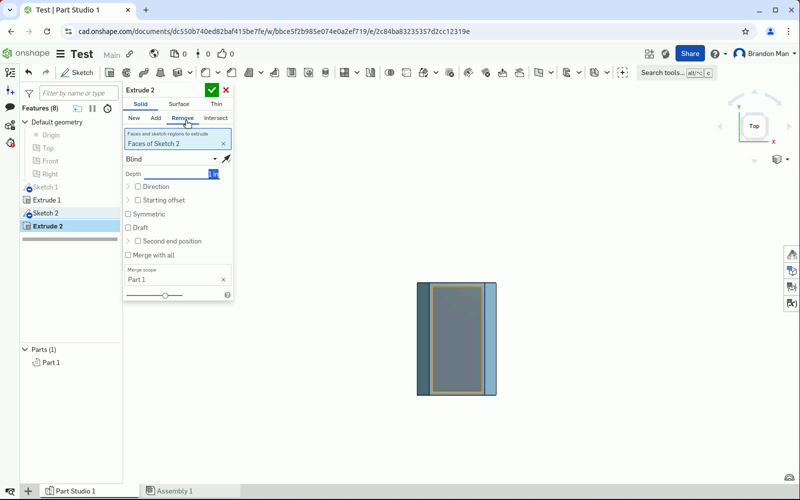
text(6.981)
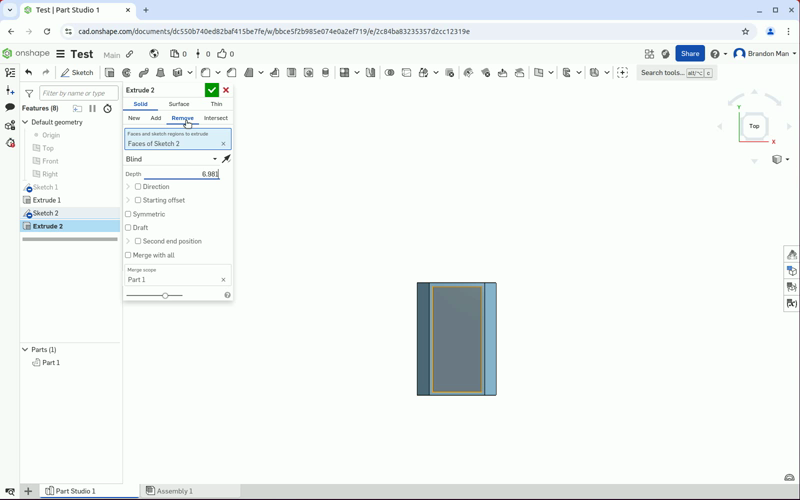
key(tab, 6)
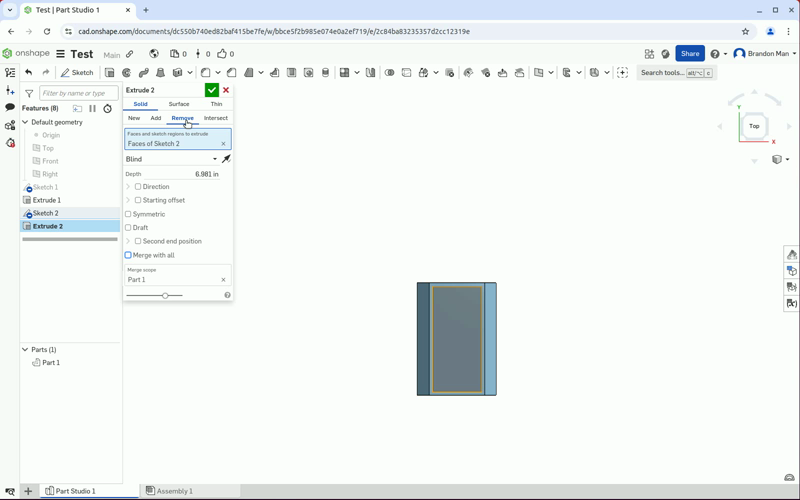
key(space)
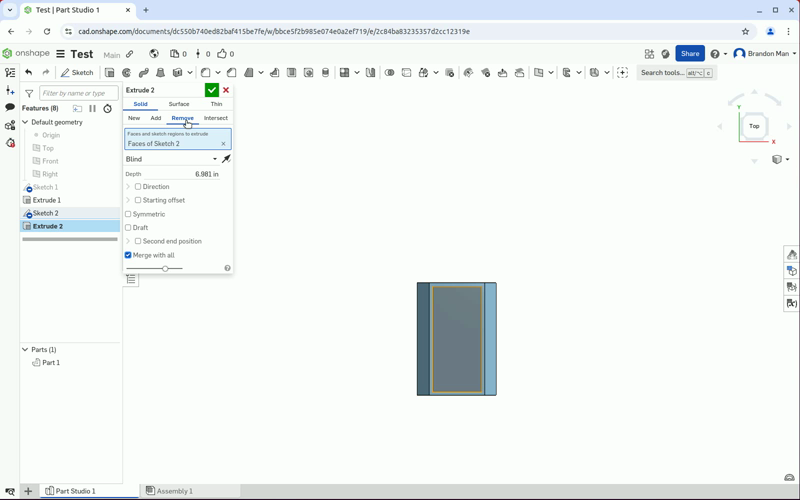
key(enter)
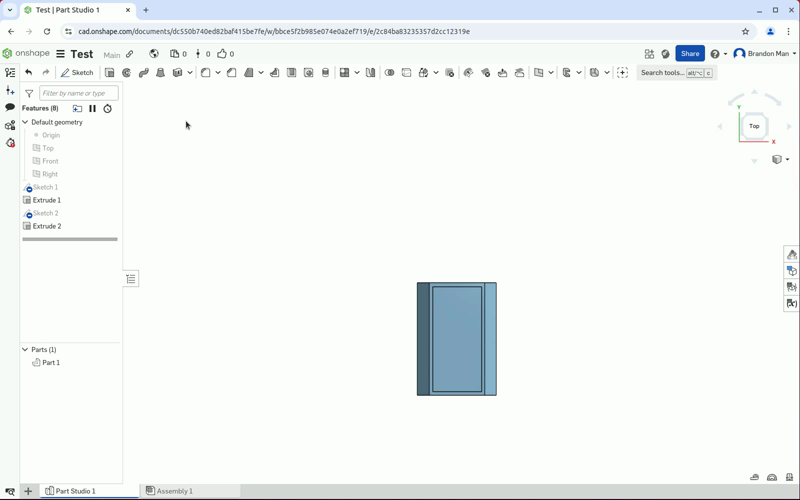
key(shift+h)
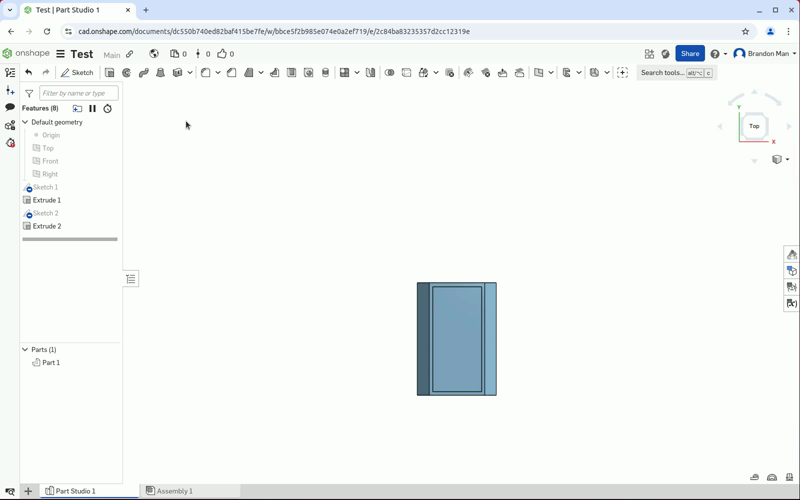
key(shift+h)
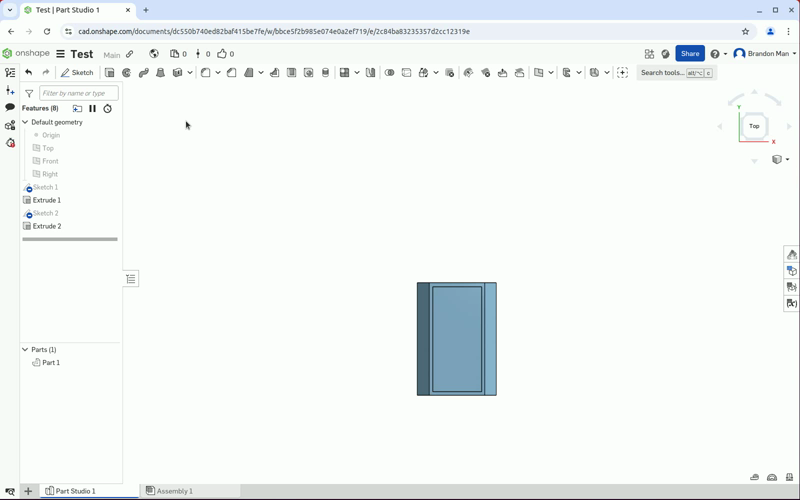
mouse_move(73, 189)
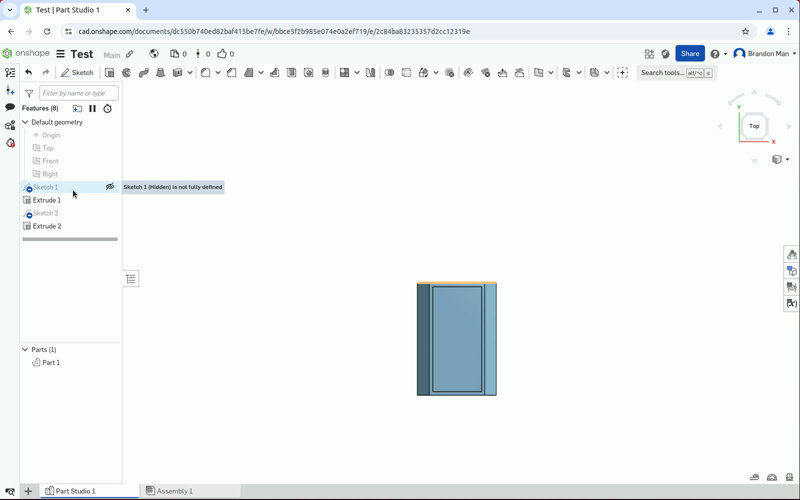
click(73, 189)
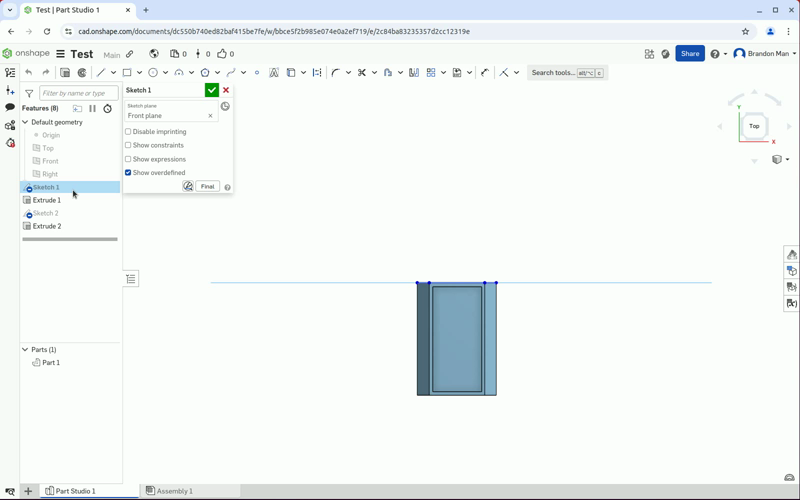
mouse_move(229, 92)
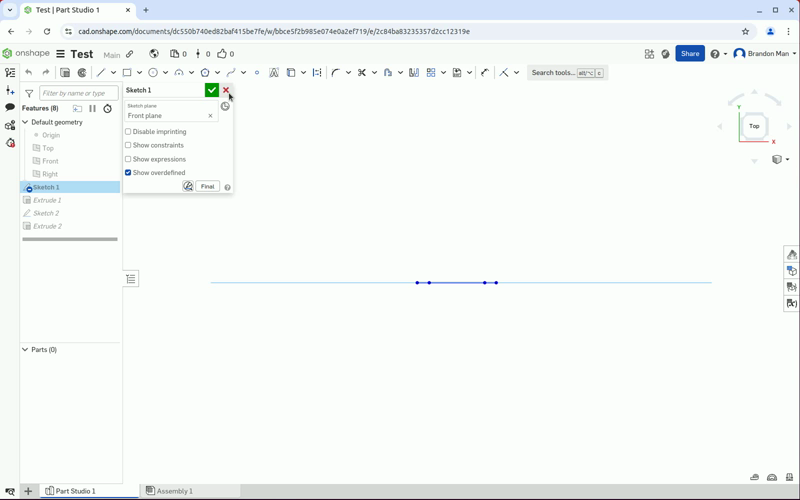
click(229, 92)
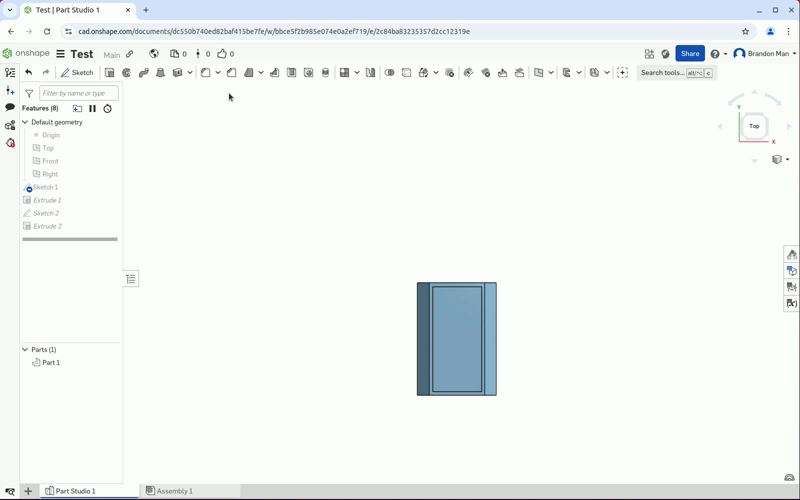
mouse_move(541, 75)
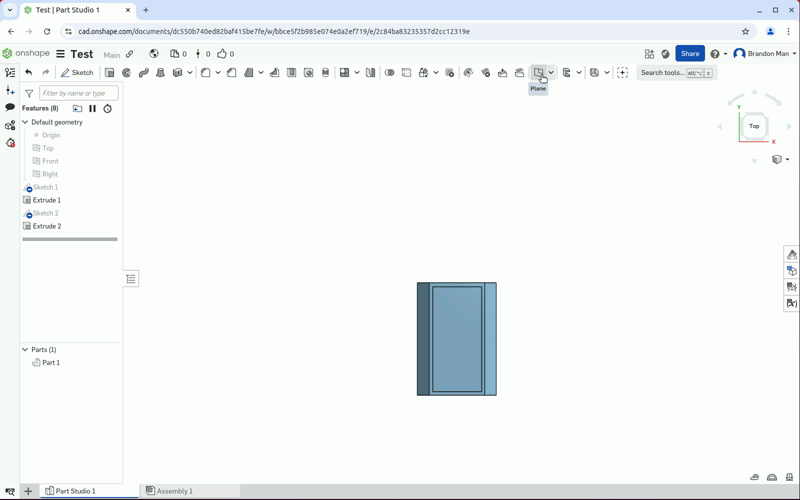
click(541, 75)
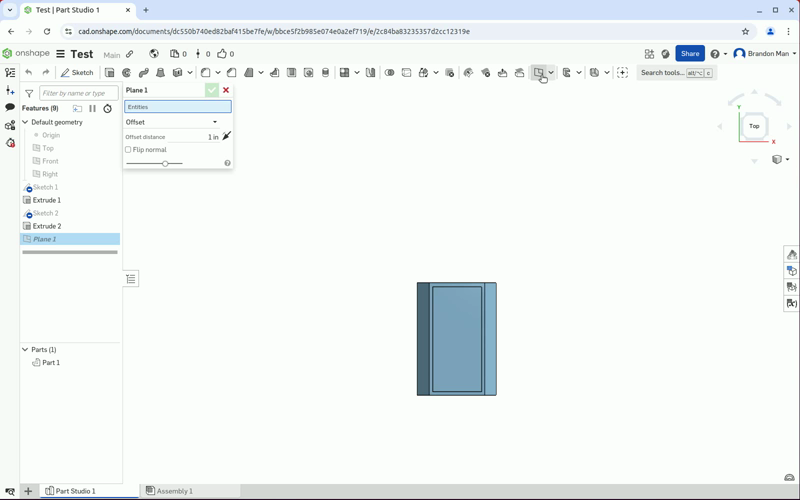
mouse_move(73, 150)
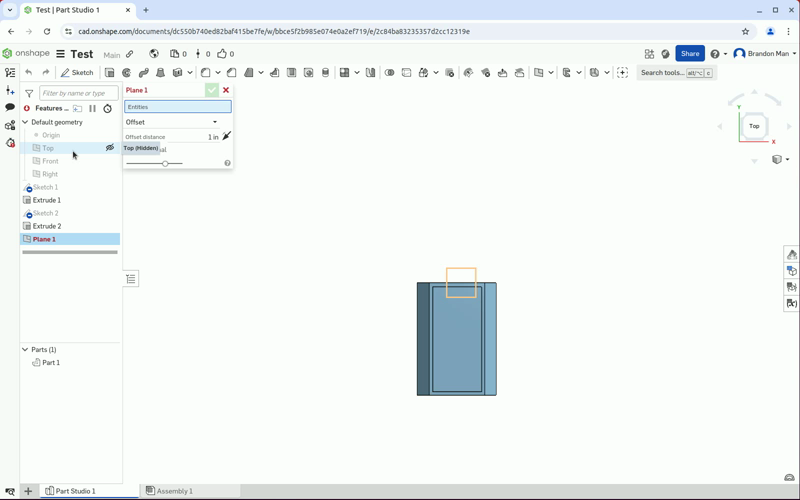
click(73, 150)
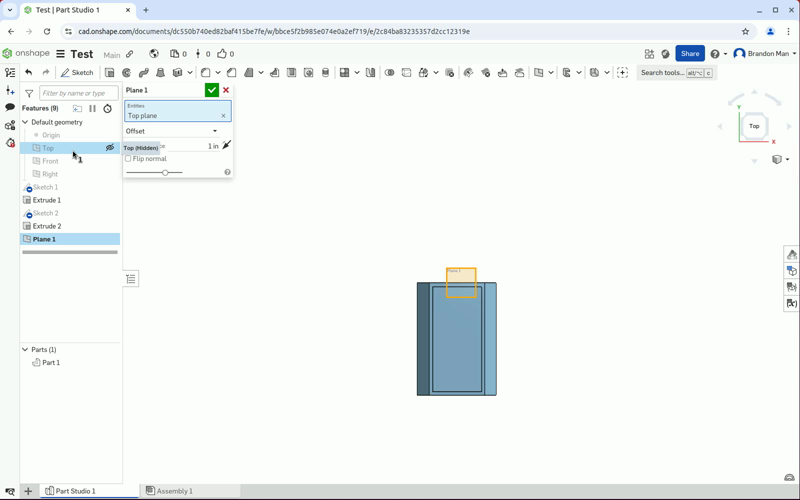
key(tab, 2)
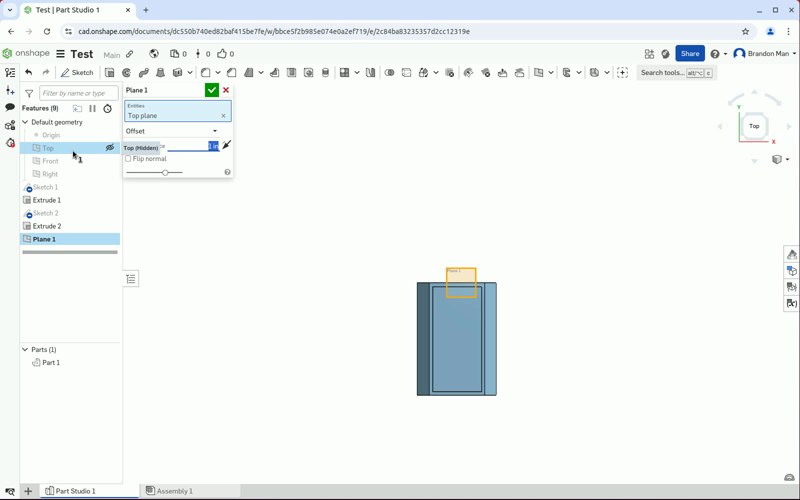
text(6.994)
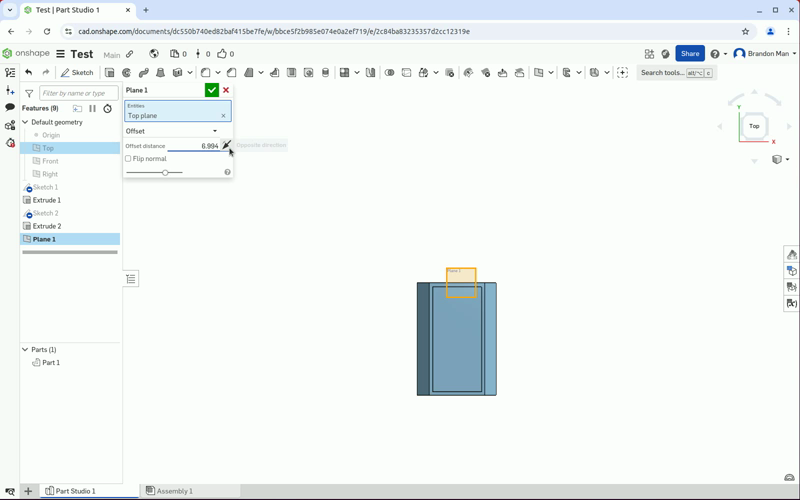
mouse_move(229, 147)
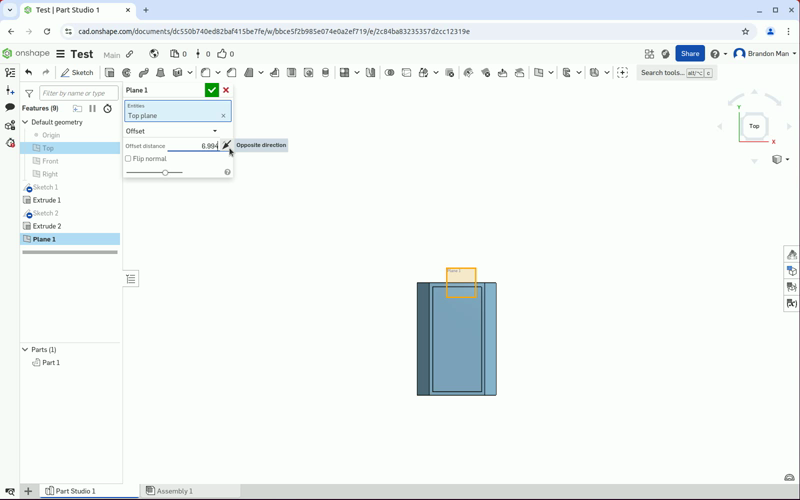
click(229, 147)
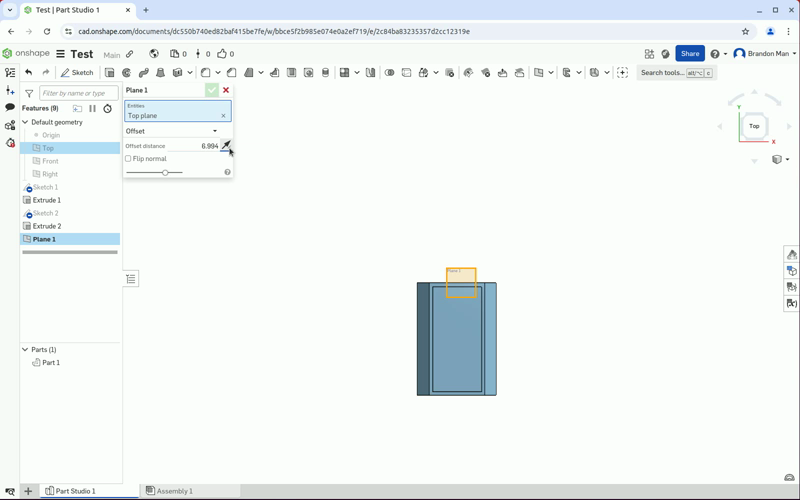
key(enter, 2)
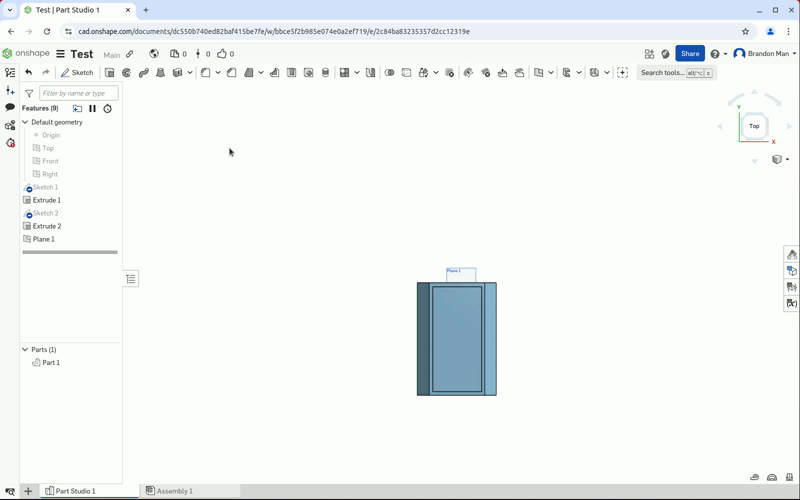
key(shift+s)
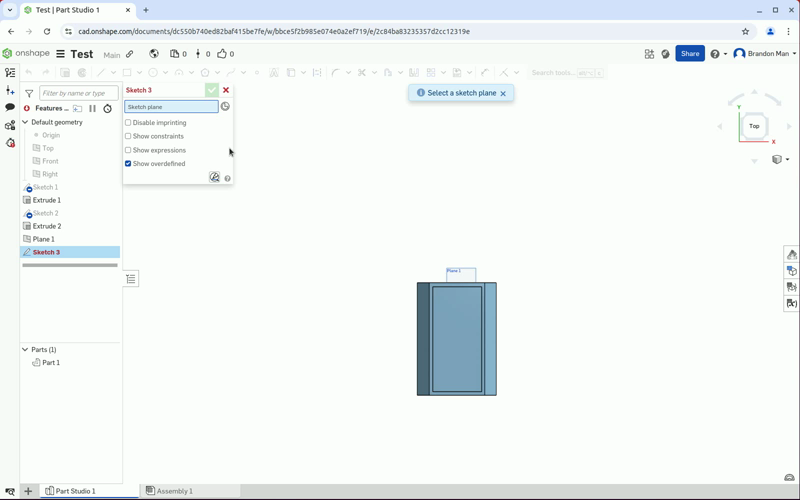
mouse_move(73, 241)
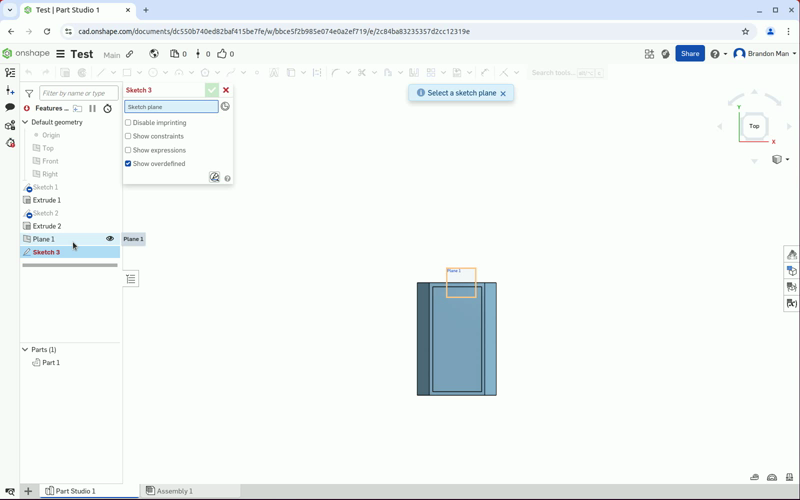
click(73, 241)
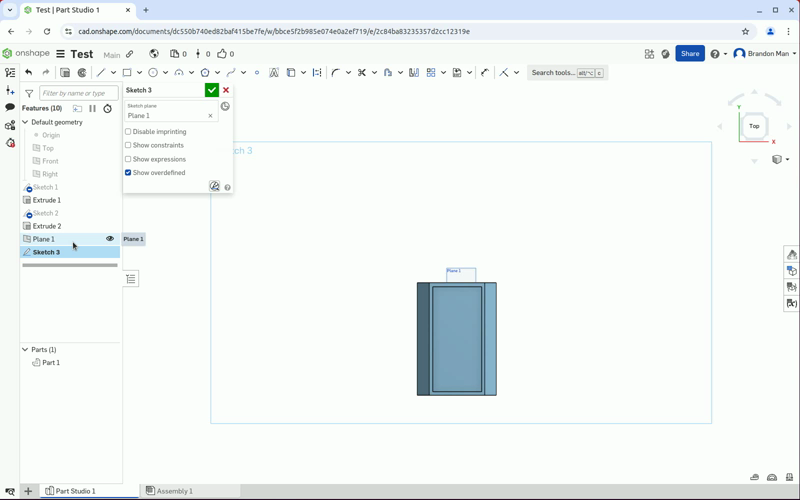
mouse_move(73, 352)
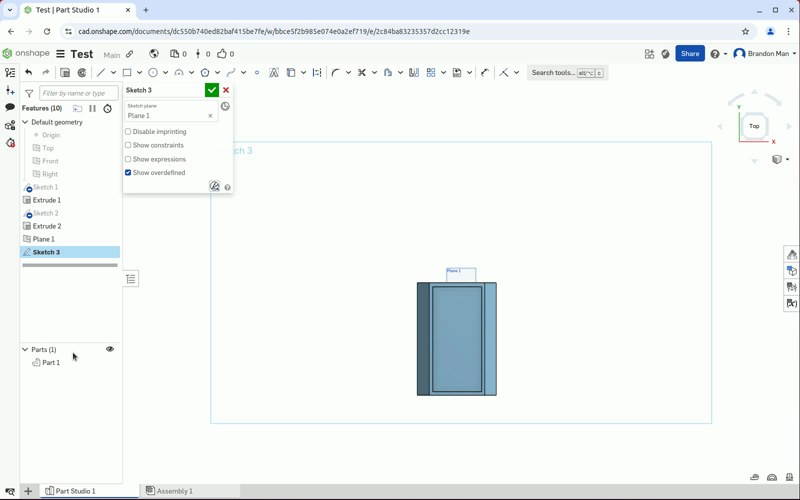
key(y)
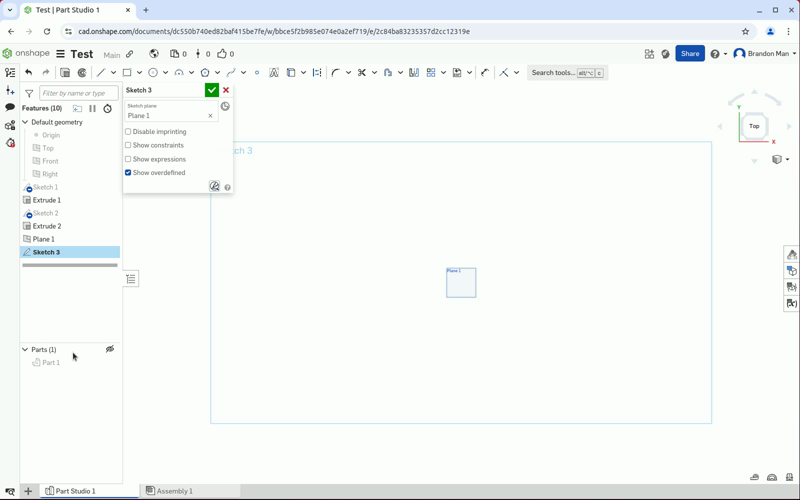
key(c)
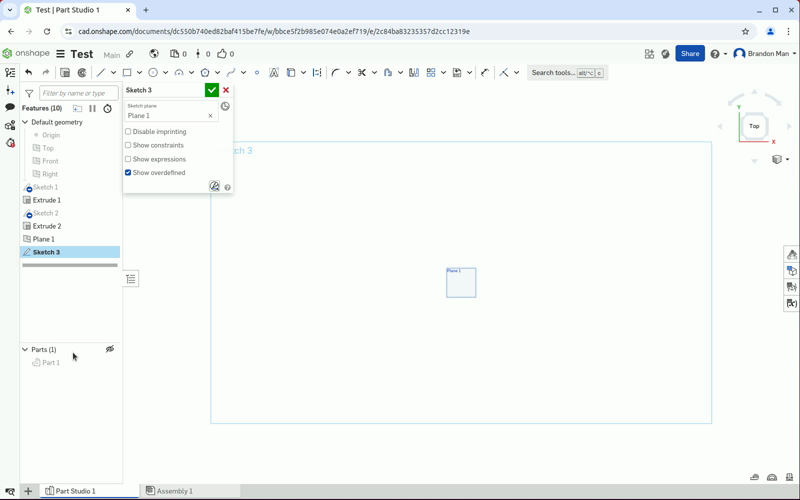
key_down(shift)
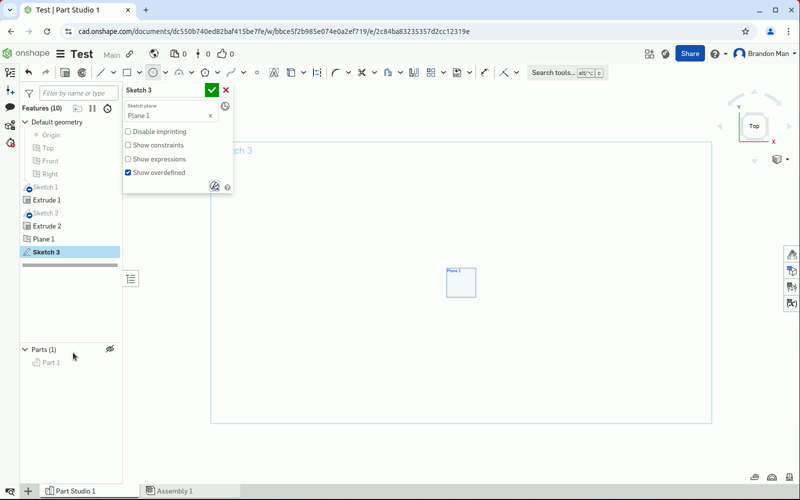
mouse_move(457, 314)
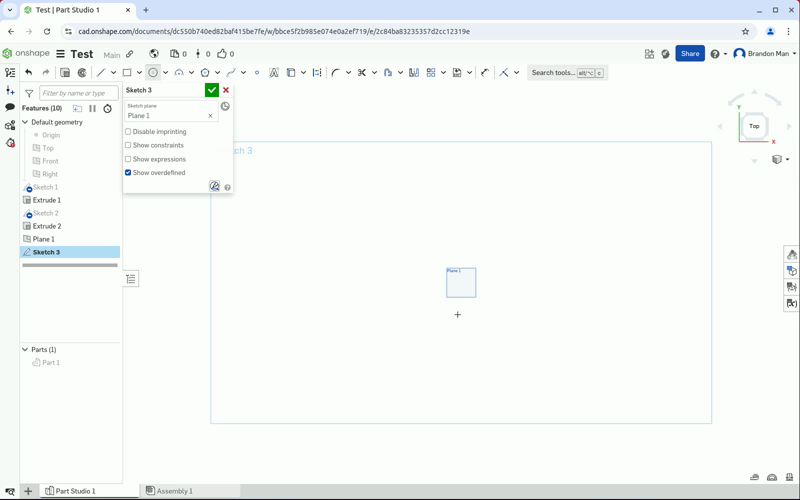
click(457, 314)
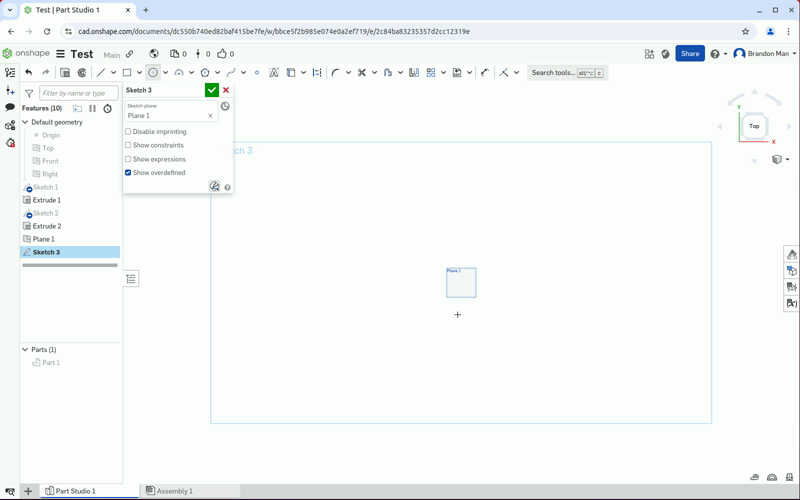
key_up(shift)
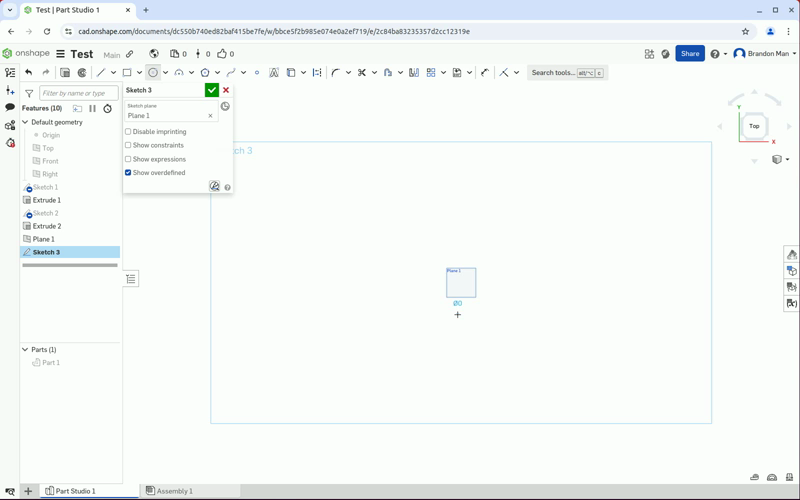
mouse_move(464, 314)
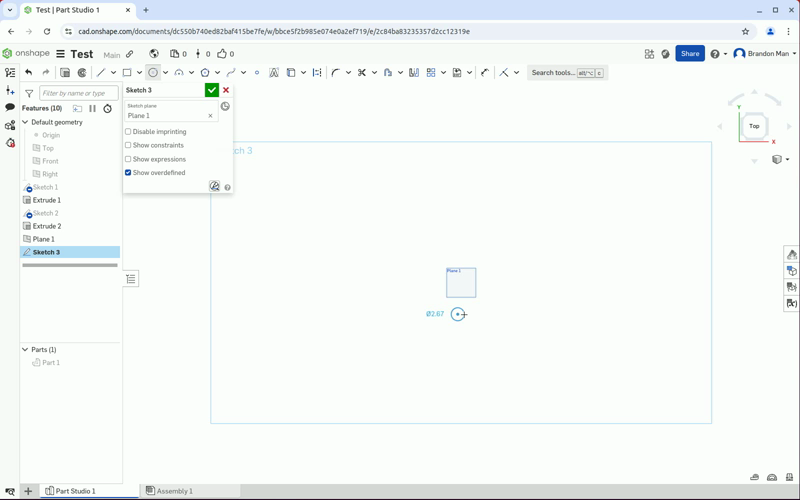
click(464, 314)
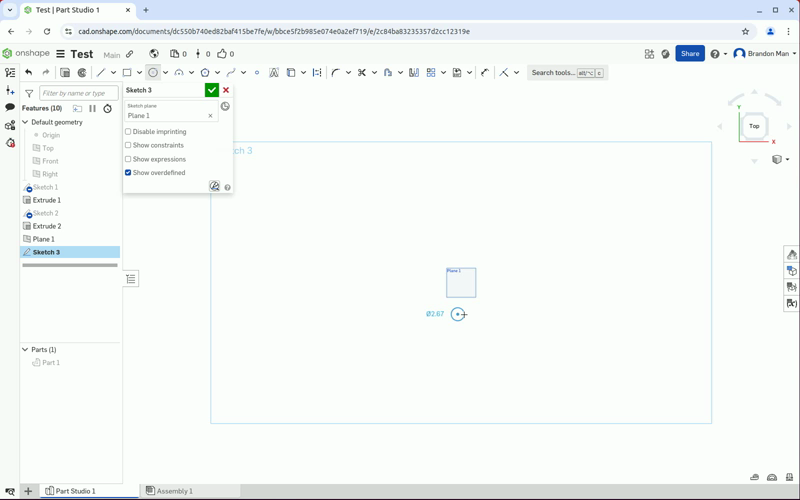
key(esc)
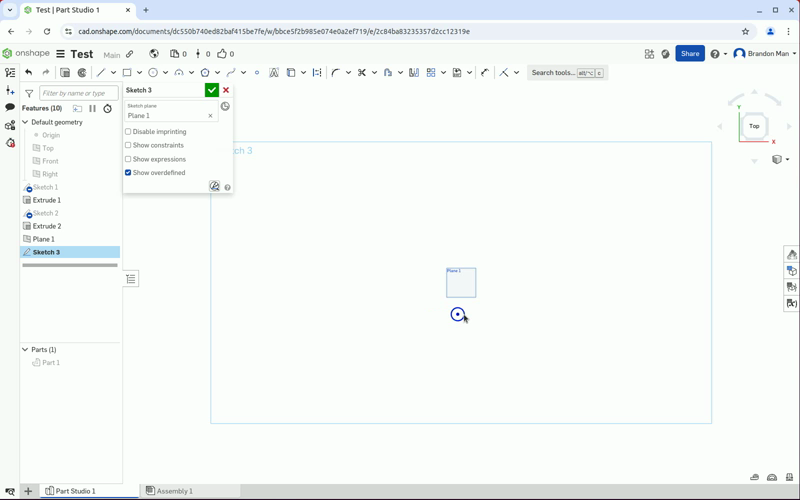
mouse_move(457, 317)
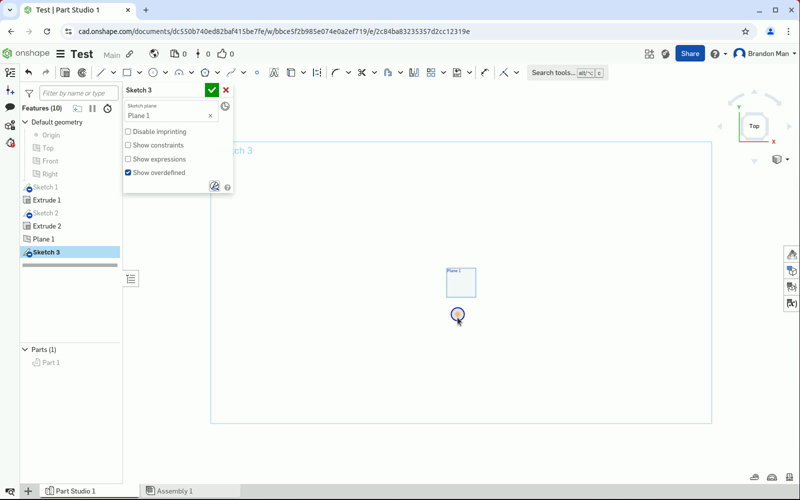
scroll(6)
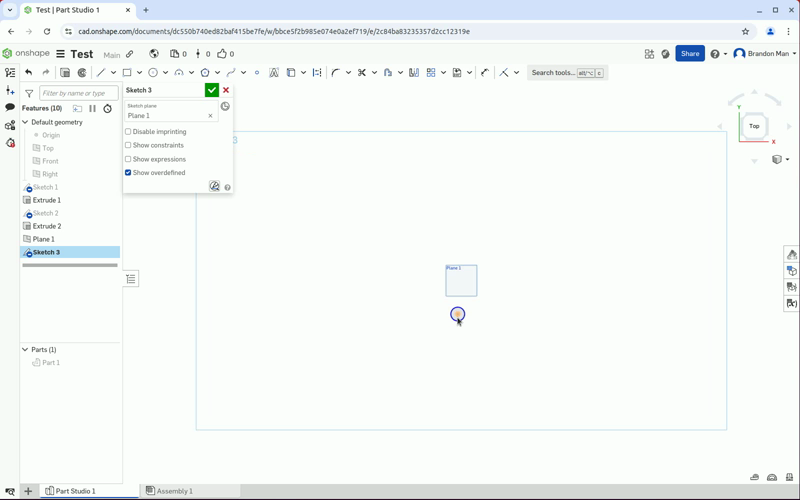
scroll(6)
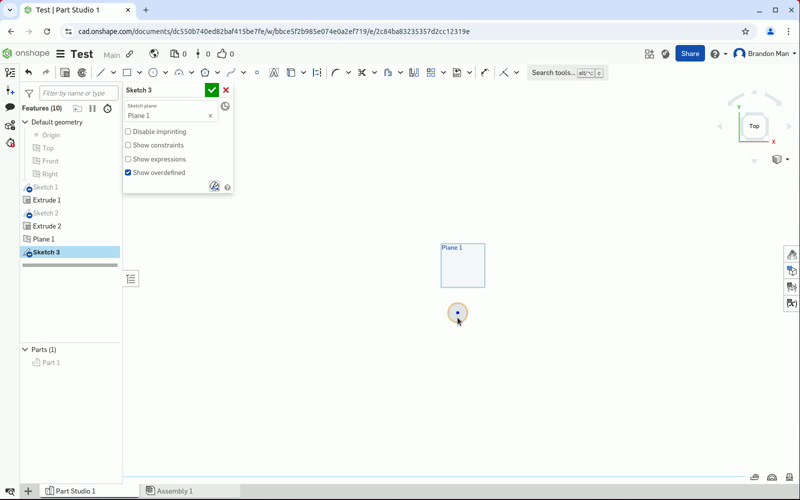
scroll(6)
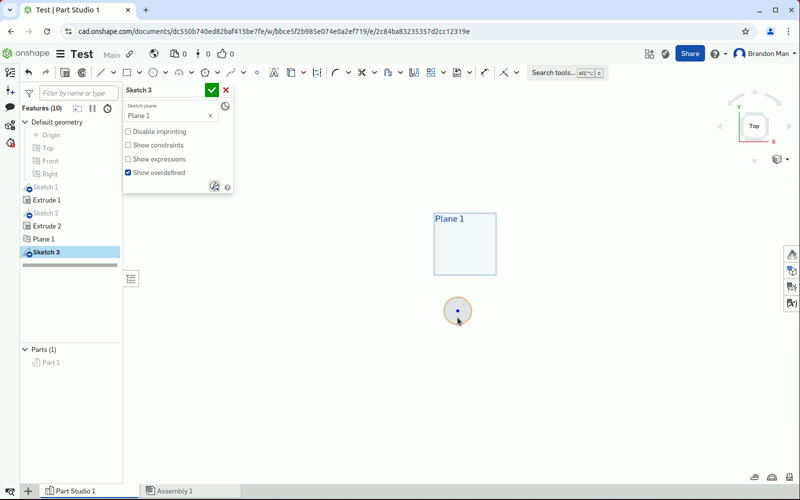
scroll(6)
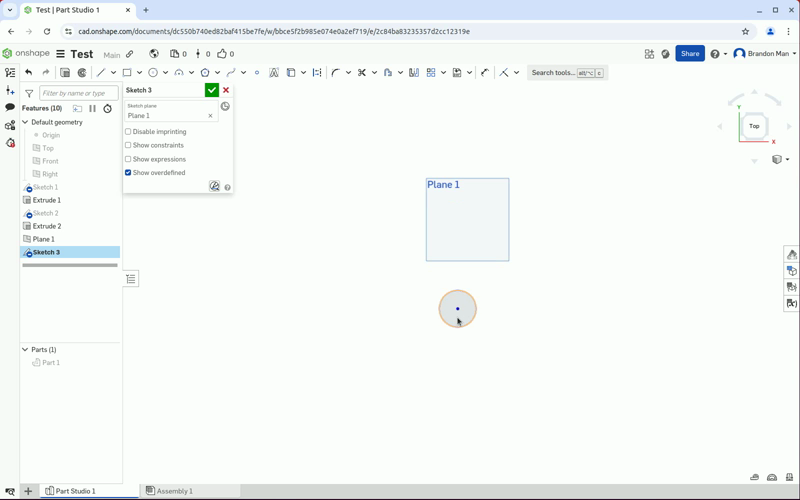
scroll(6)
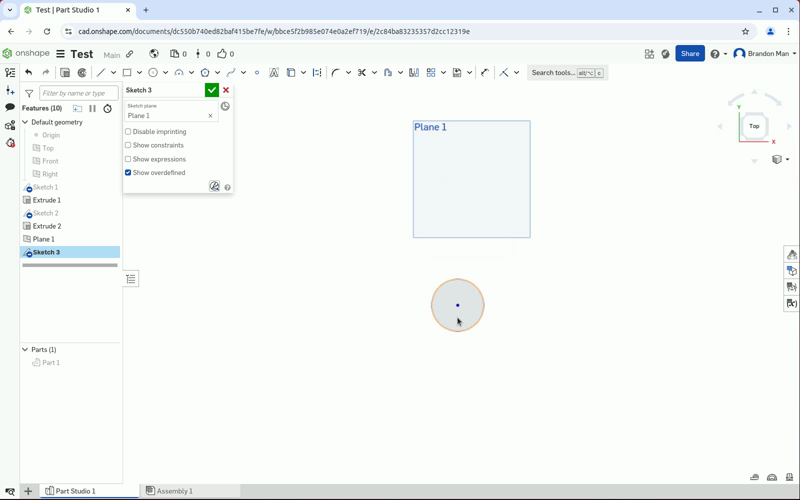
scroll(6)
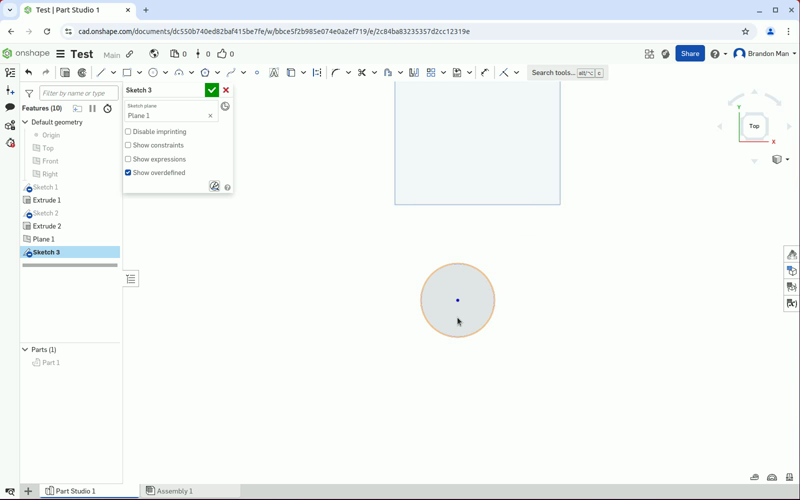
scroll(6)
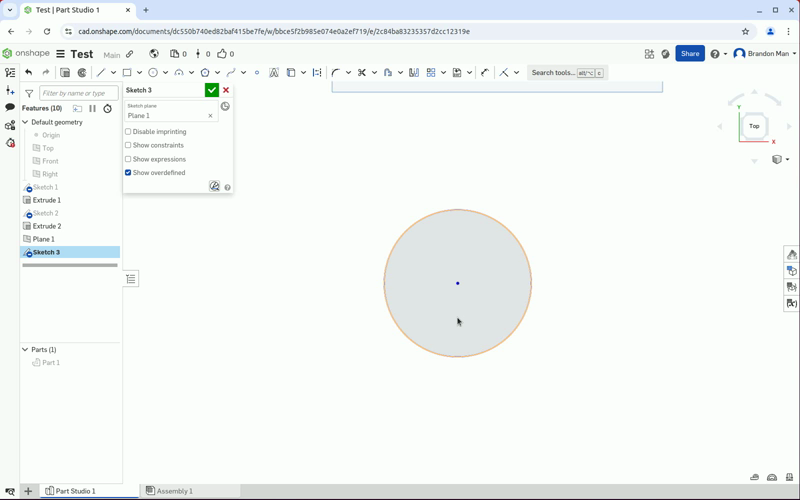
click(457, 317)
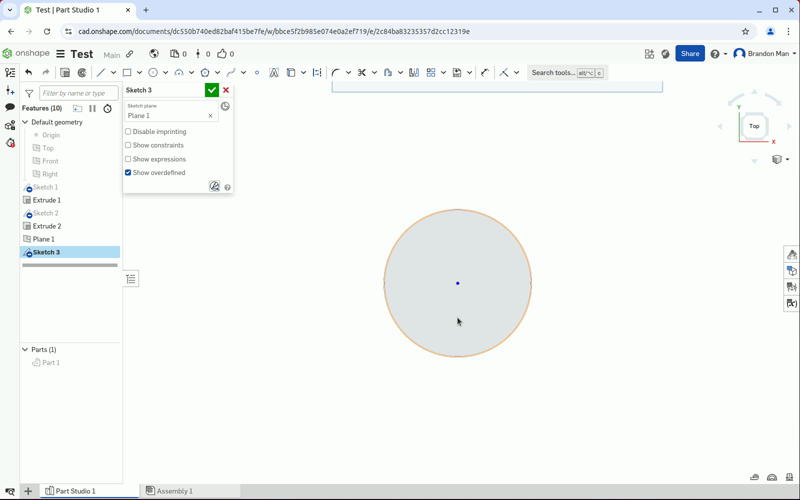
scroll(-6)
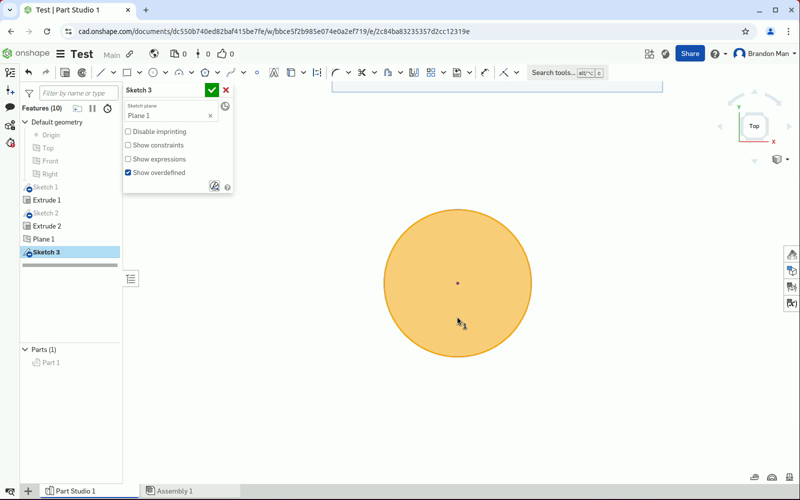
scroll(-6)
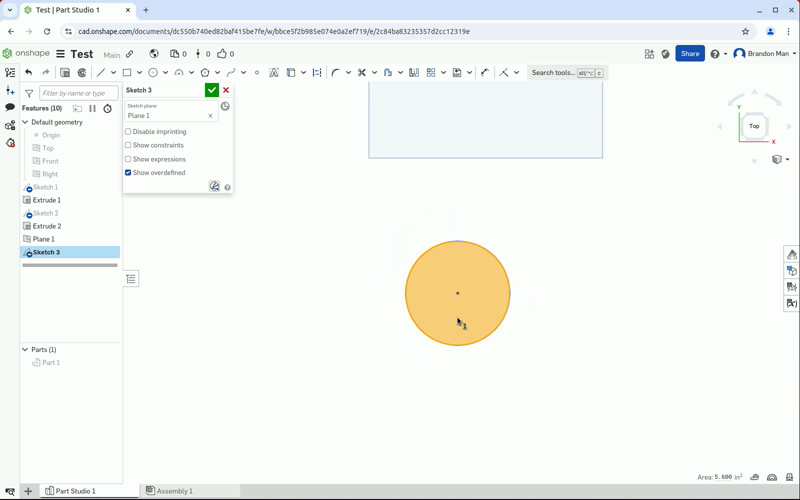
scroll(-6)
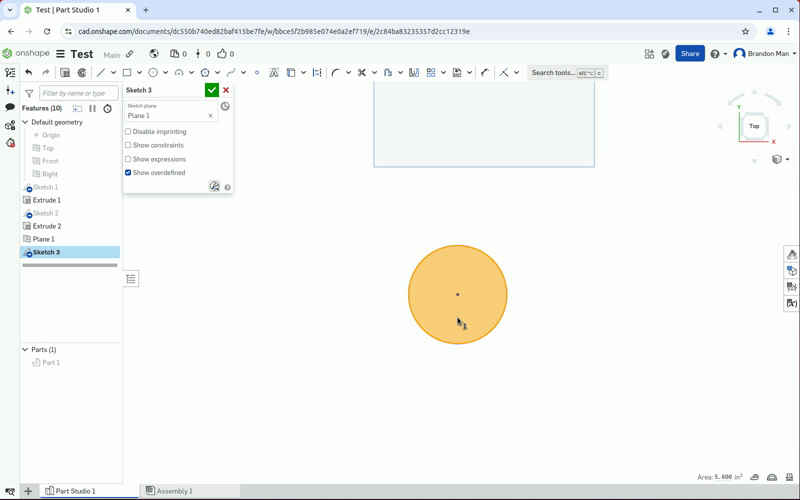
scroll(-6)
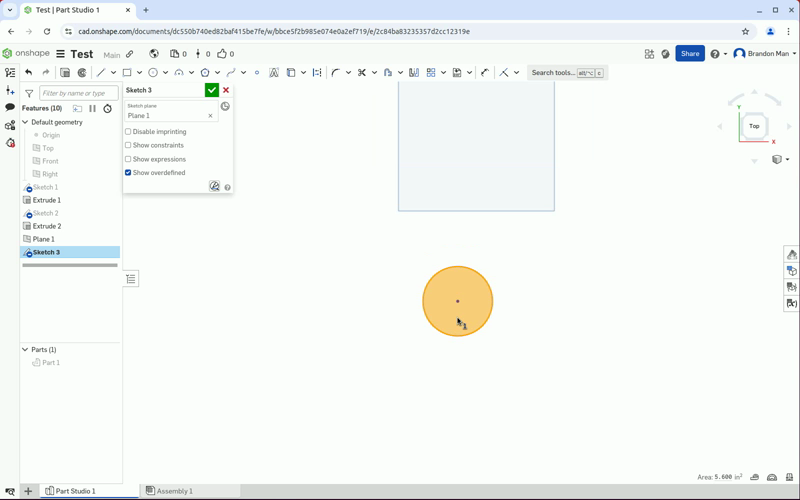
scroll(-6)
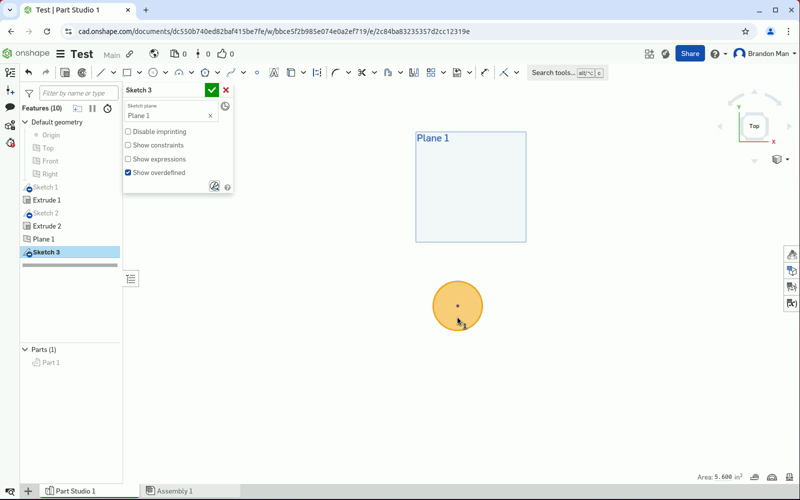
scroll(-6)
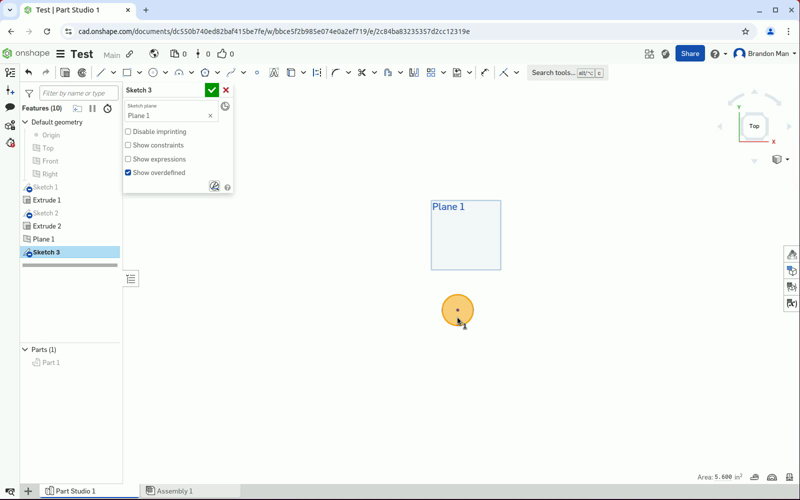
scroll(-6)
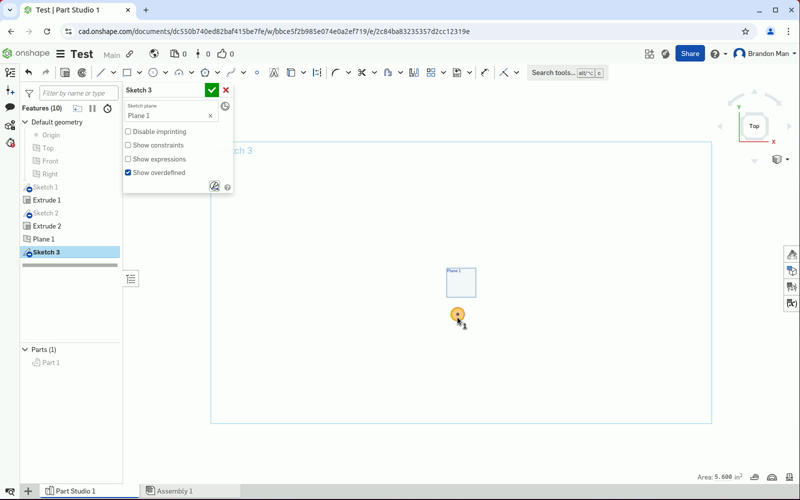
mouse_move(73, 352)
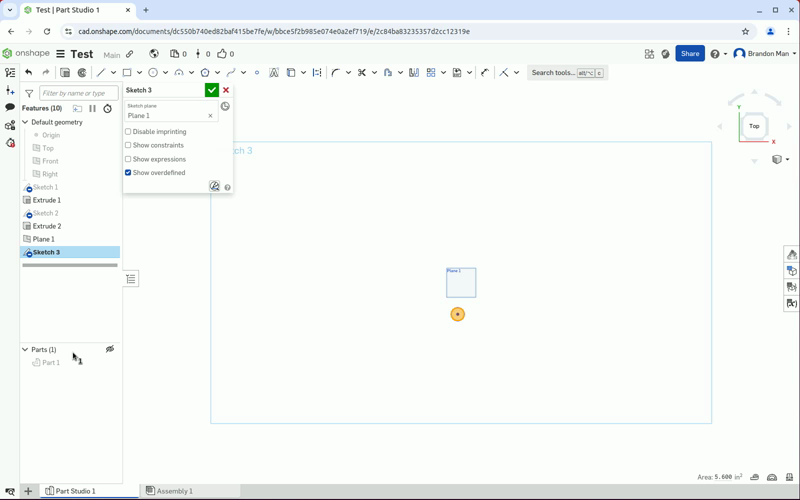
key(shift+y)
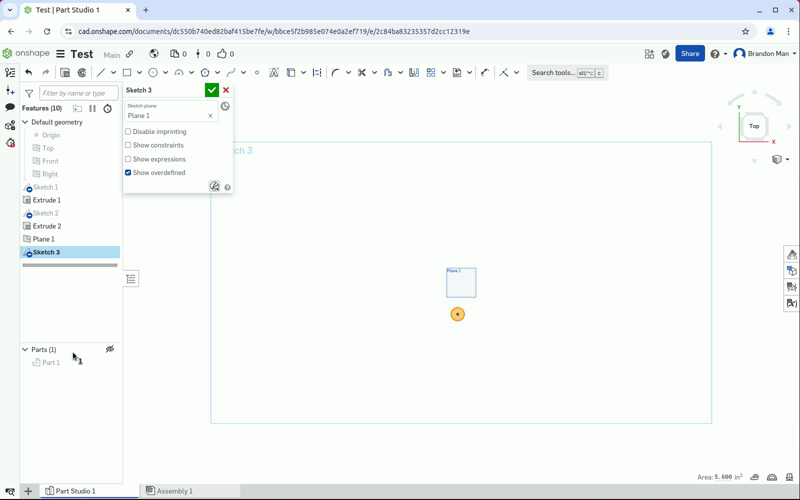
key(shift+e)
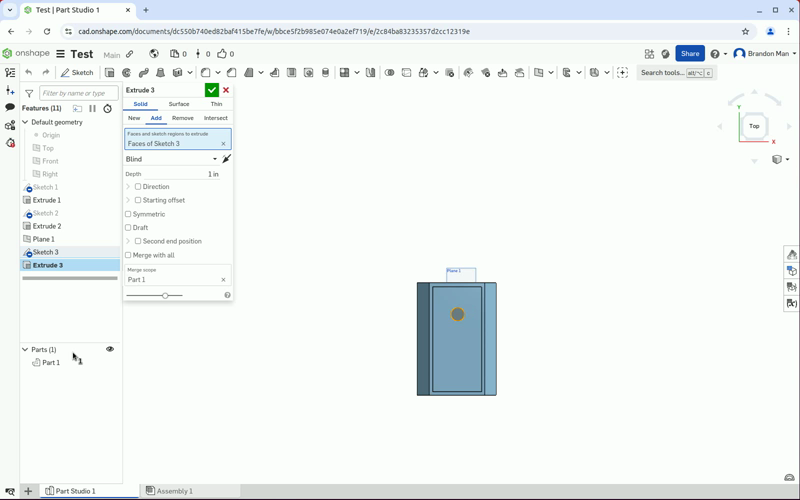
mouse_move(143, 106)
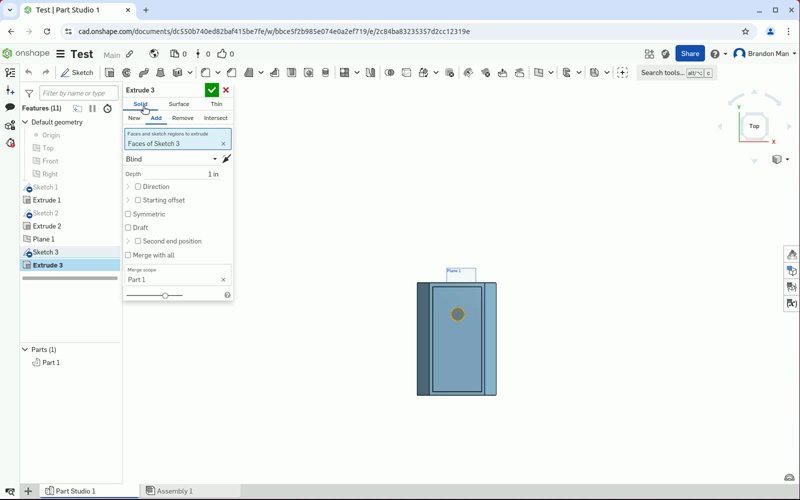
click(143, 106)
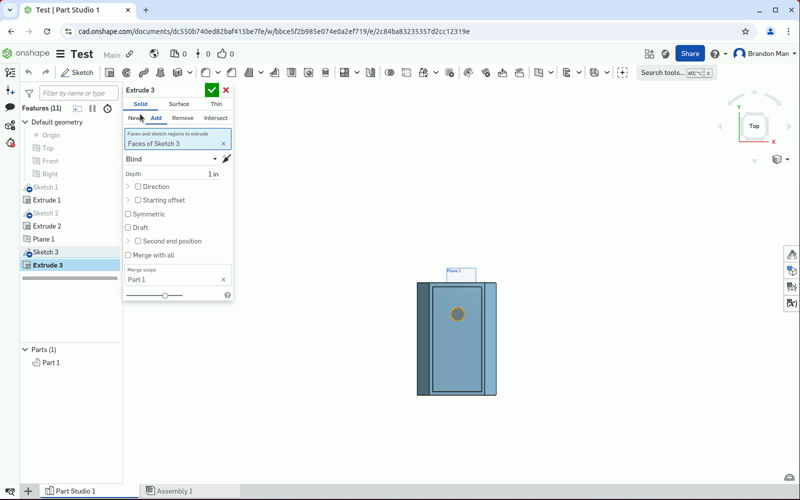
mouse_move(137, 120)
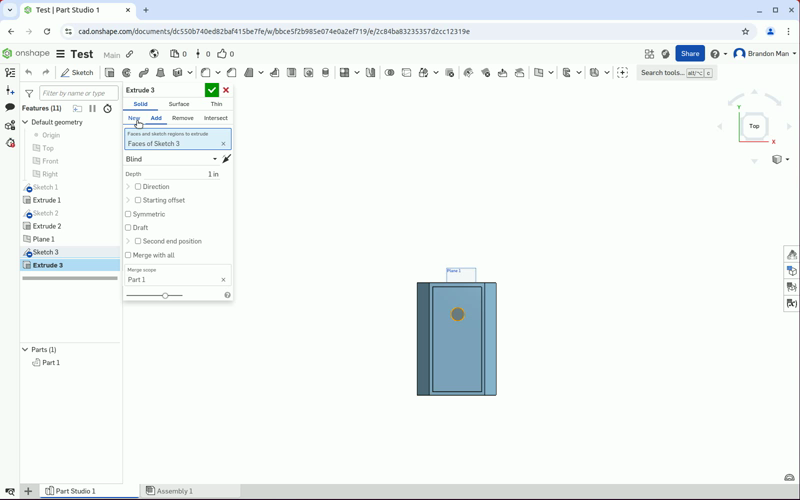
click(137, 120)
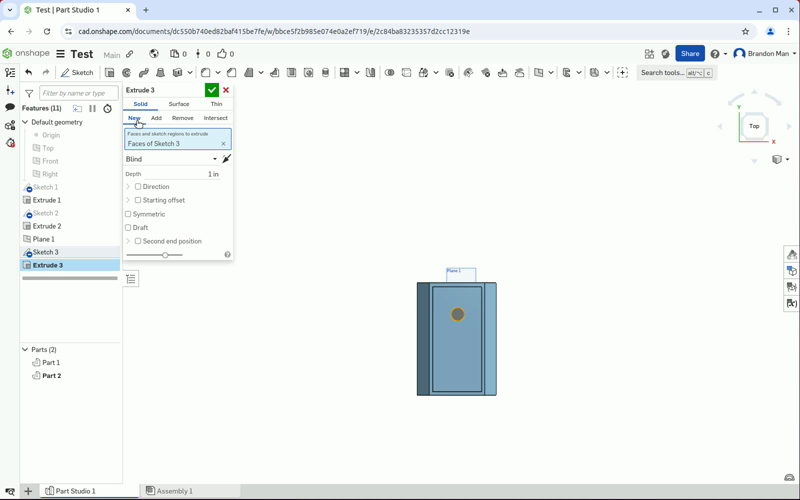
key(tab, 4)
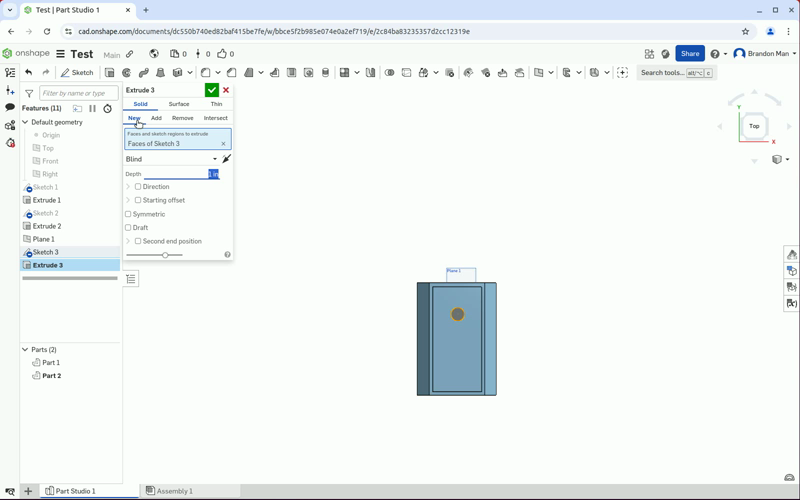
text(1.204)
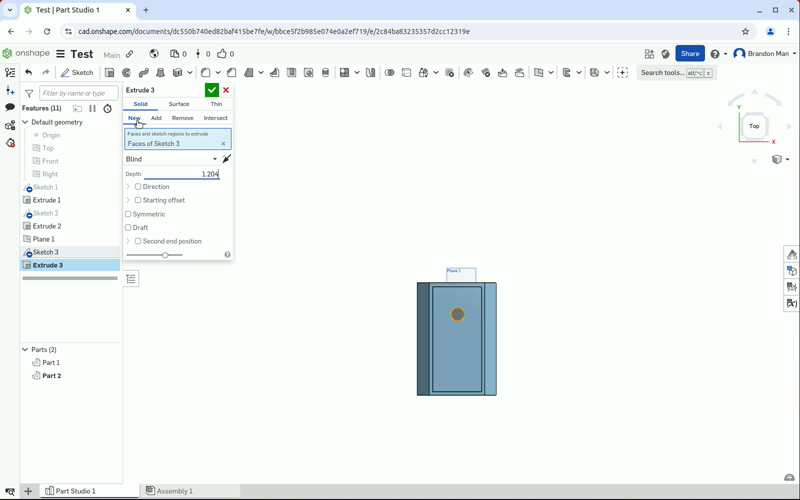
key(enter)
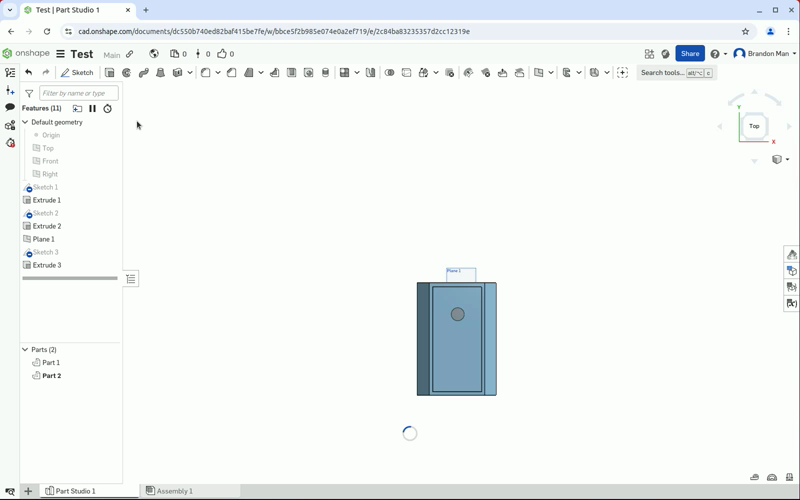
key(shift+h)
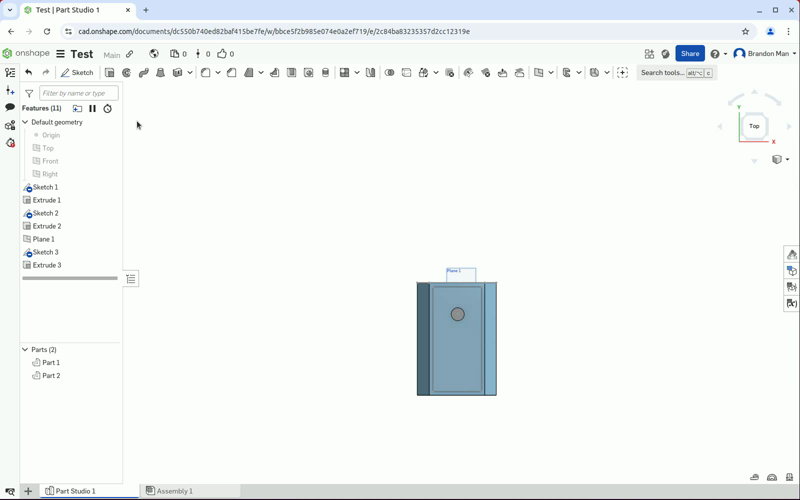
key(shift+h)
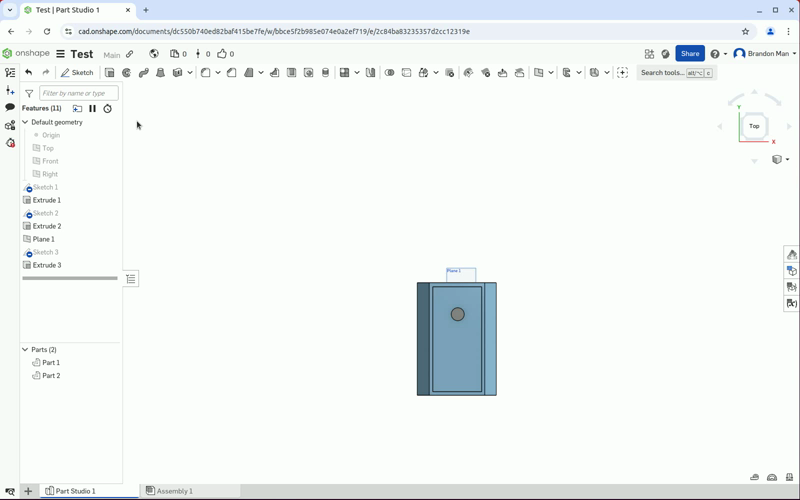
mouse_move(73, 189)
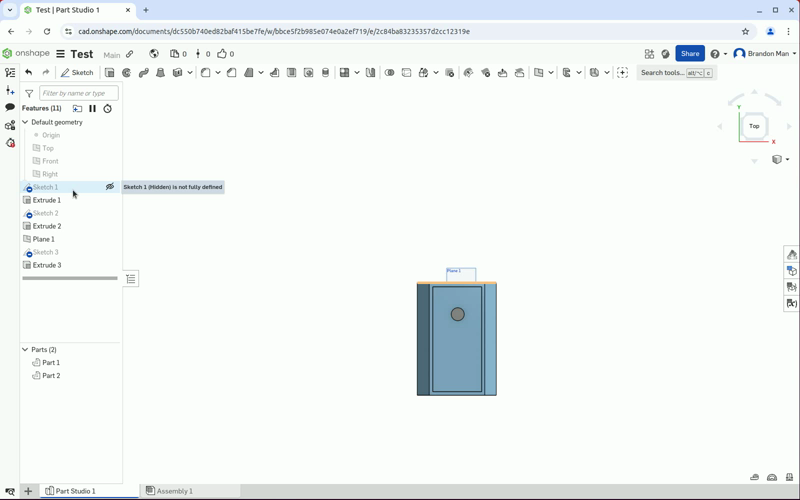
click(73, 189)
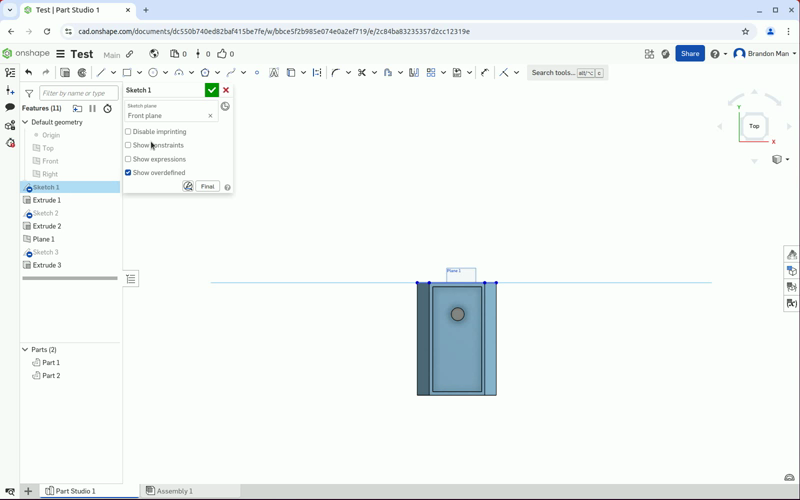
mouse_move(229, 92)
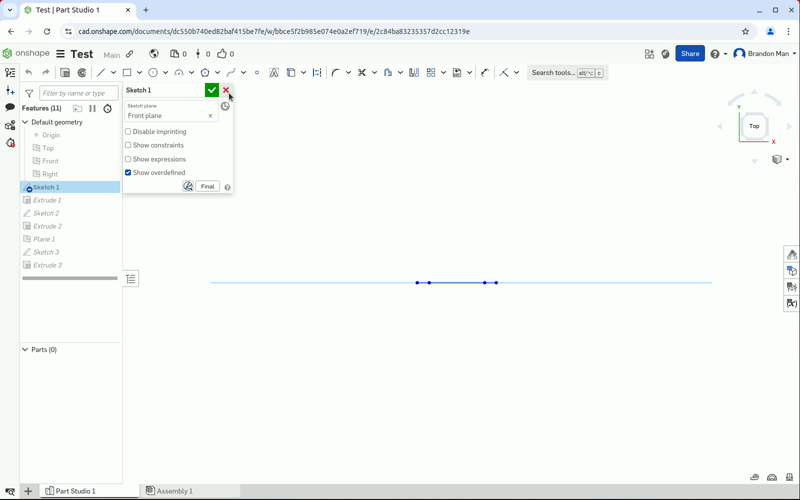
click(229, 92)
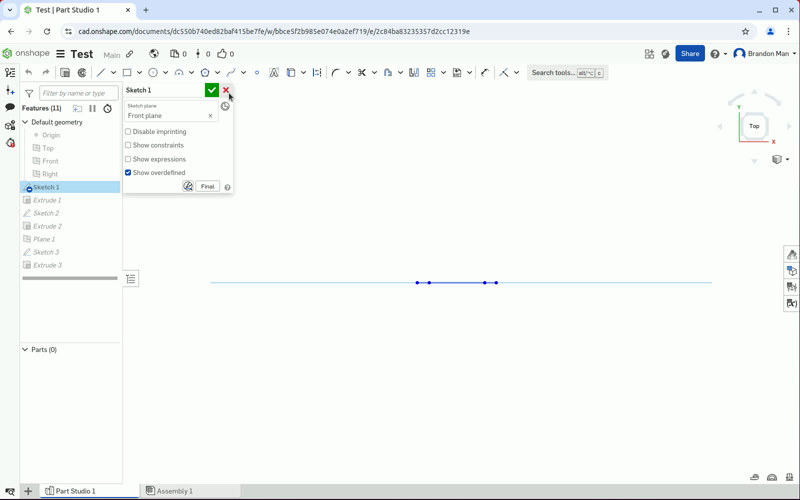
key(shift+s)
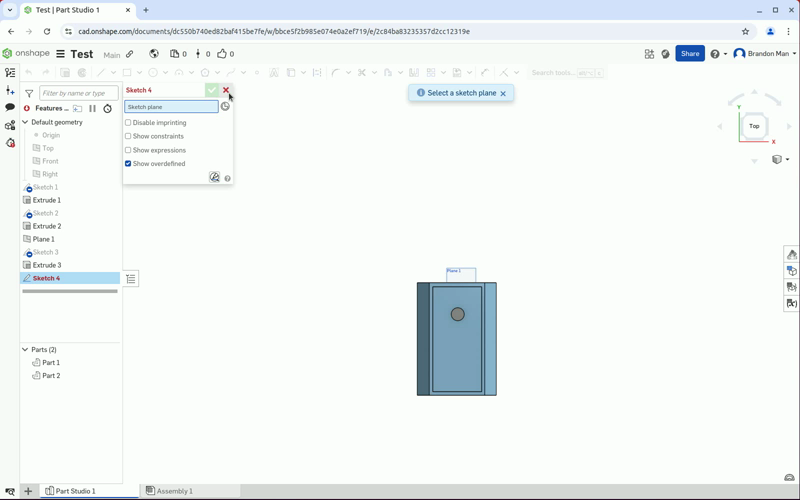
mouse_move(73, 241)
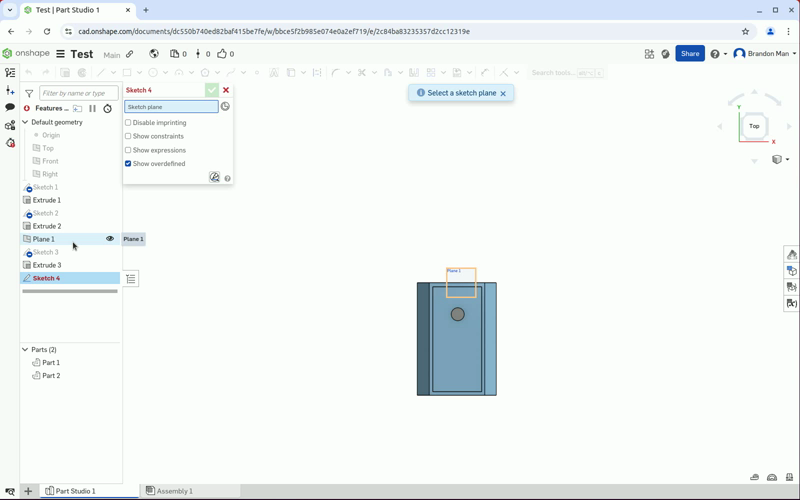
click(73, 241)
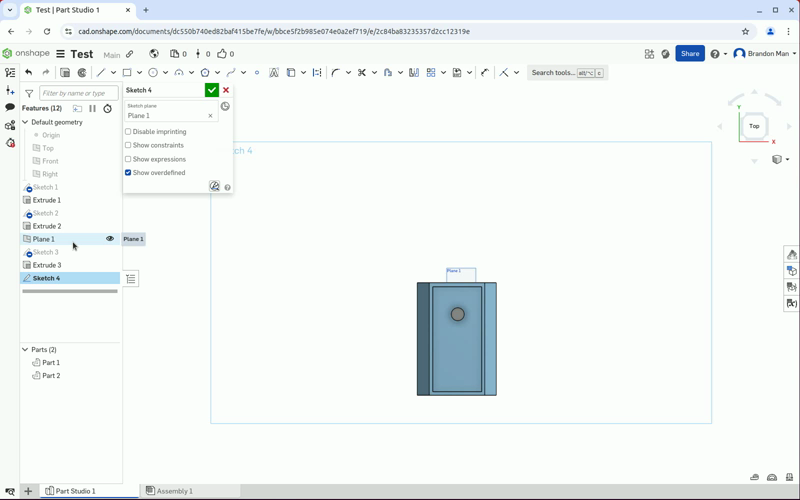
mouse_move(73, 352)
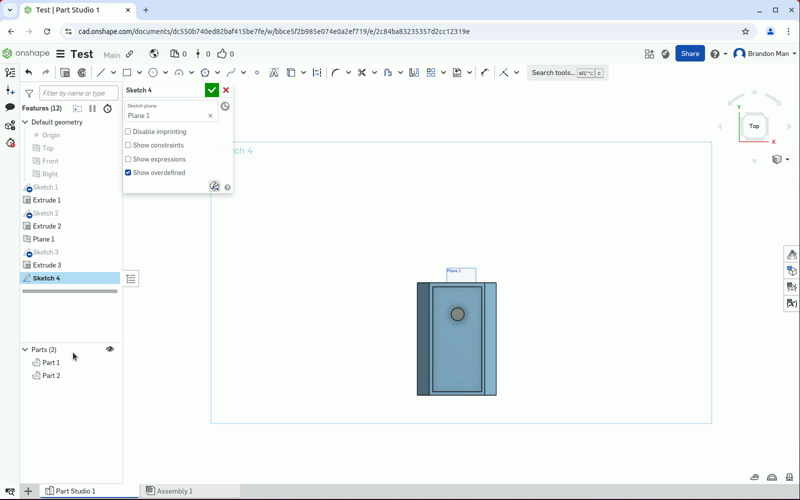
key(y)
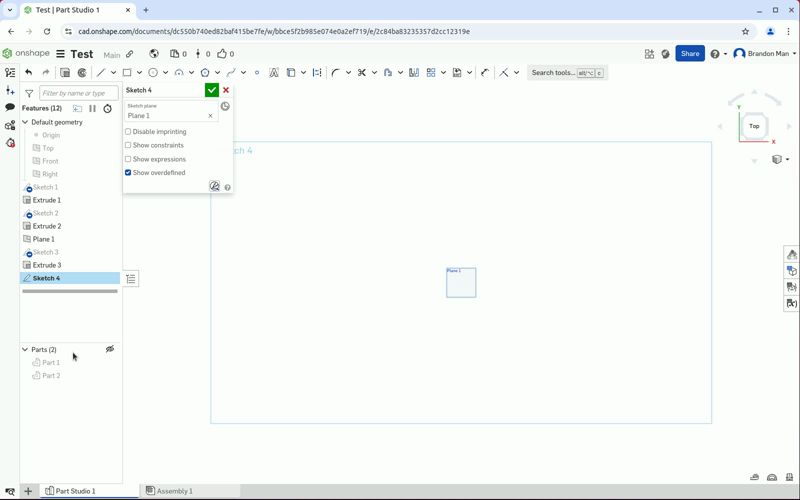
key(c)
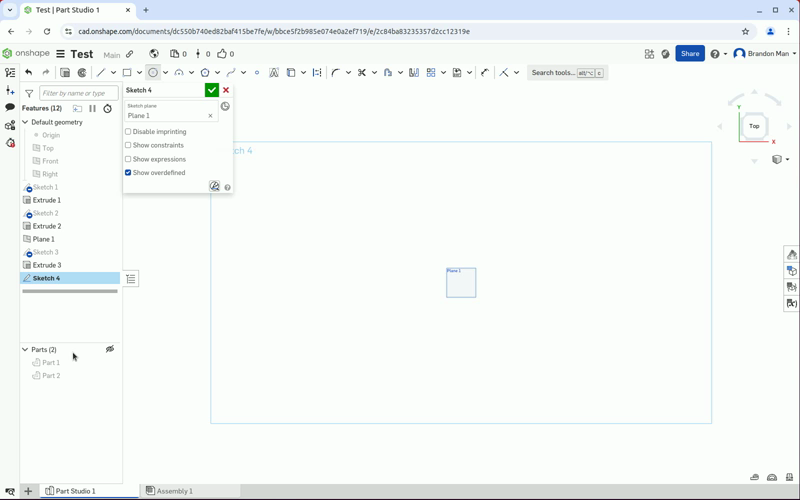
key_down(shift)
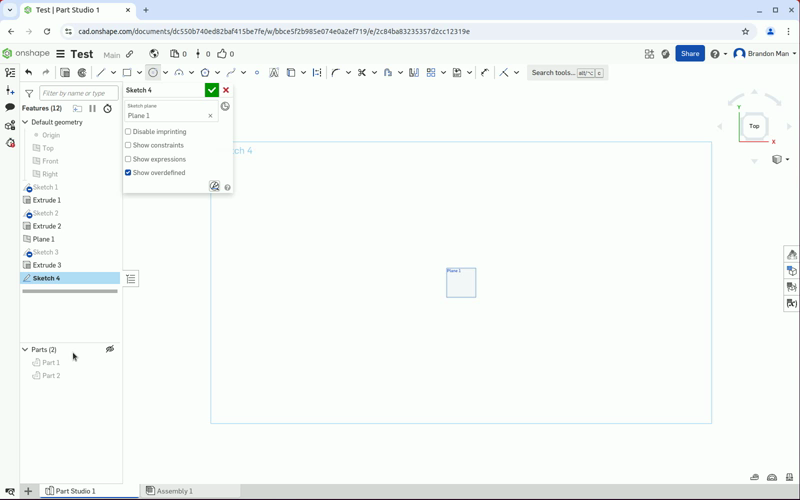
mouse_move(457, 314)
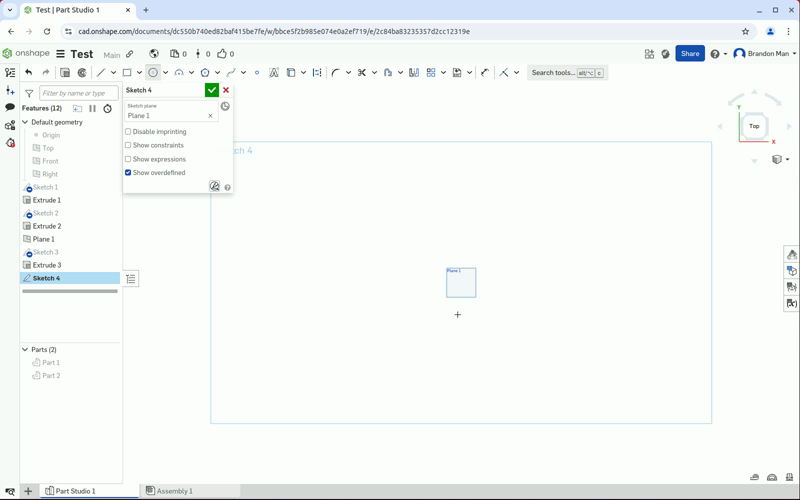
click(457, 314)
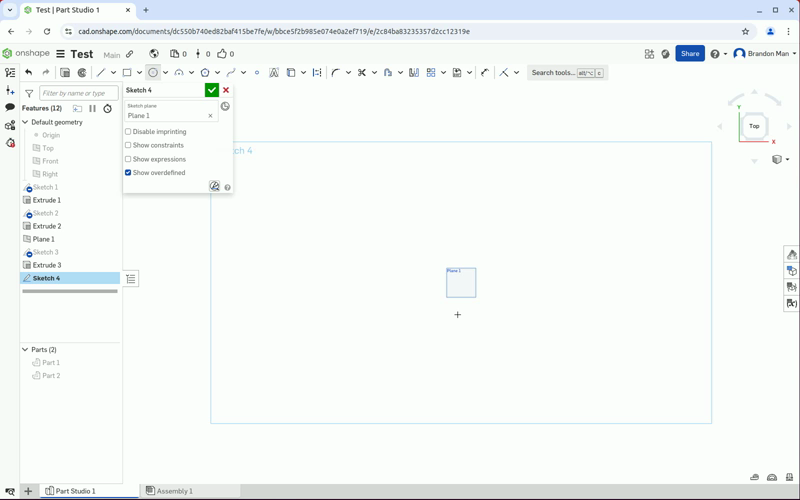
key_up(shift)
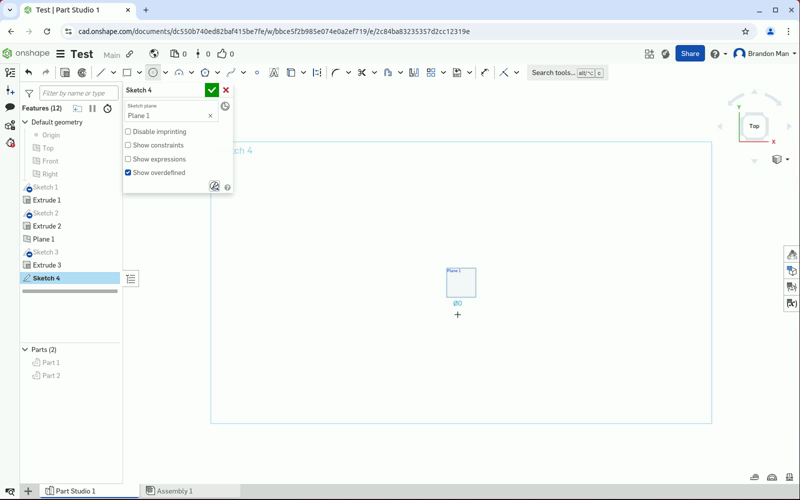
mouse_move(471, 314)
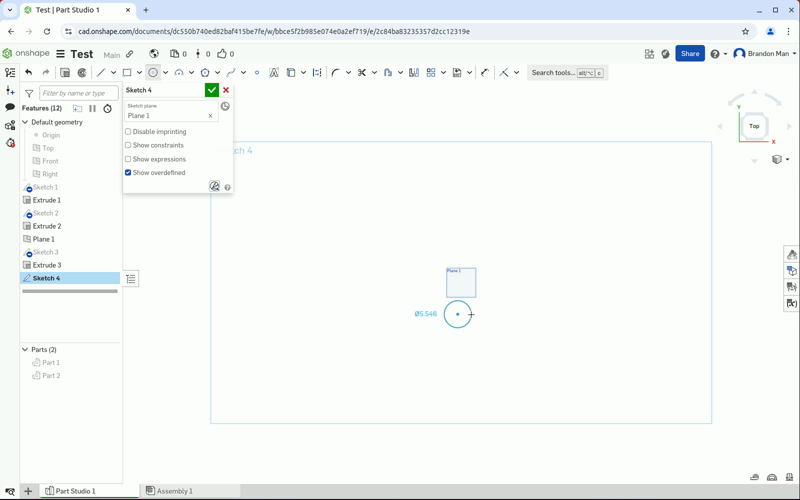
click(471, 314)
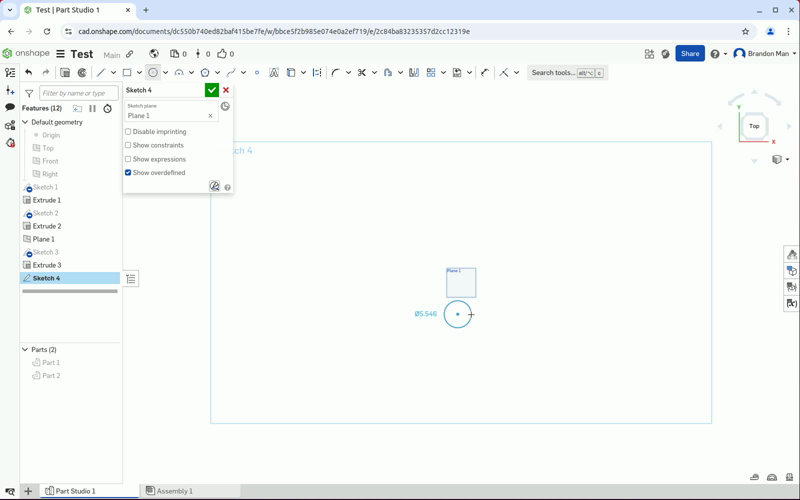
key(esc)
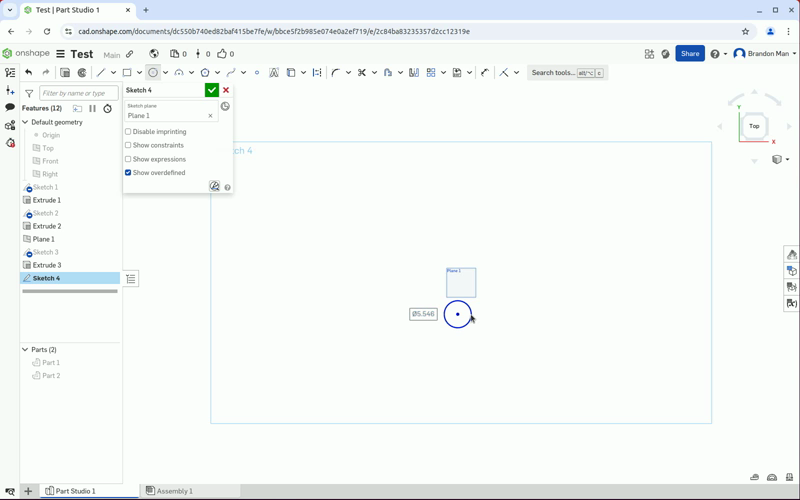
key(c)
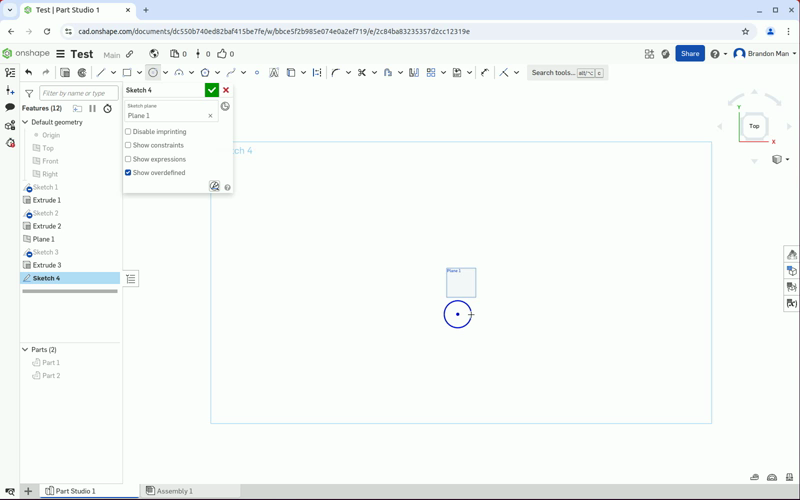
key_down(shift)
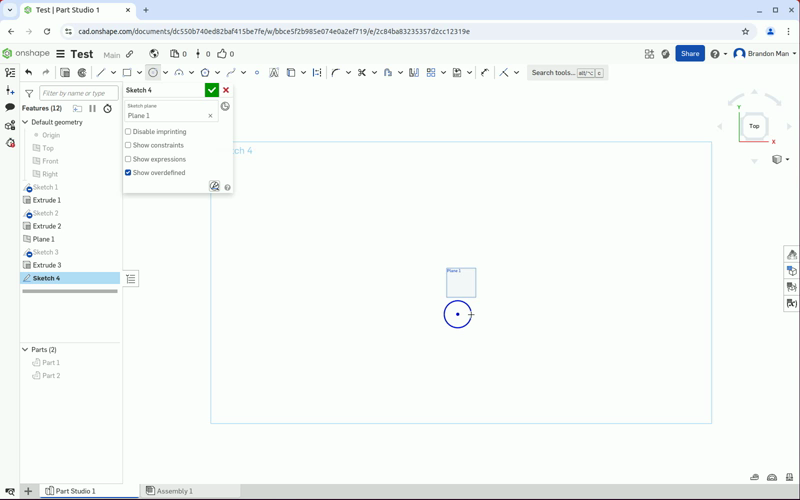
mouse_move(457, 314)
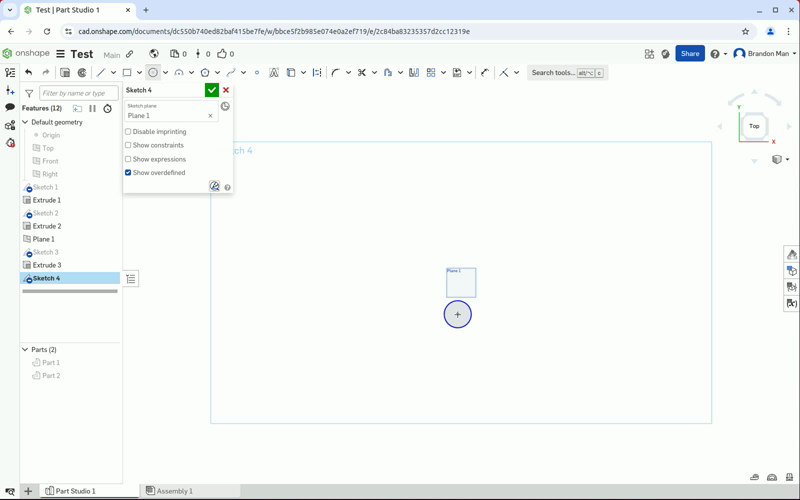
click(457, 314)
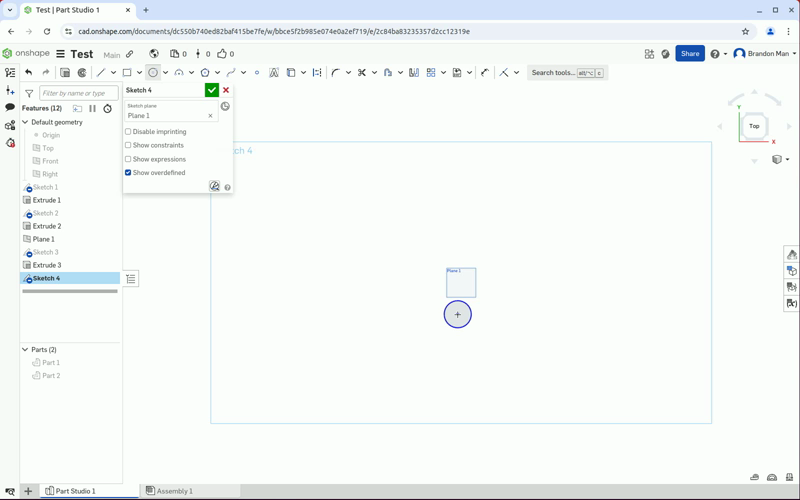
key_up(shift)
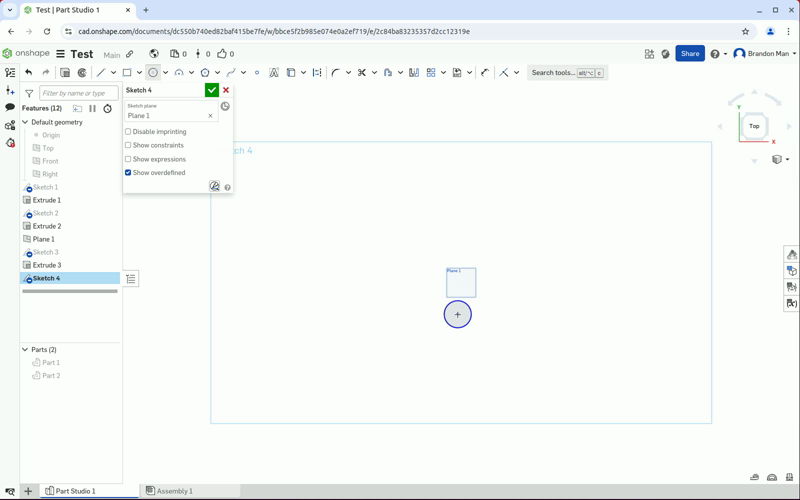
mouse_move(464, 314)
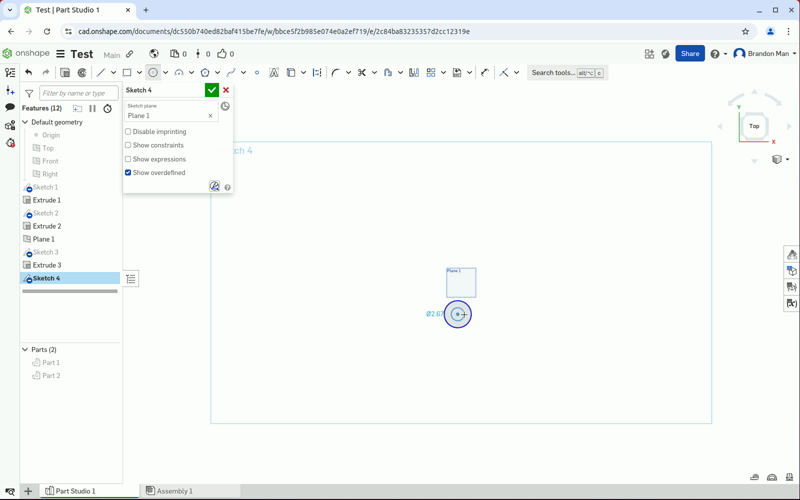
click(464, 314)
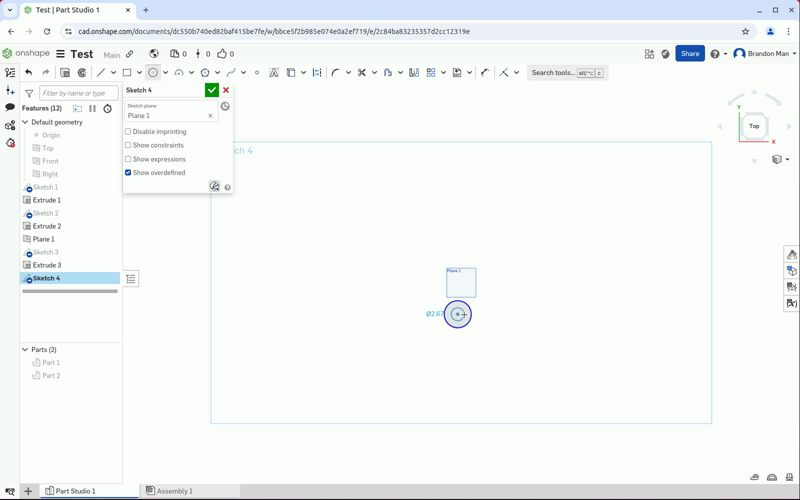
key(esc)
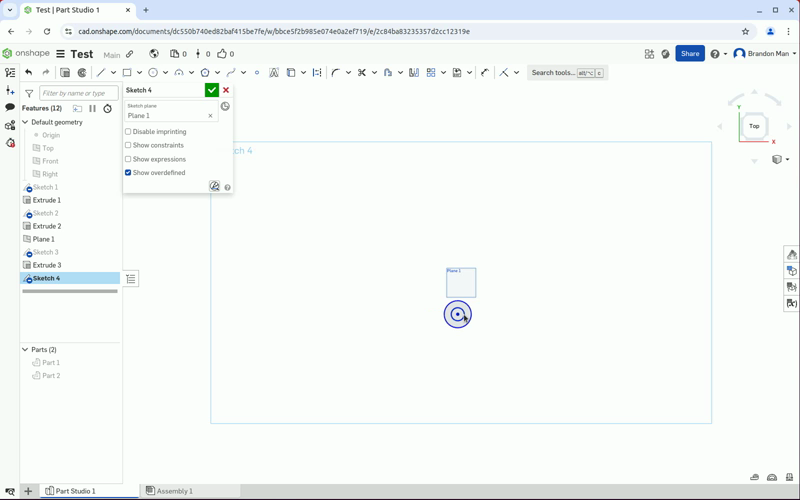
mouse_move(453, 304)
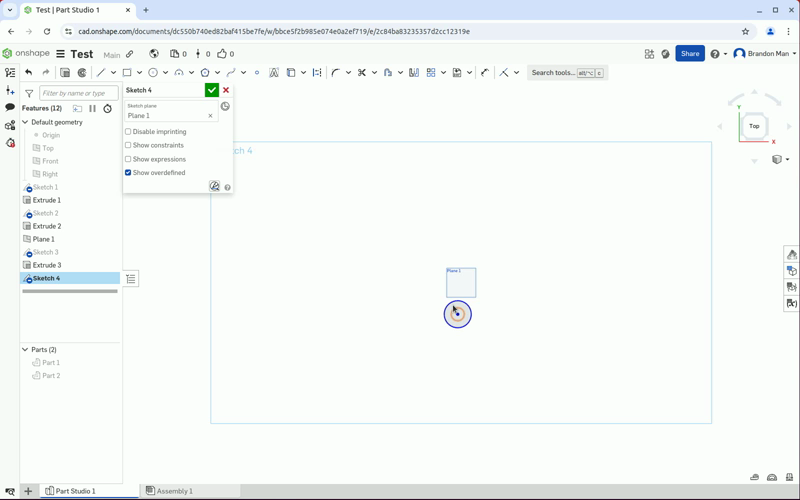
scroll(6)
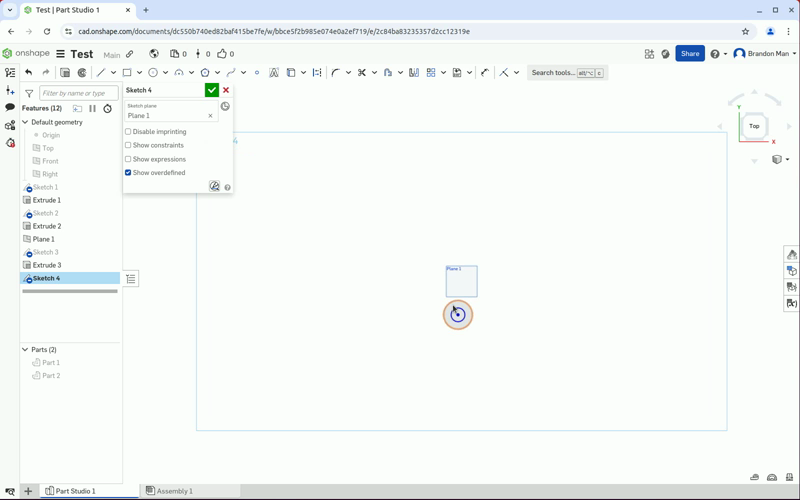
scroll(6)
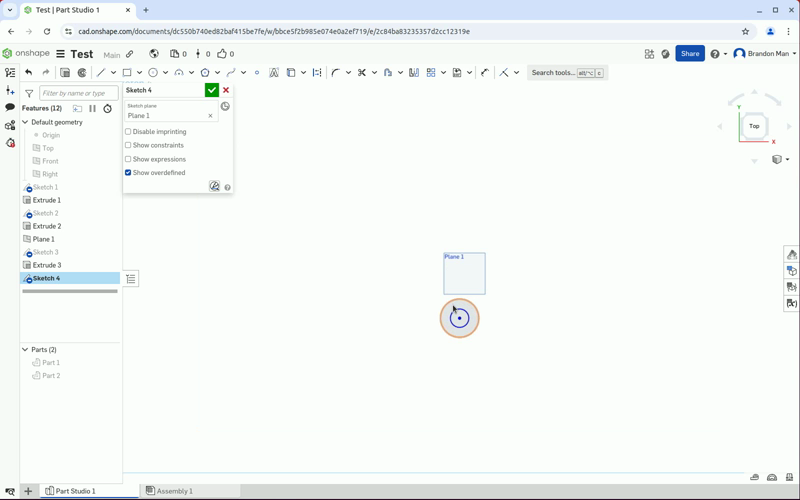
scroll(6)
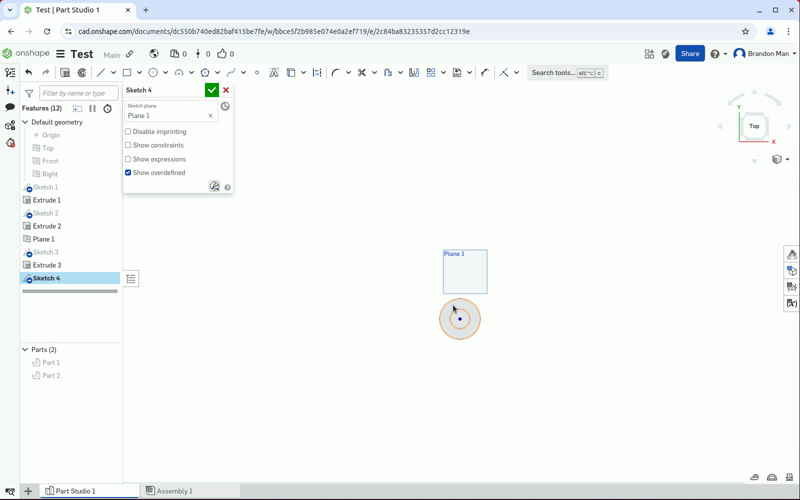
scroll(6)
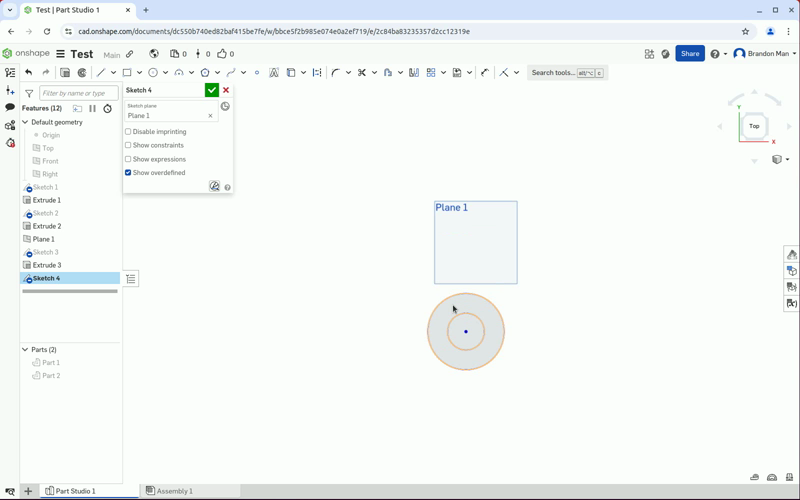
scroll(6)
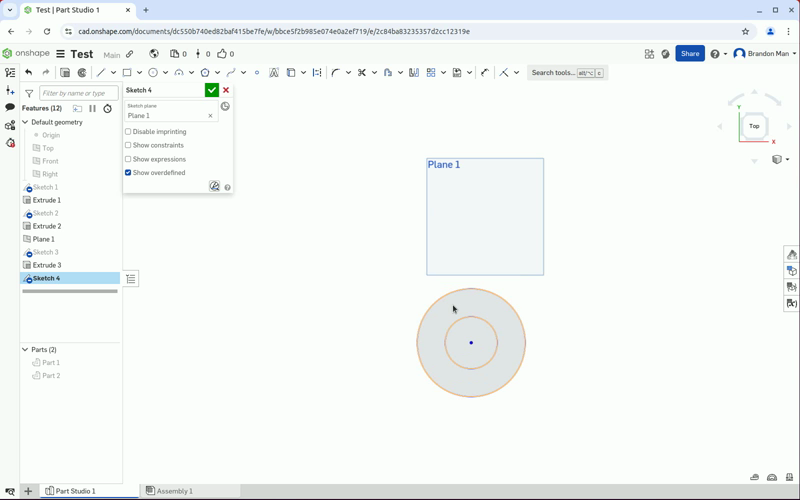
scroll(6)
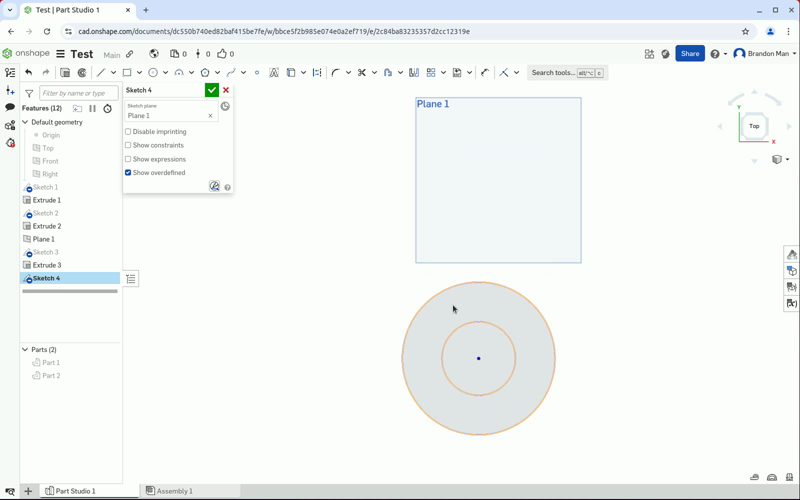
scroll(6)
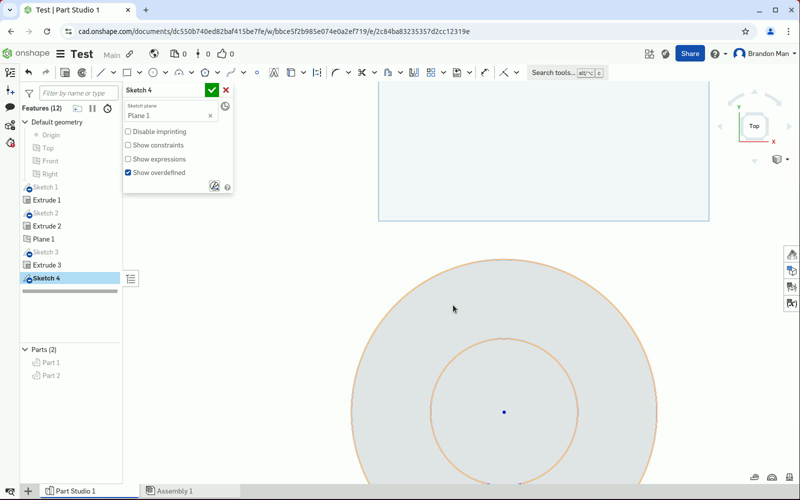
click(453, 304)
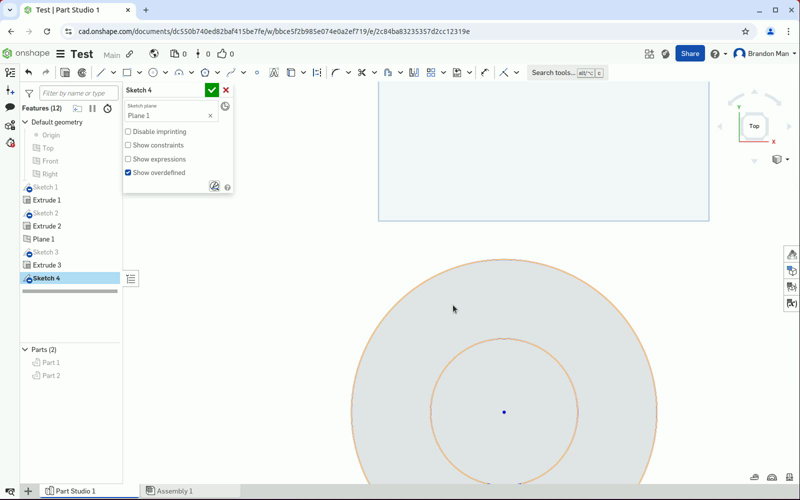
scroll(-6)
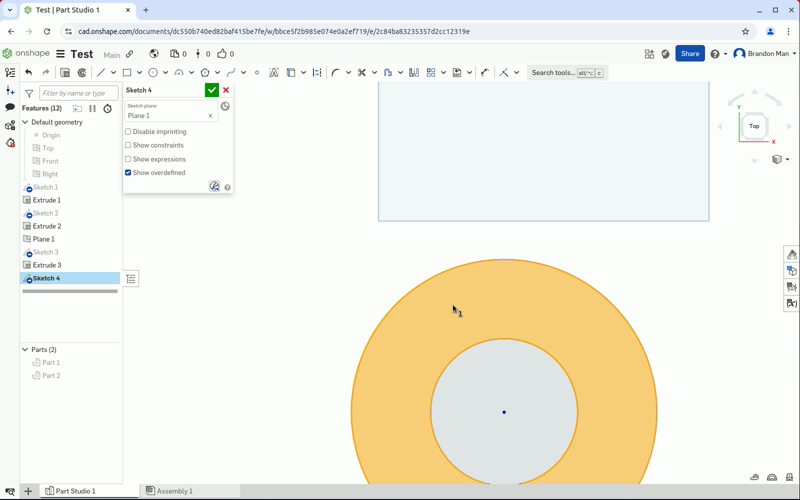
scroll(-6)
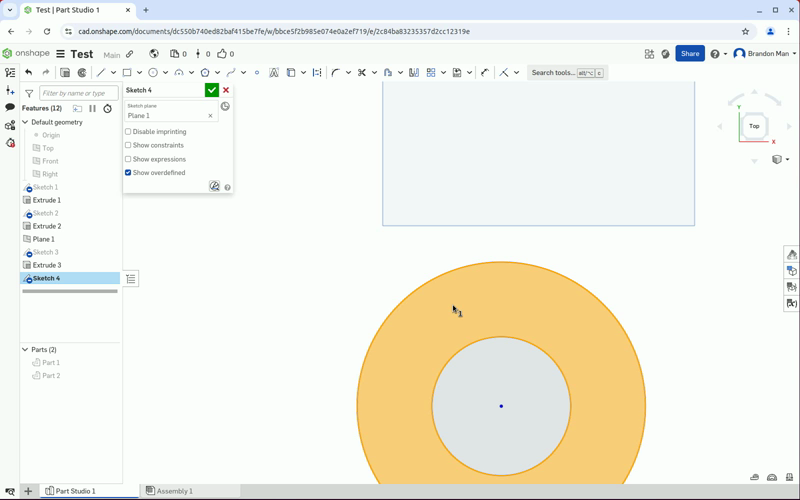
scroll(-6)
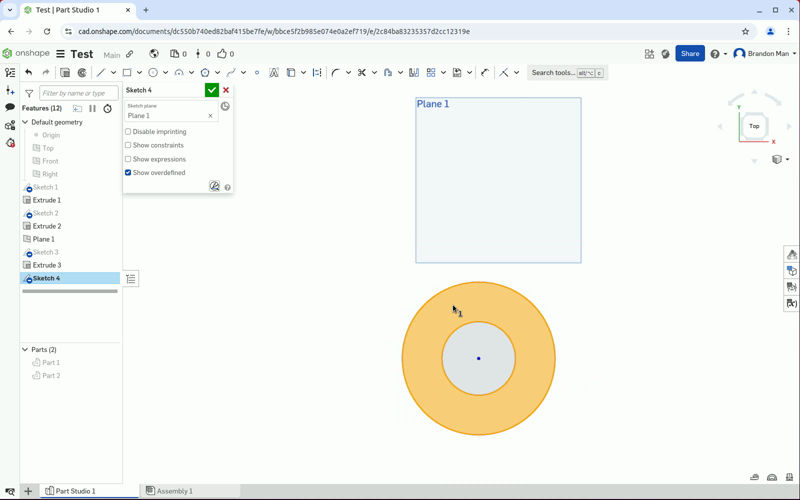
scroll(-6)
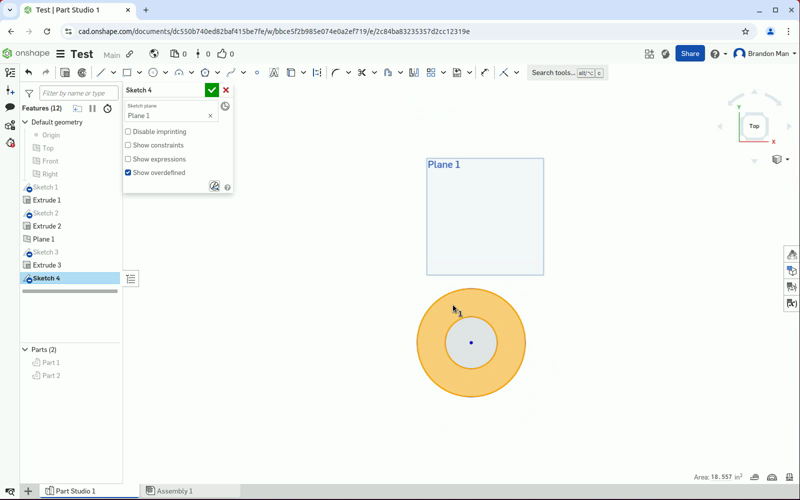
scroll(-6)
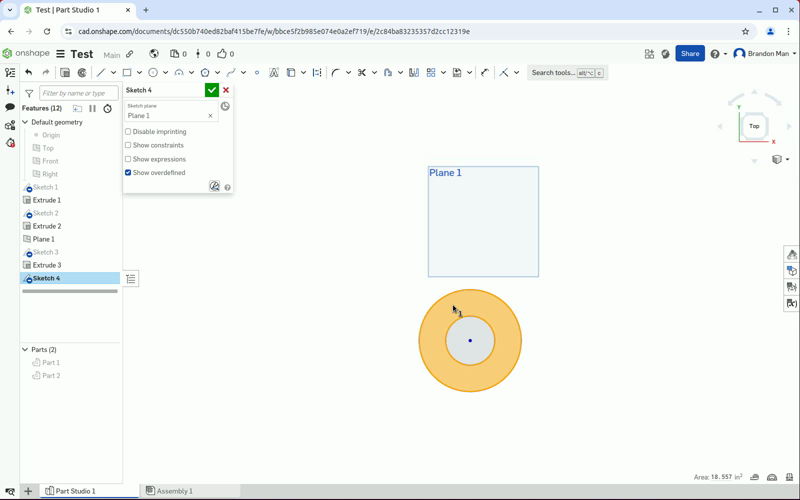
scroll(-6)
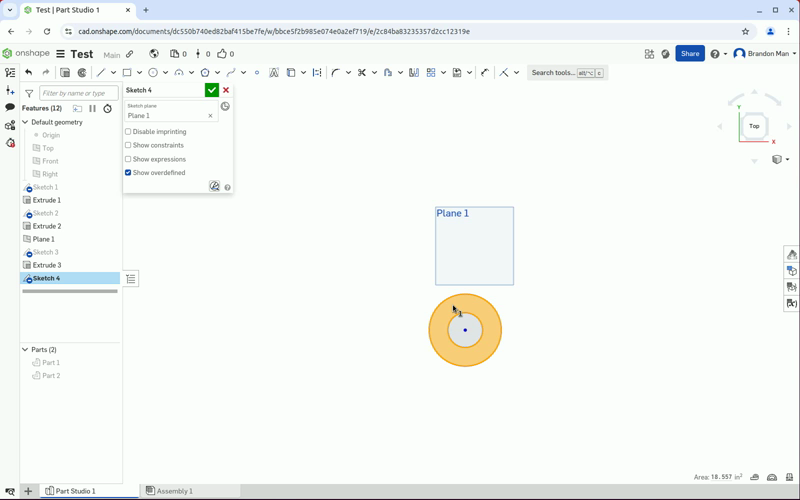
scroll(-6)
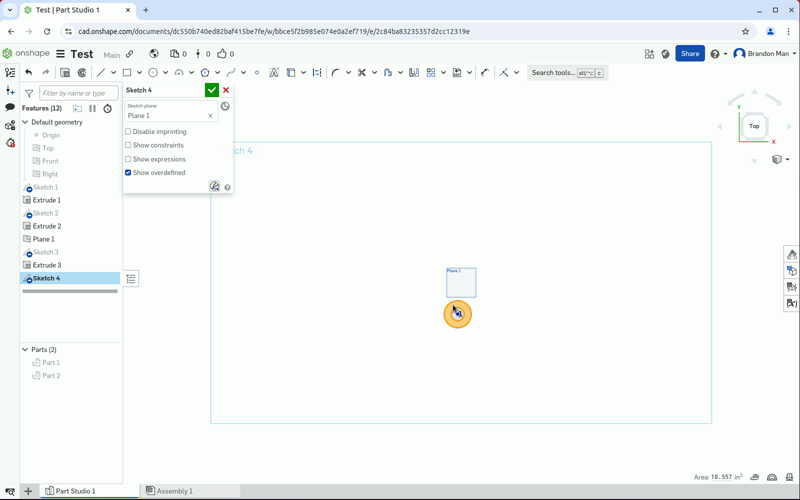
mouse_move(73, 352)
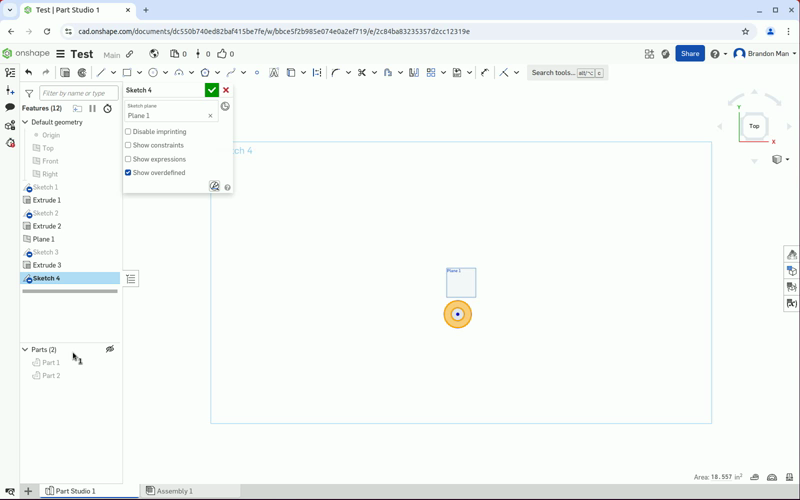
key(shift+y)
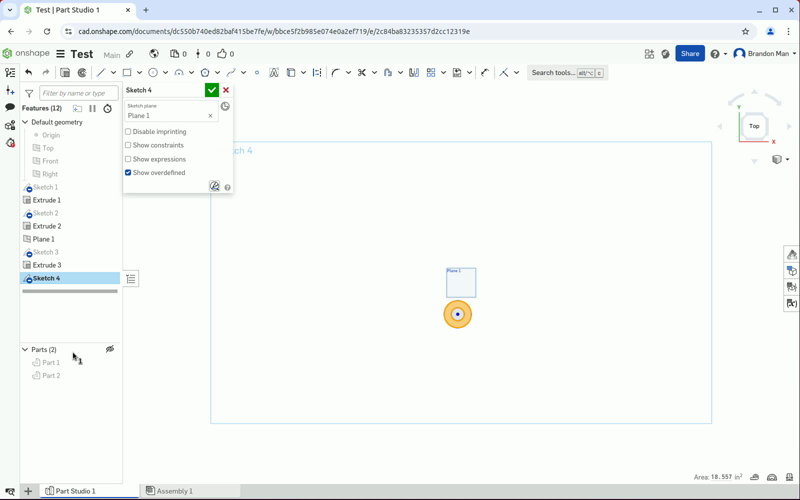
key(shift+e)
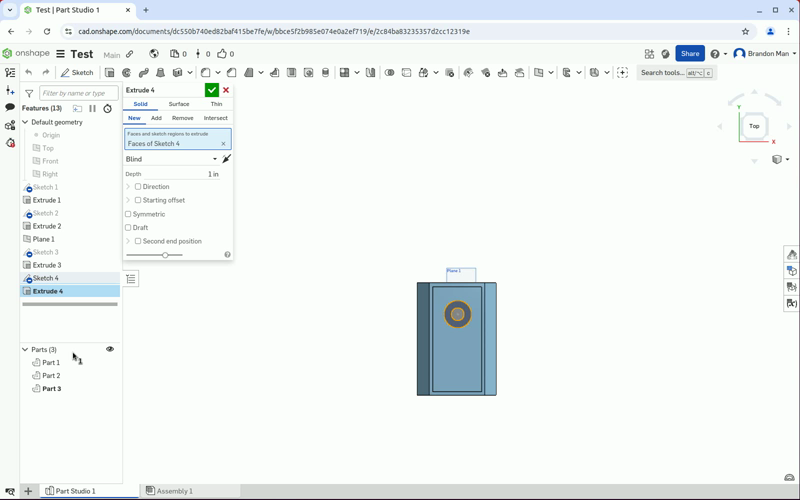
mouse_move(143, 106)
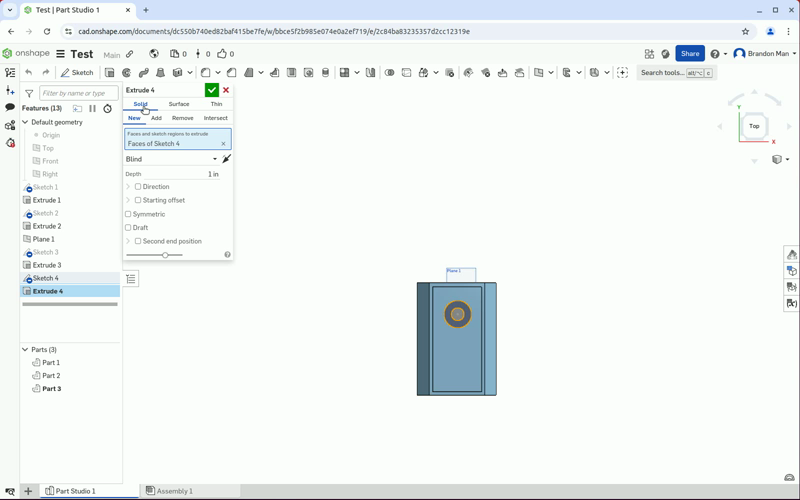
click(143, 106)
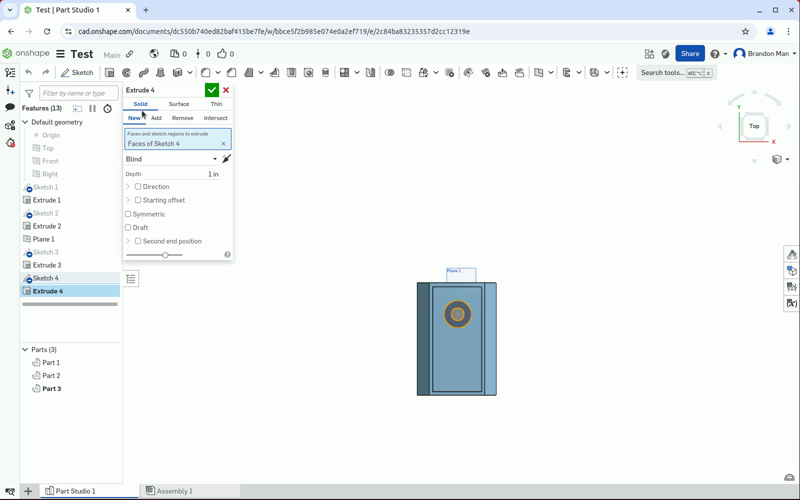
mouse_move(137, 120)
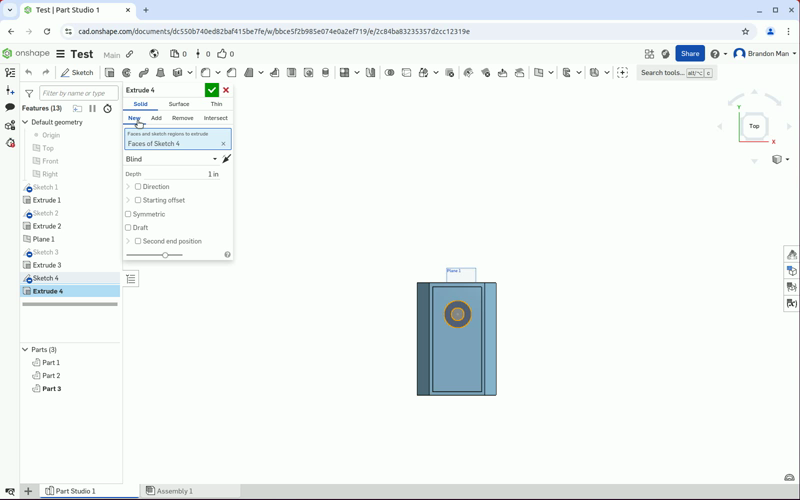
click(137, 120)
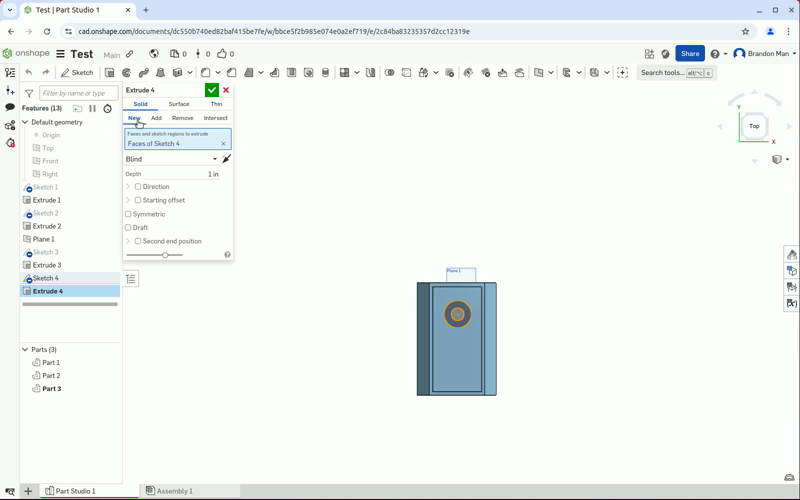
key(tab, 4)
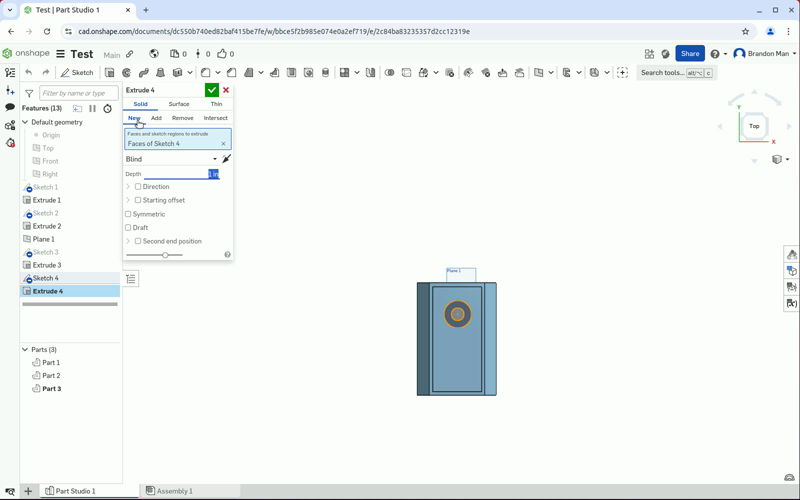
text(2.407)
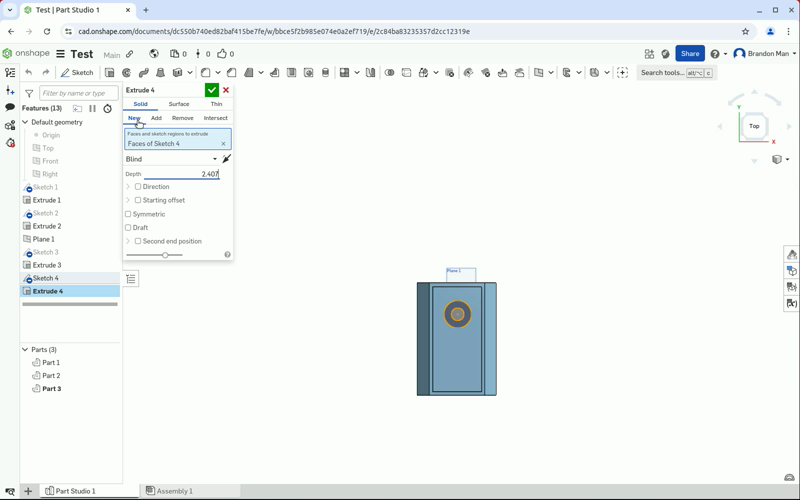
key(enter)
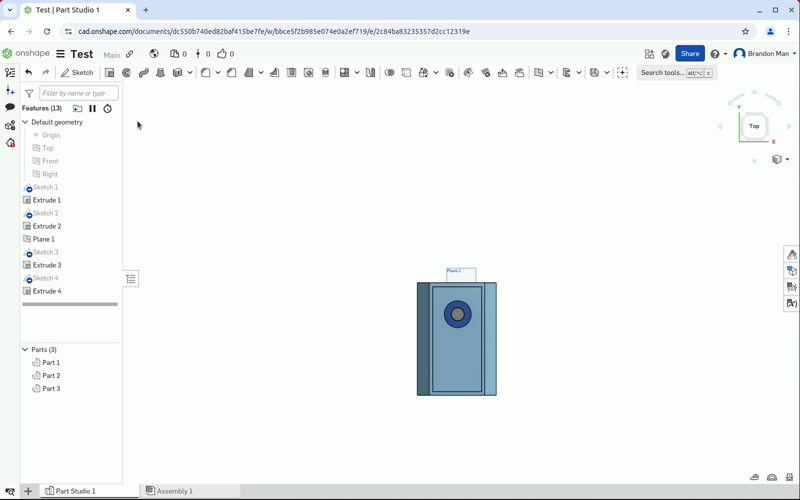
key(shift+h)
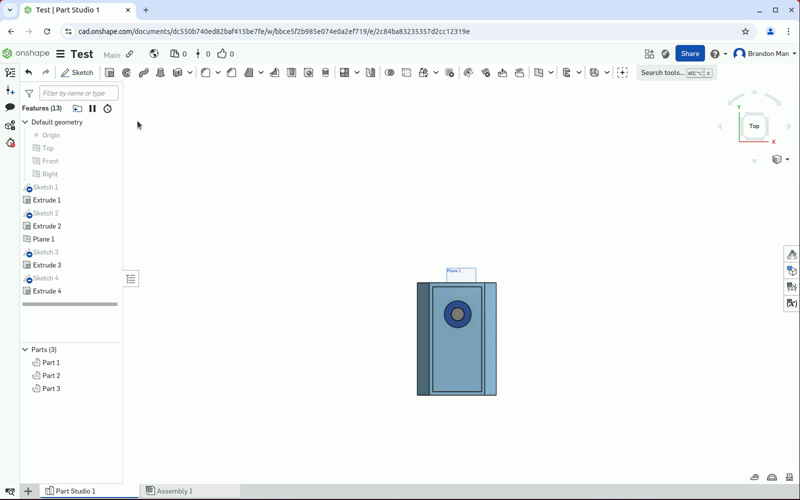
key(shift+h)
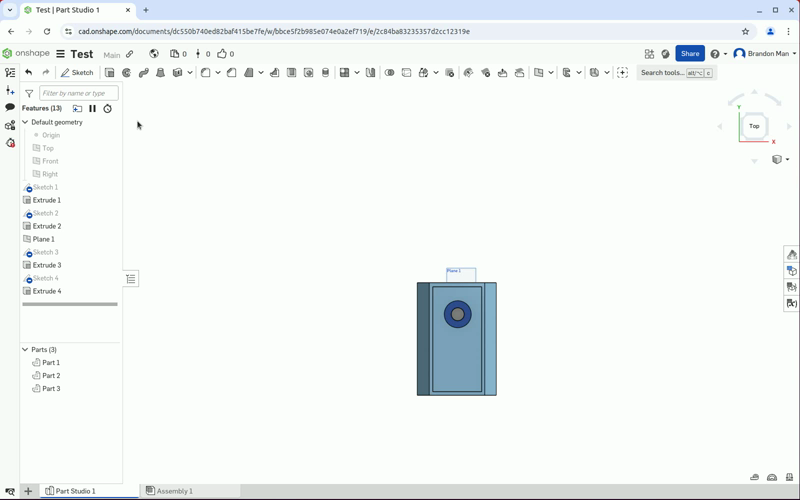
mouse_move(73, 189)
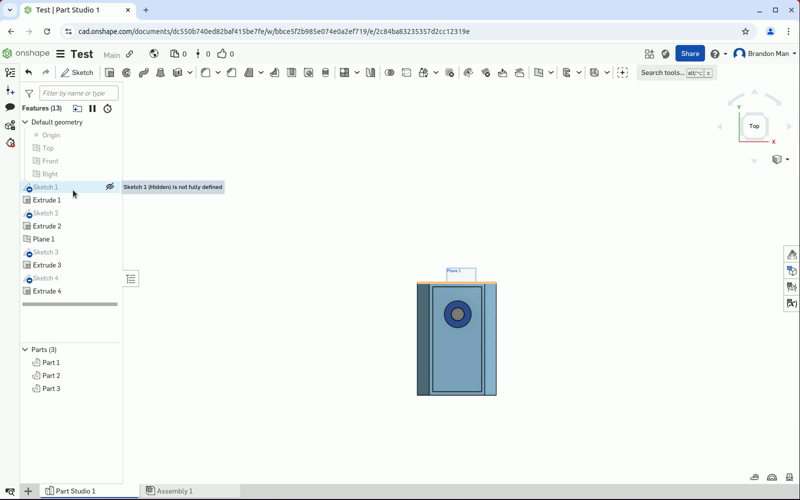
click(73, 189)
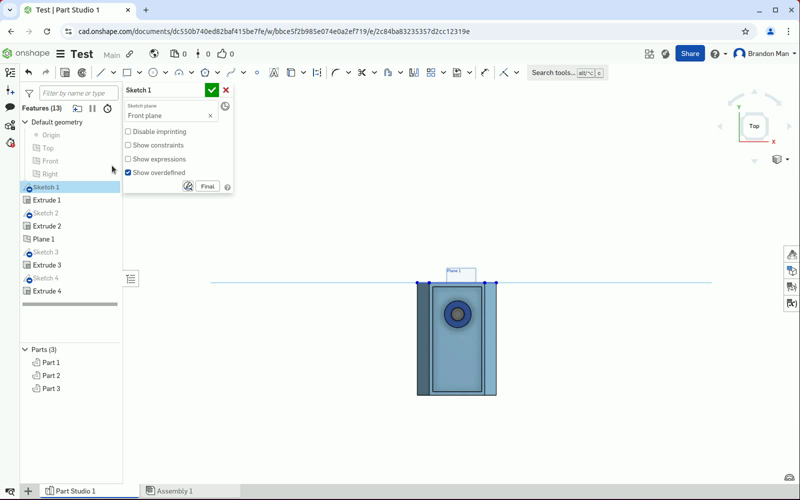
mouse_move(229, 92)
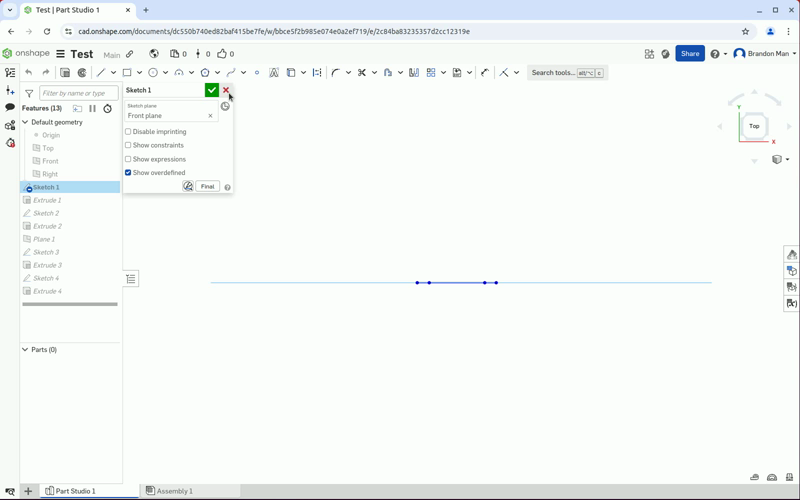
click(229, 92)
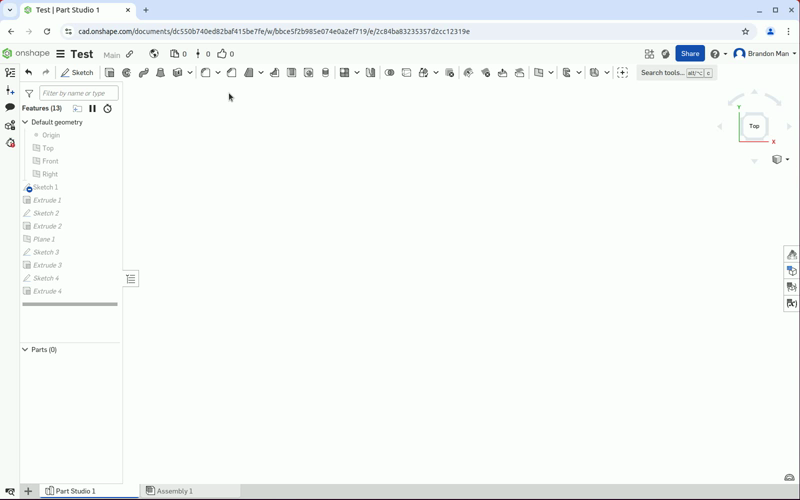
key(shift+s)
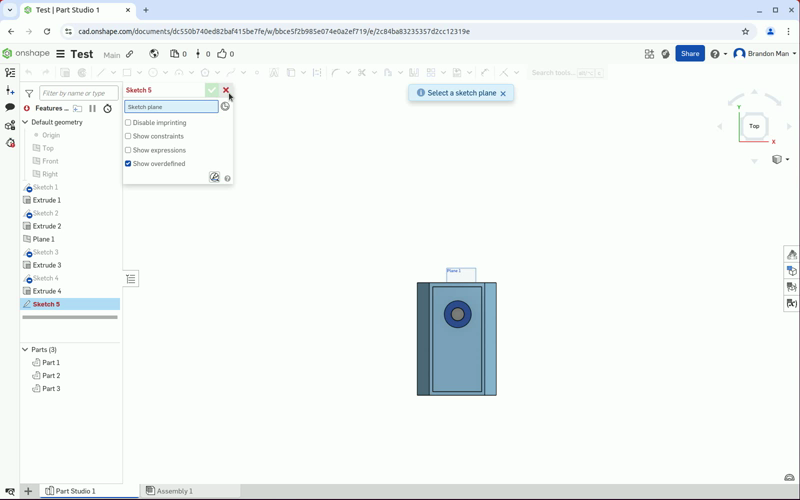
mouse_move(73, 241)
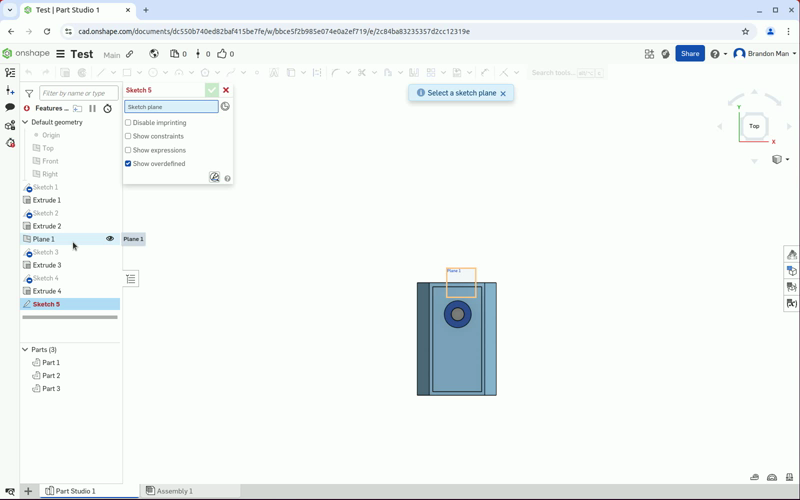
click(73, 241)
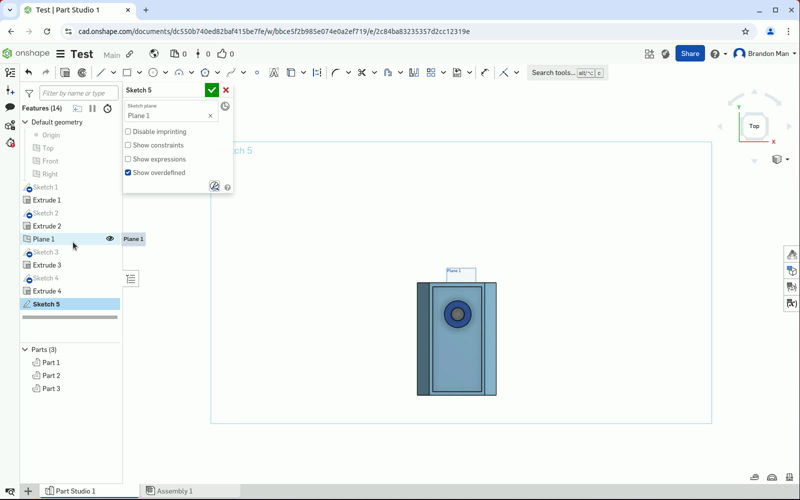
mouse_move(73, 352)
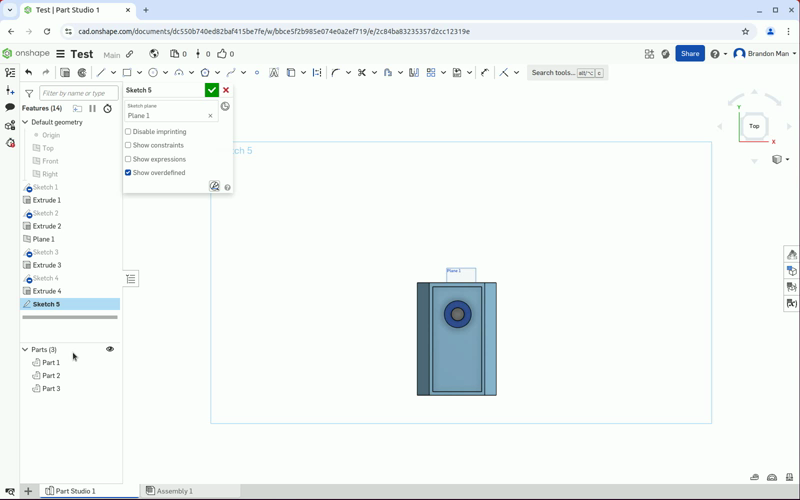
key(y)
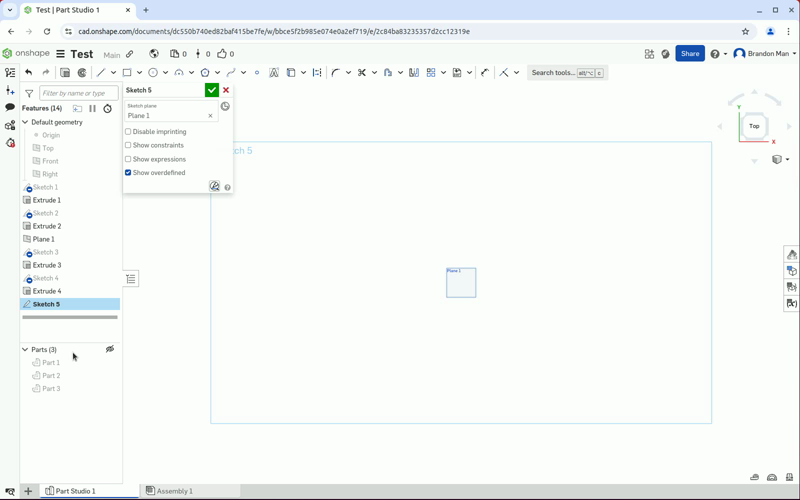
key(c)
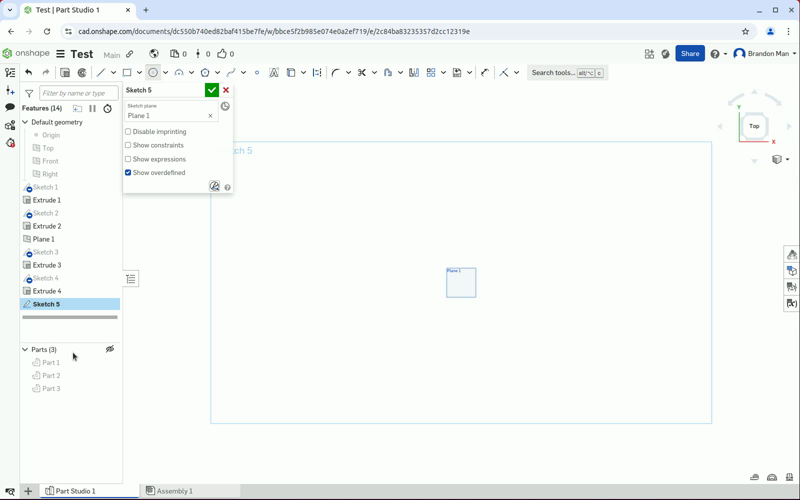
key_down(shift)
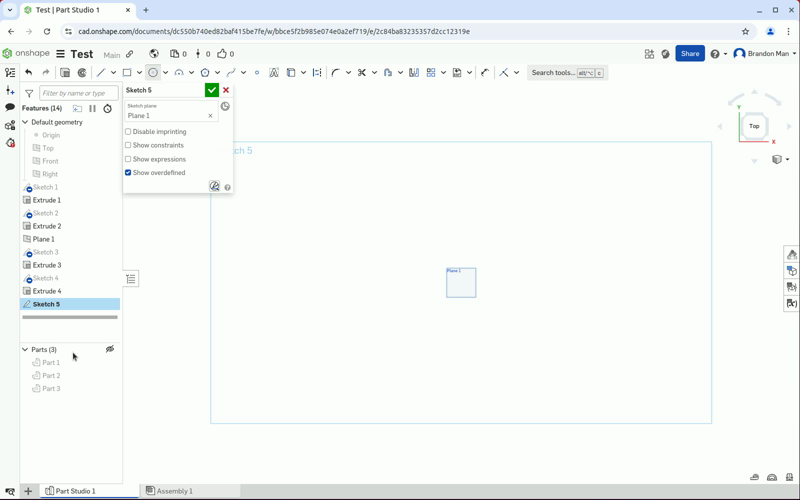
mouse_move(457, 314)
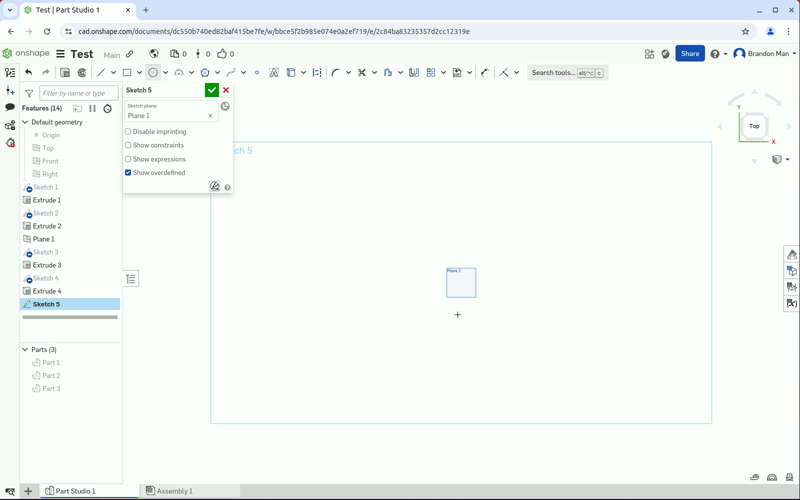
click(457, 314)
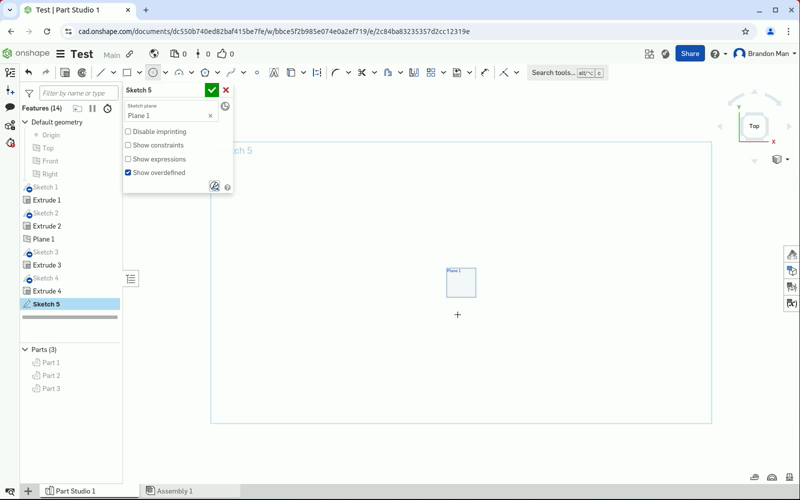
key_up(shift)
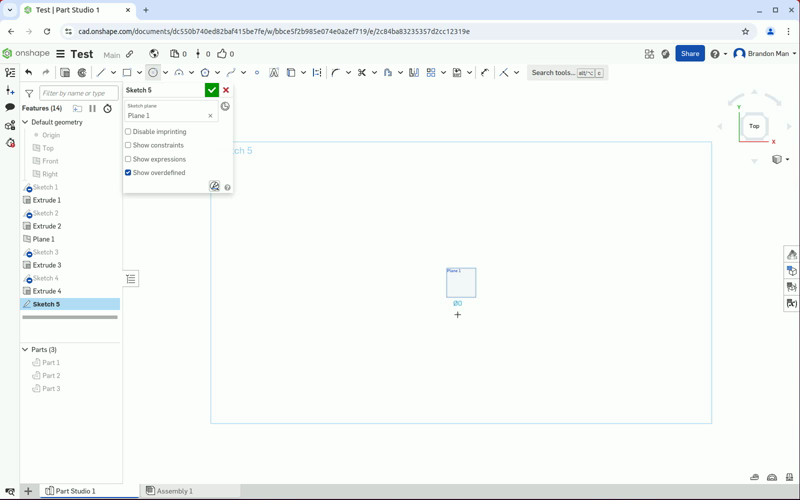
mouse_move(477, 314)
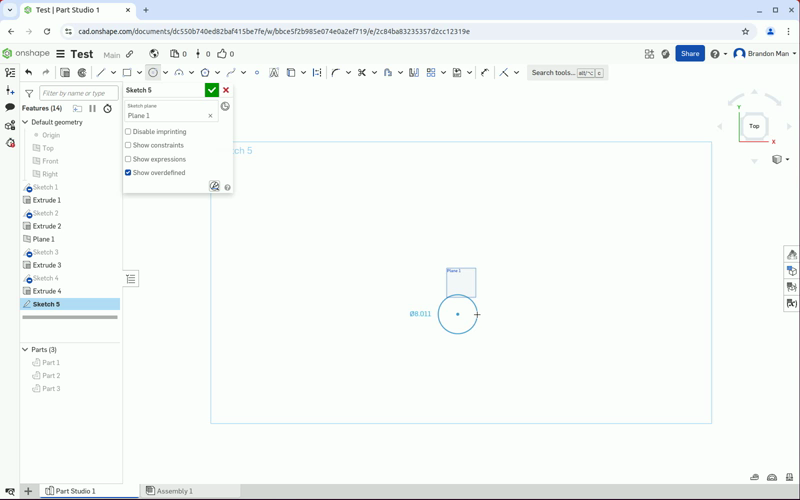
click(477, 314)
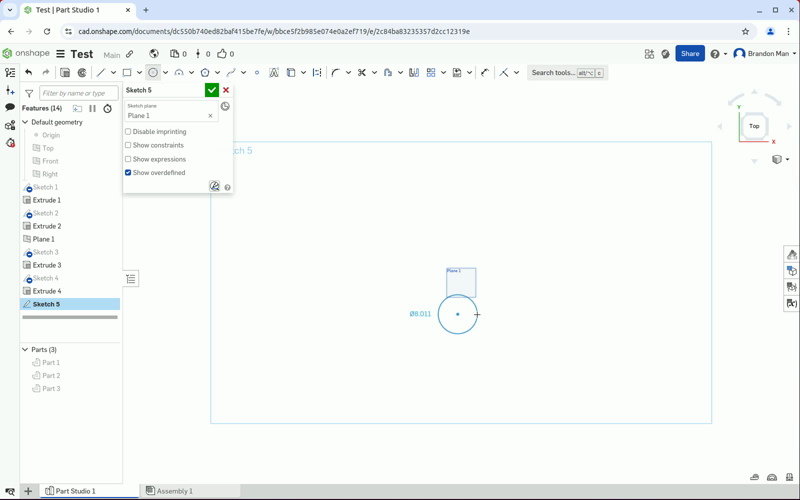
key(esc)
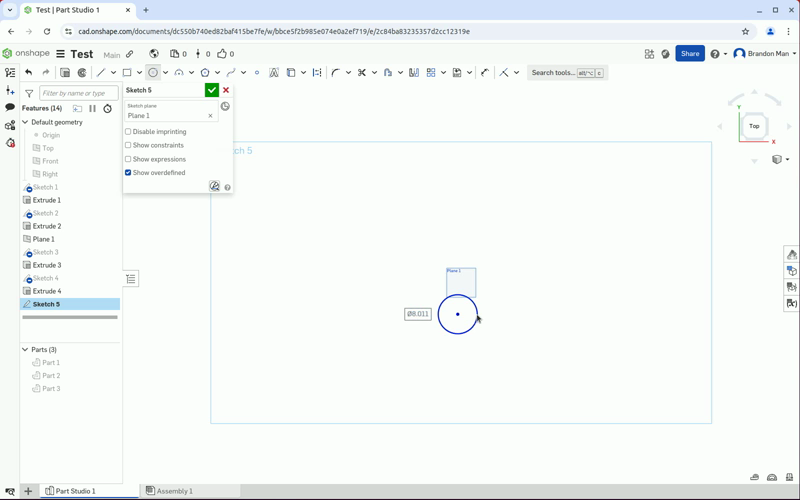
key(c)
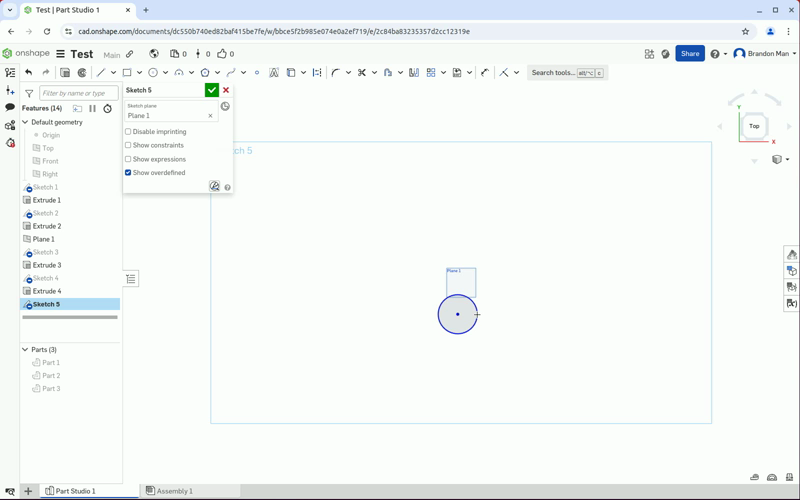
key_down(shift)
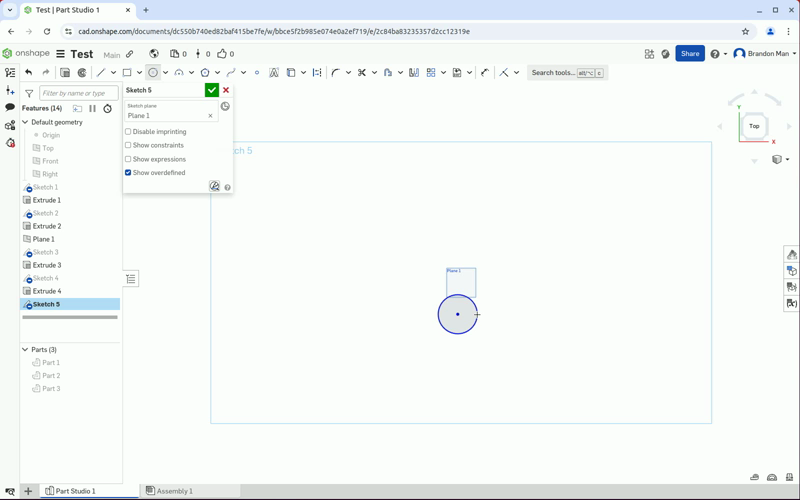
mouse_move(457, 314)
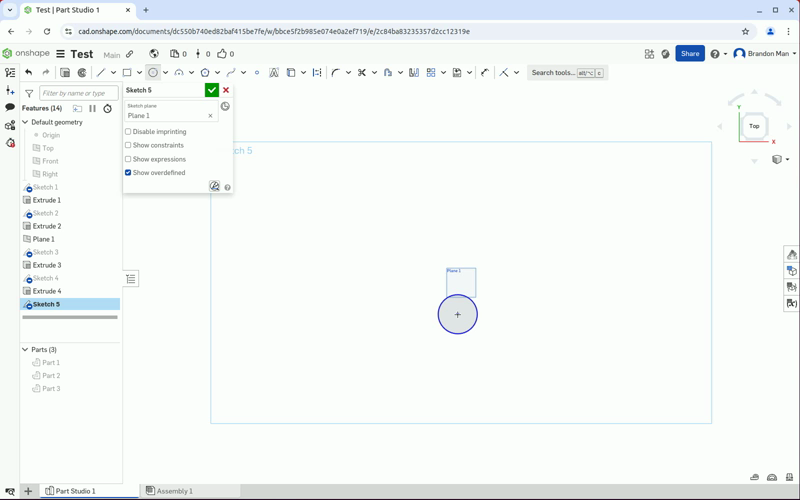
click(457, 314)
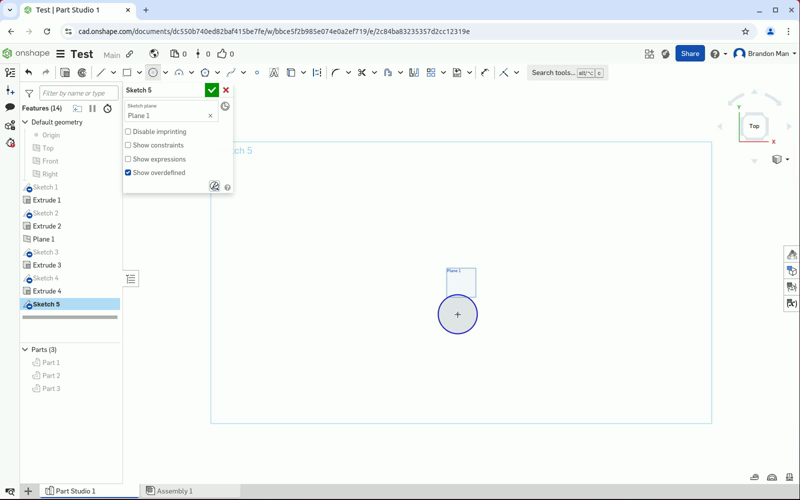
key_up(shift)
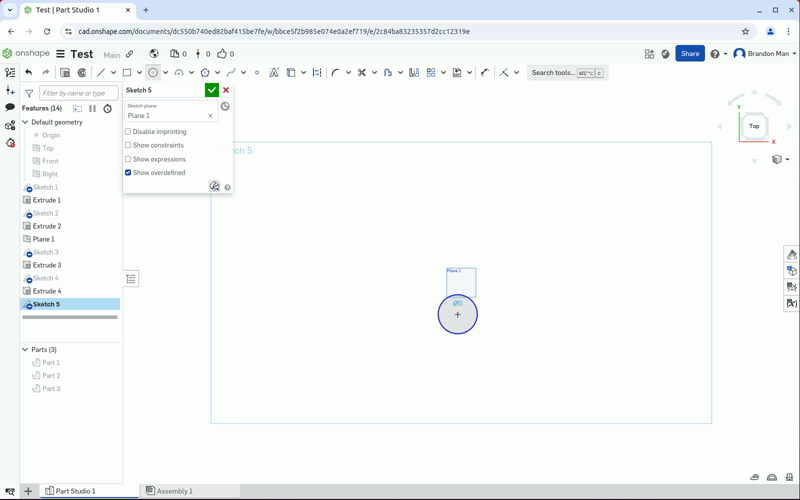
mouse_move(471, 314)
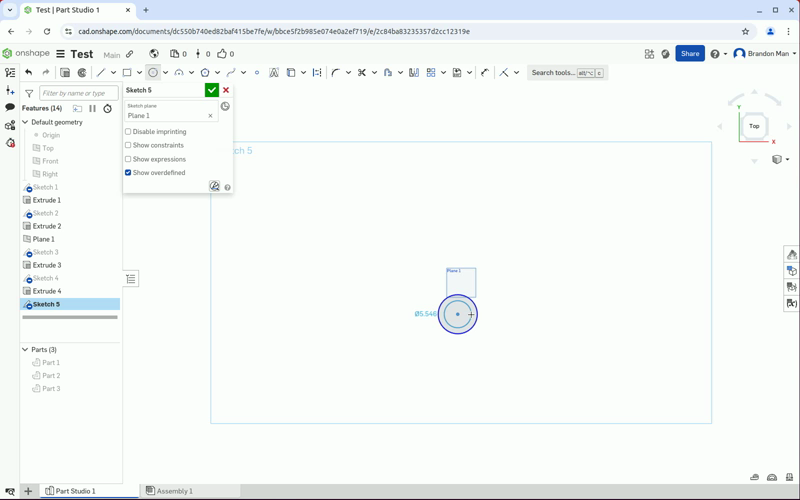
click(471, 314)
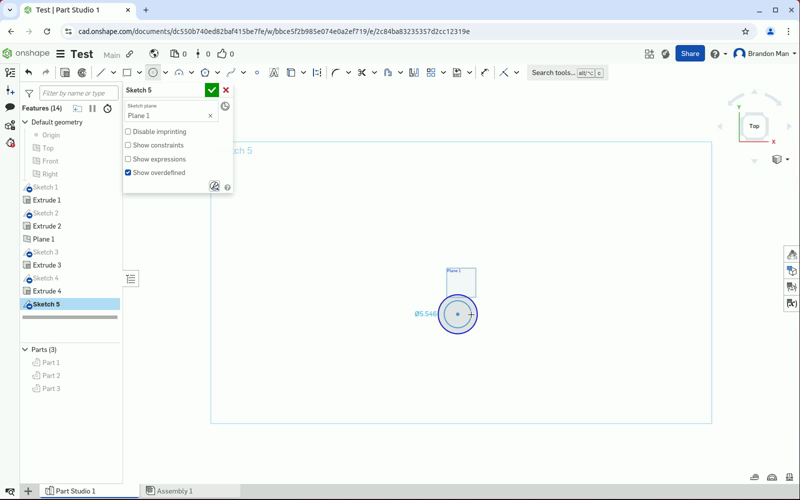
key(esc)
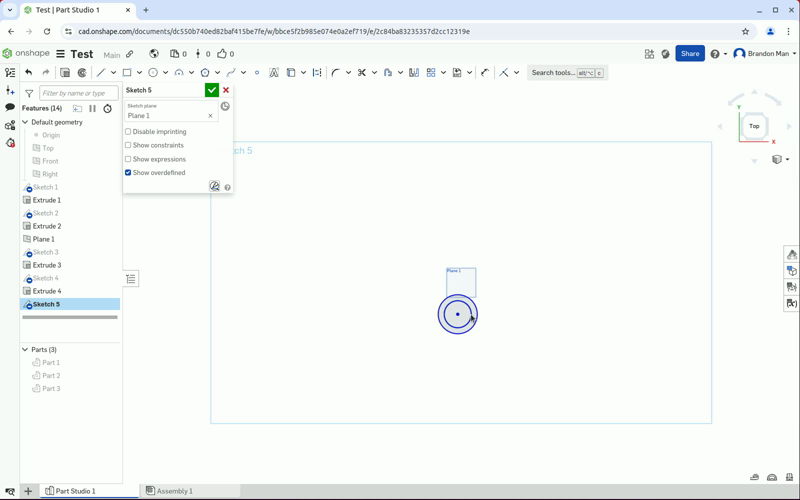
mouse_move(445, 301)
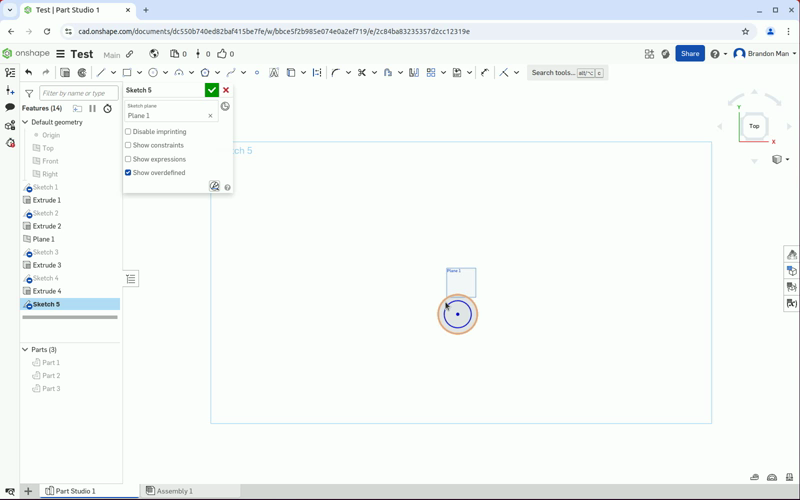
scroll(6)
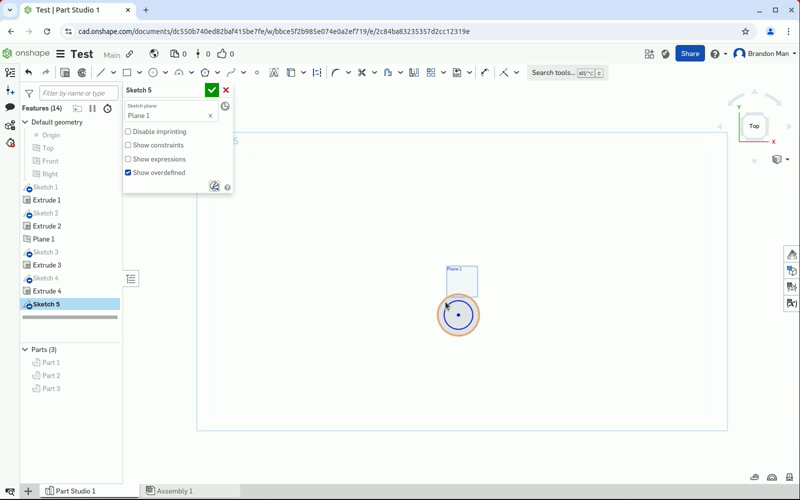
scroll(6)
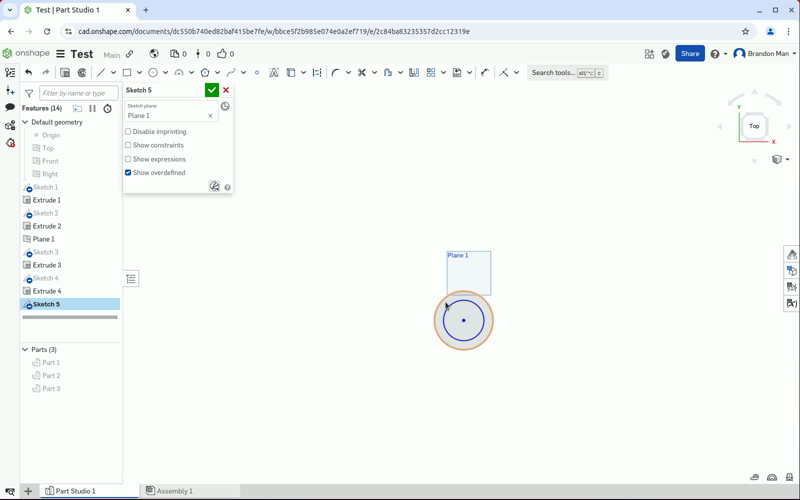
scroll(6)
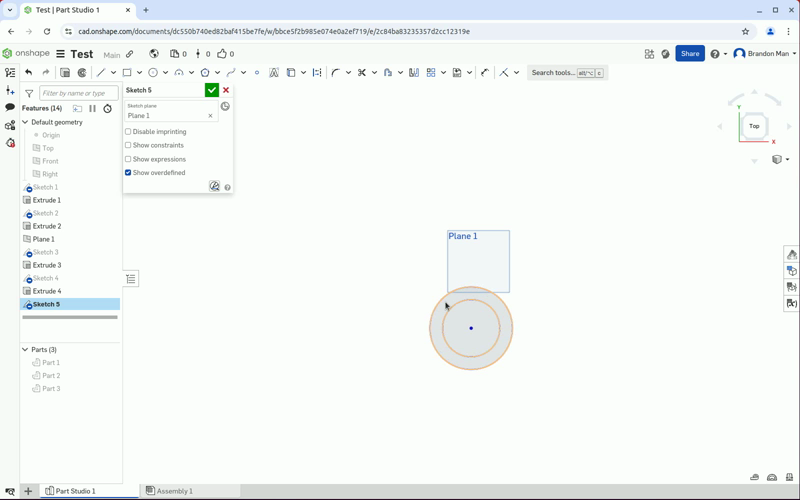
scroll(6)
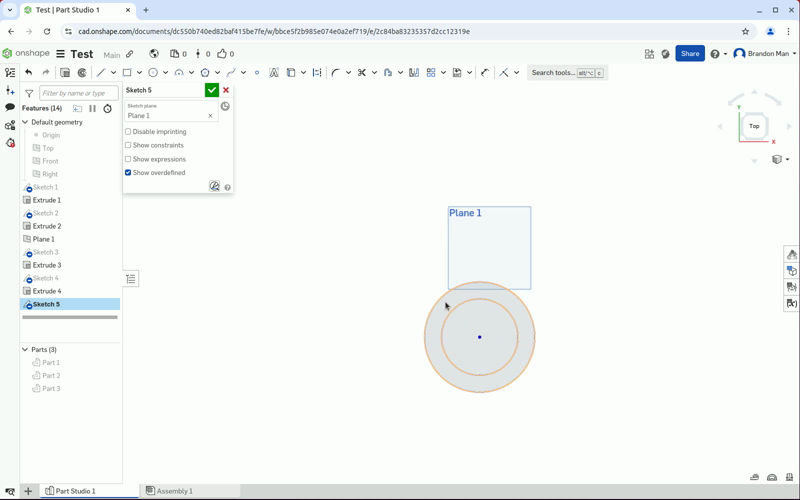
scroll(6)
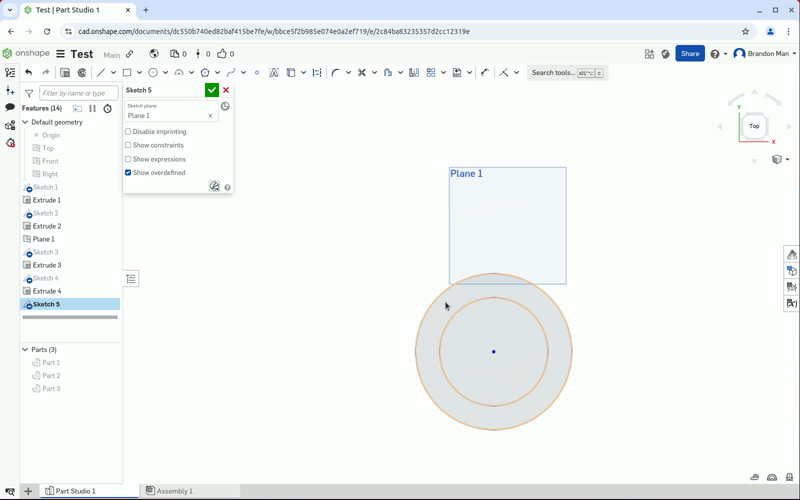
scroll(6)
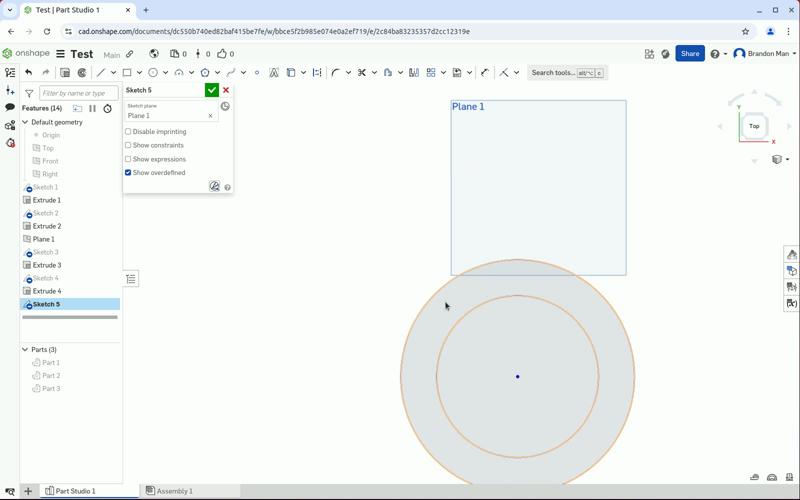
scroll(6)
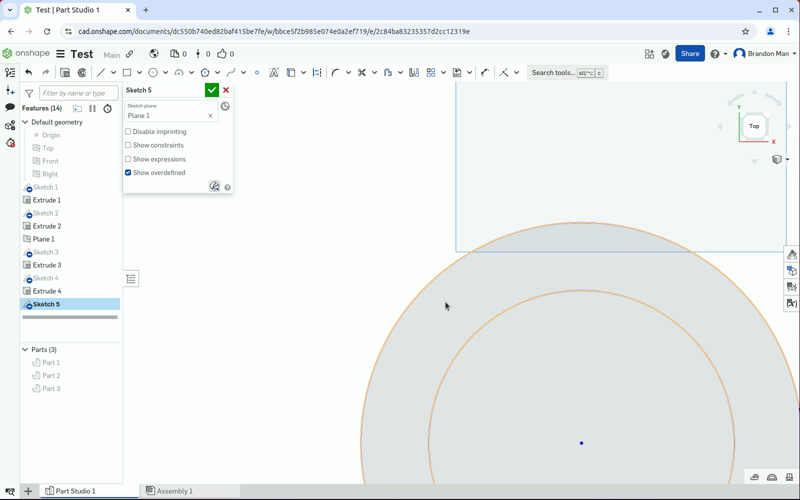
click(445, 301)
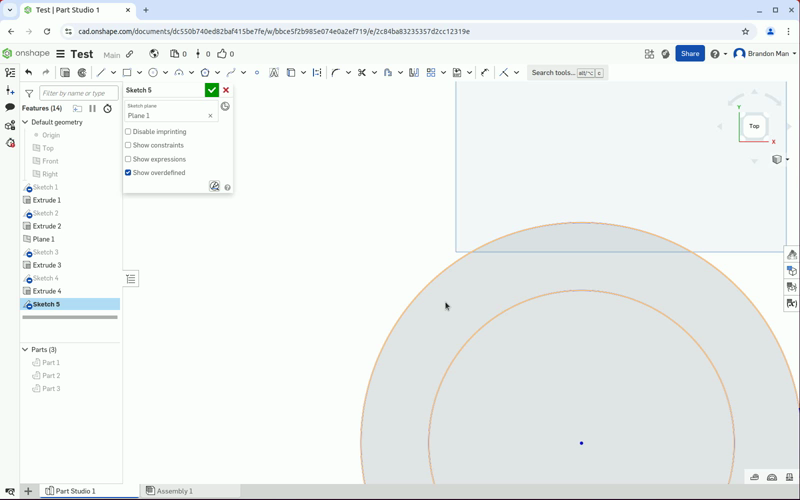
scroll(-6)
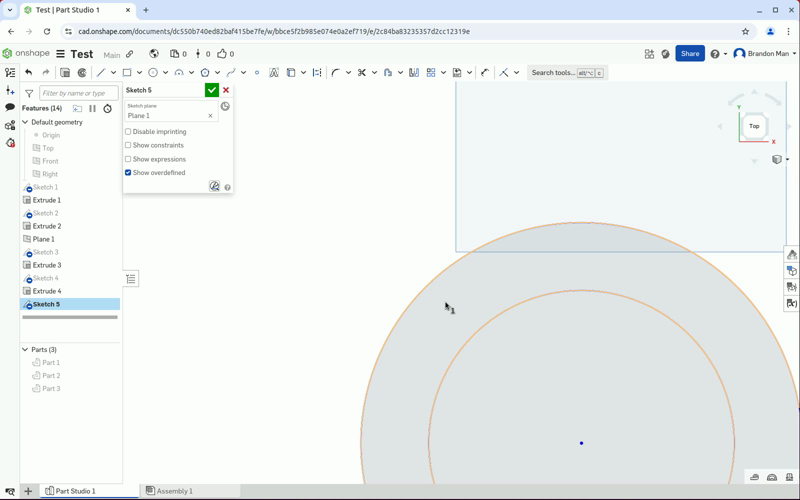
scroll(-6)
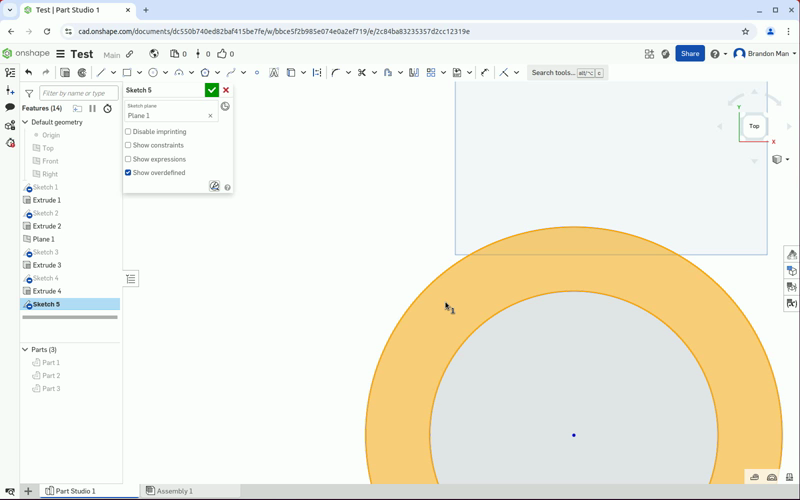
scroll(-6)
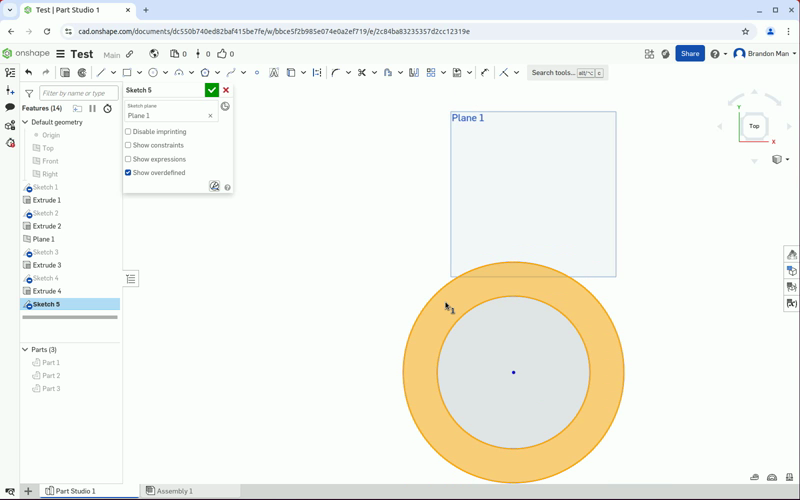
scroll(-6)
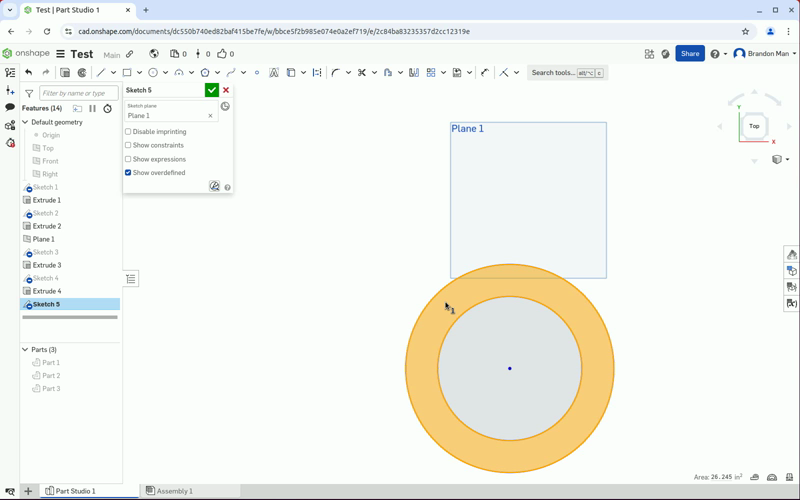
scroll(-6)
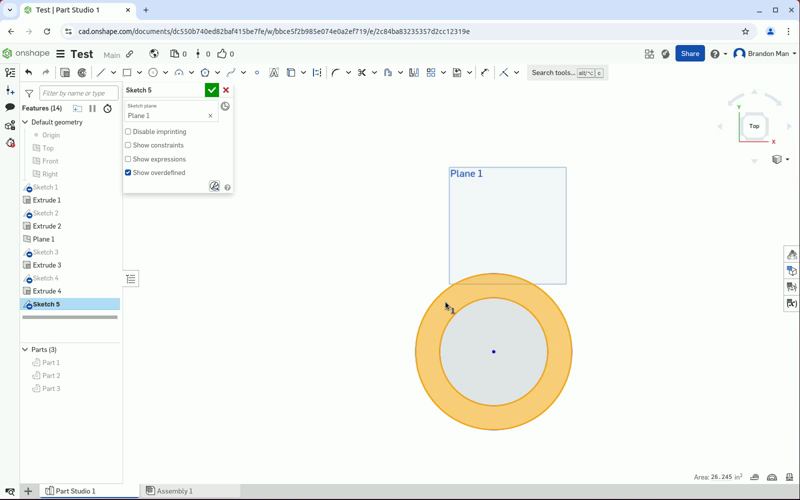
scroll(-6)
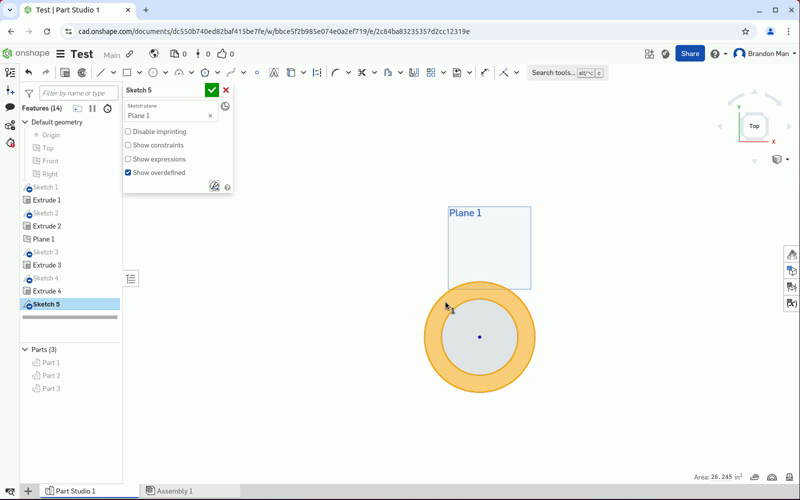
scroll(-6)
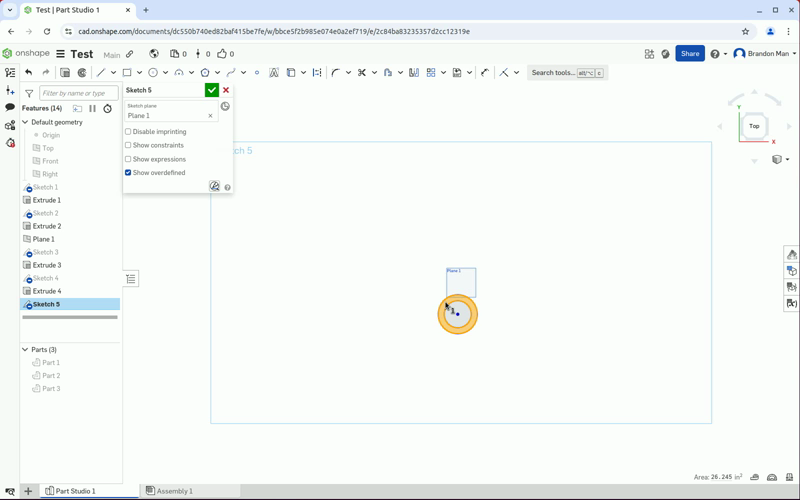
mouse_move(73, 352)
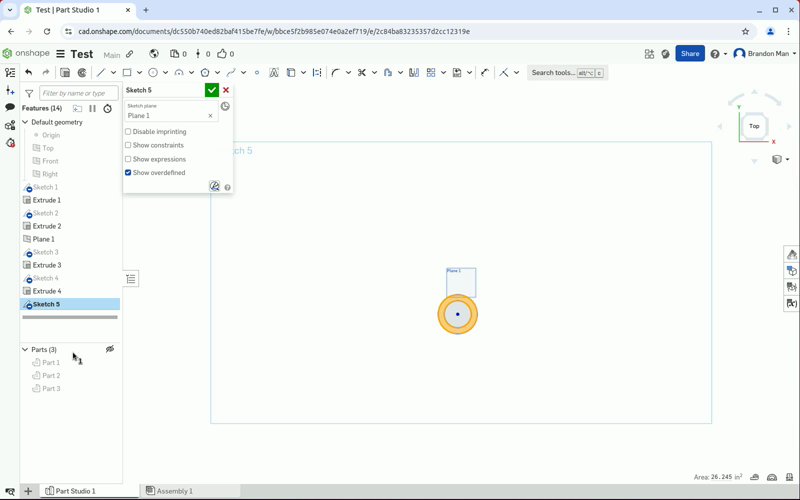
key(shift+y)
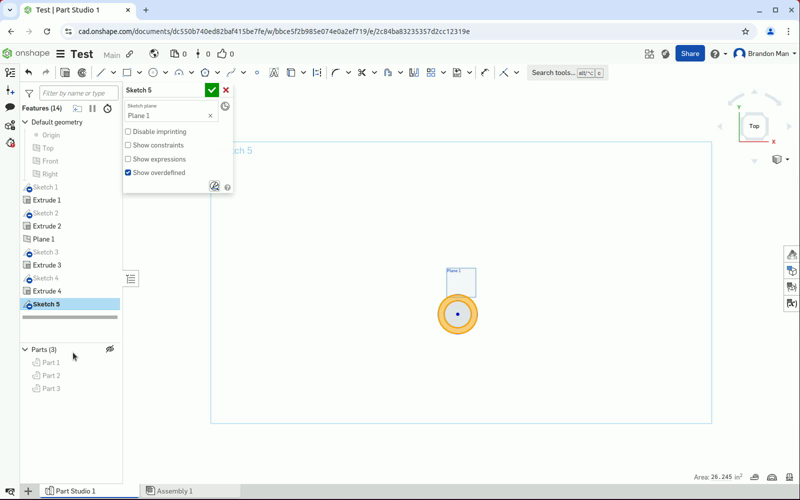
key(shift+e)
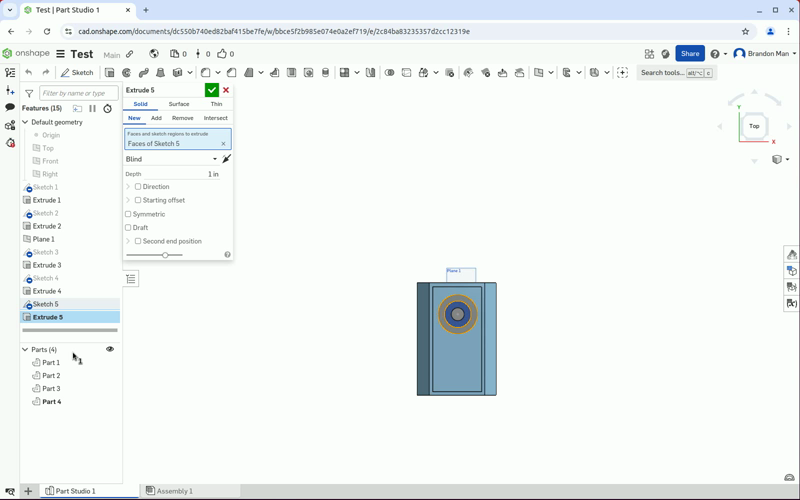
mouse_move(143, 106)
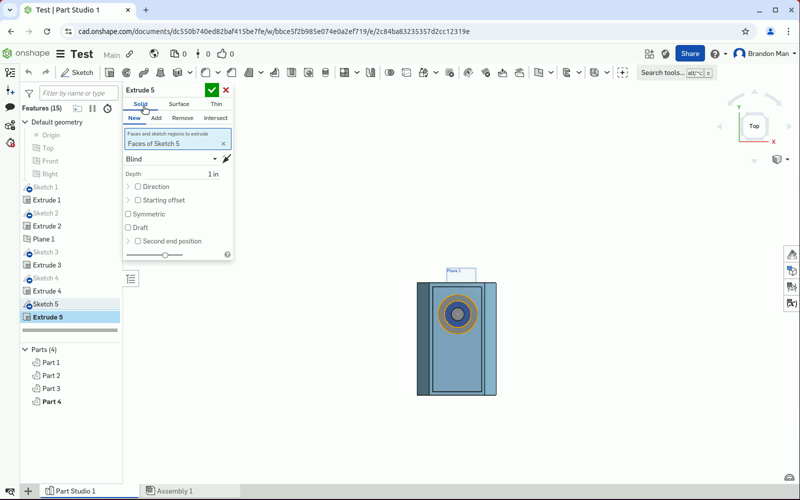
click(143, 106)
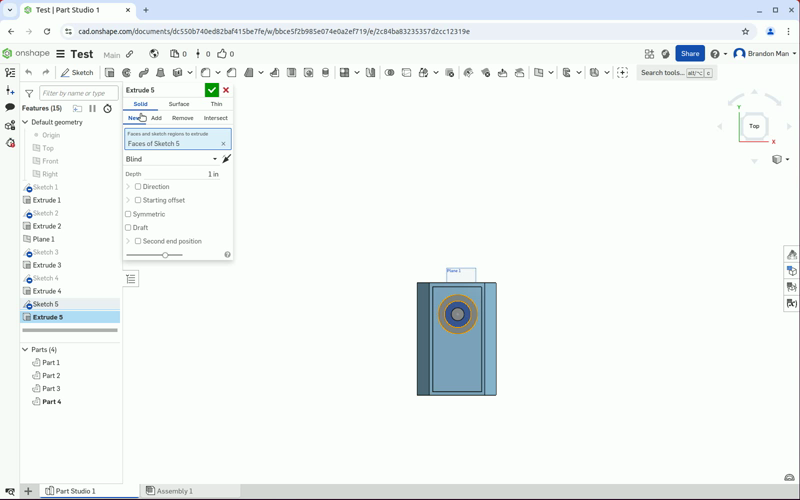
mouse_move(137, 120)
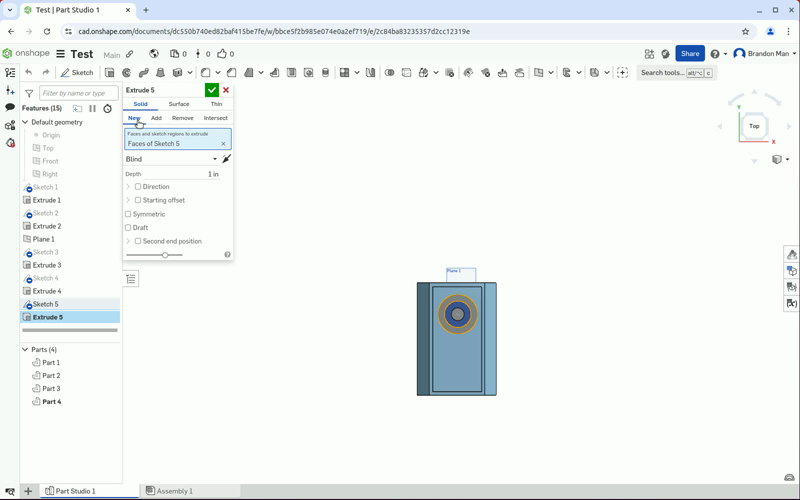
click(137, 120)
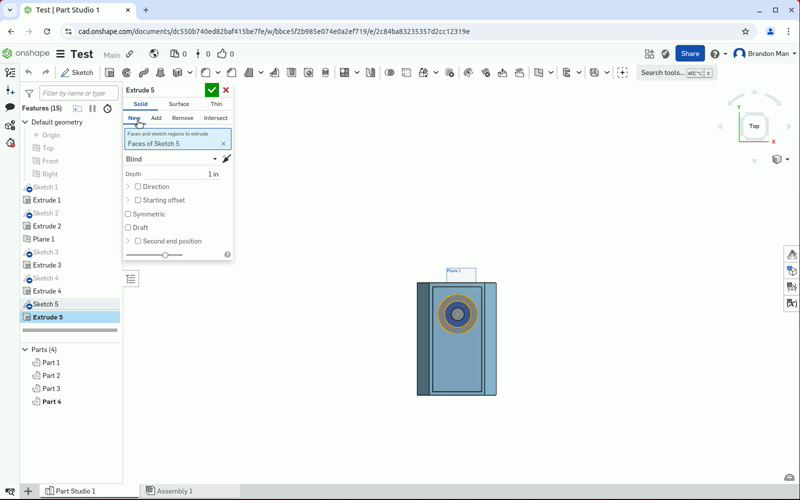
key(tab, 4)
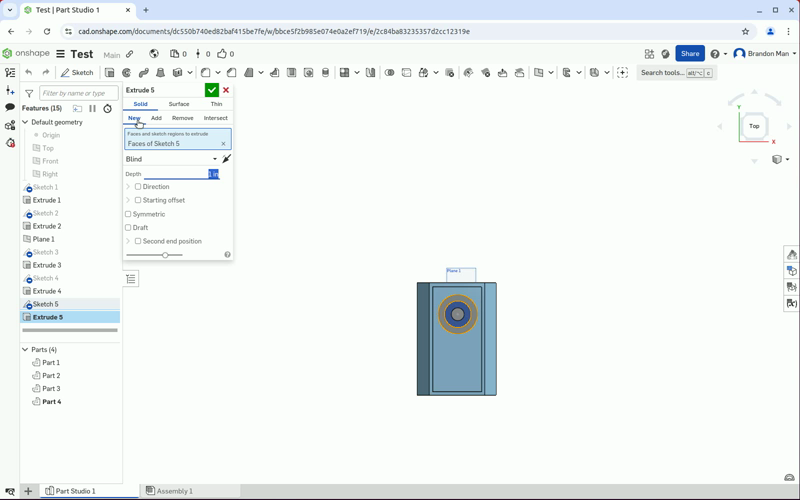
text(4.092)
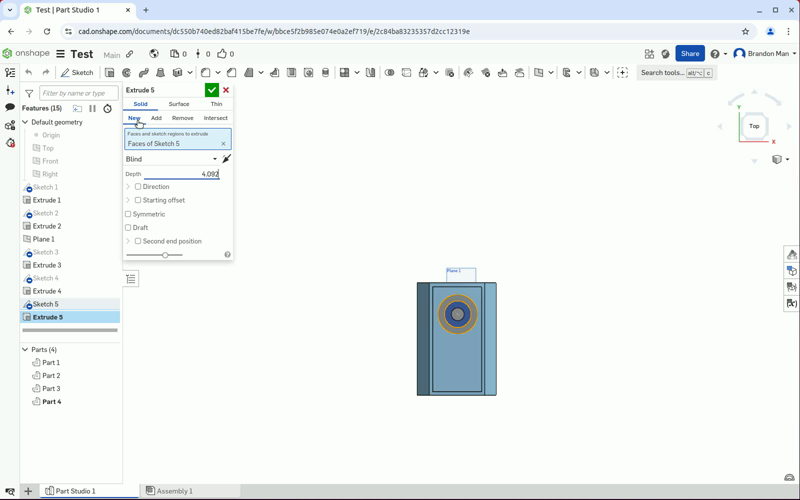
key(enter)
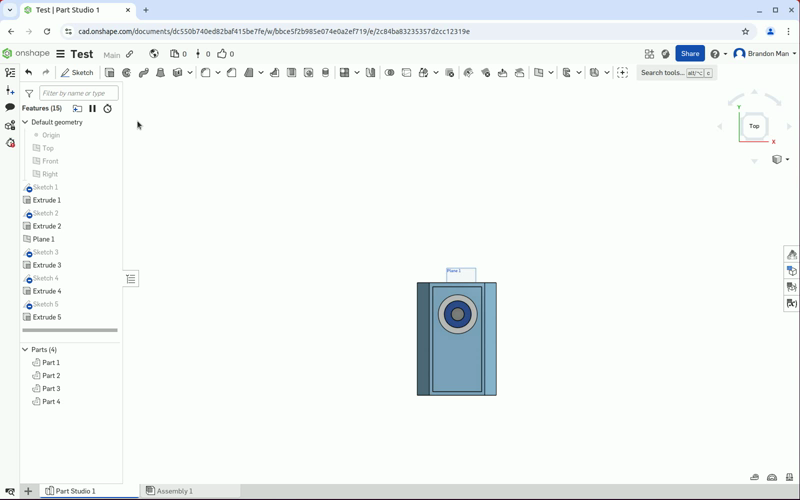
key(shift+h)
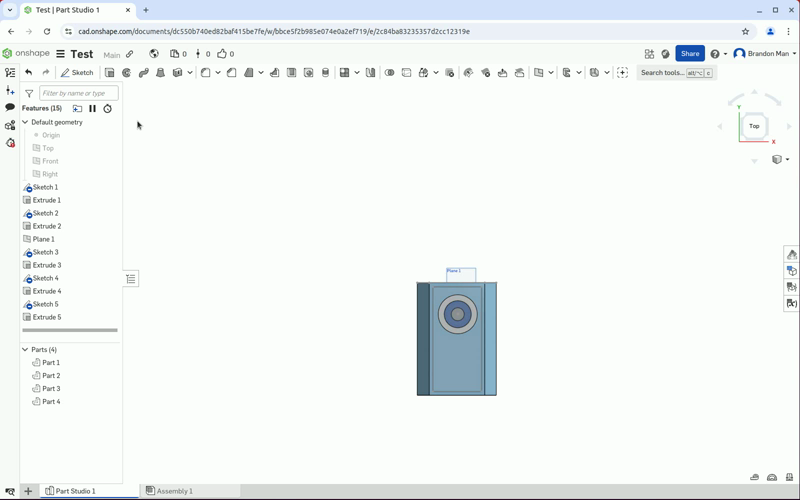
key(shift+h)
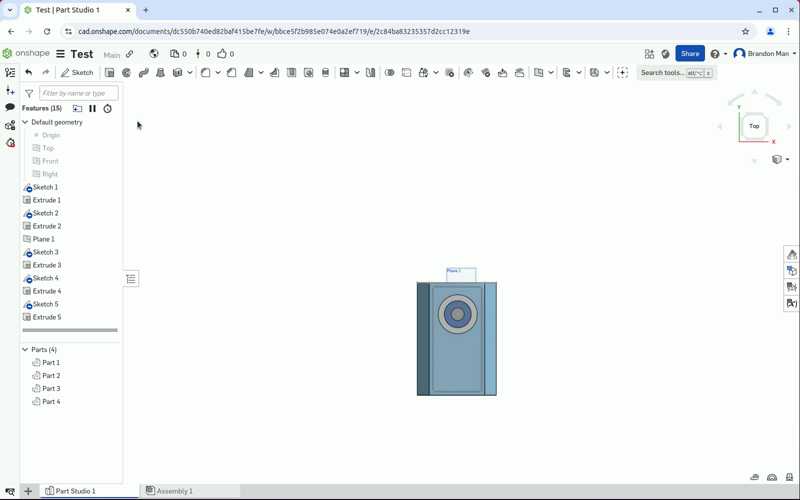
key(shift+7)
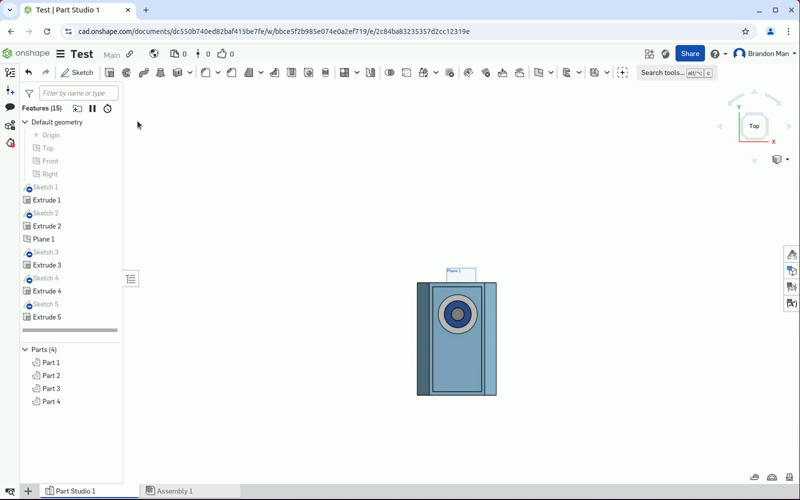
key(up, 3)
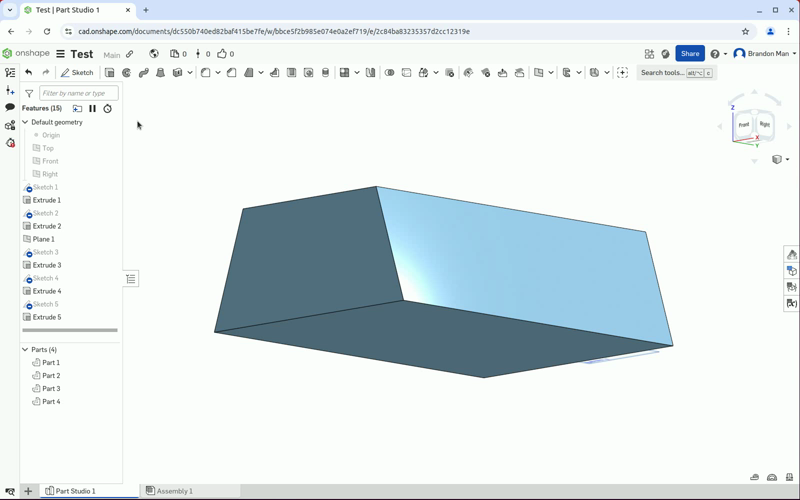
key(left, 3)
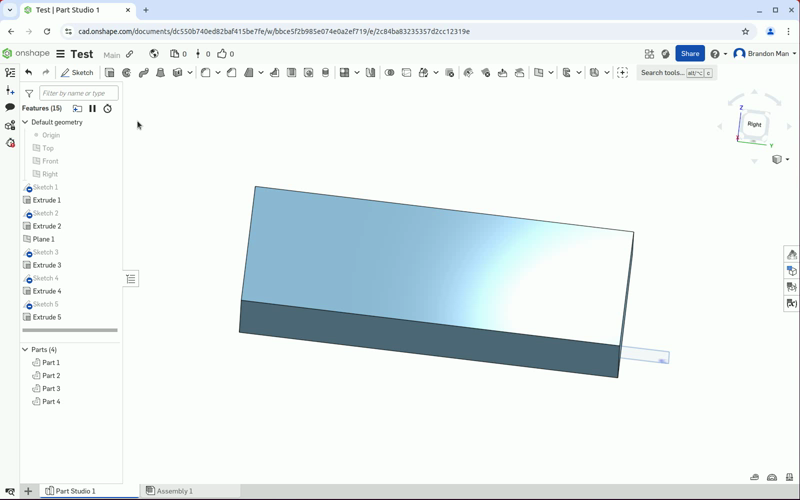
key(right, 3)
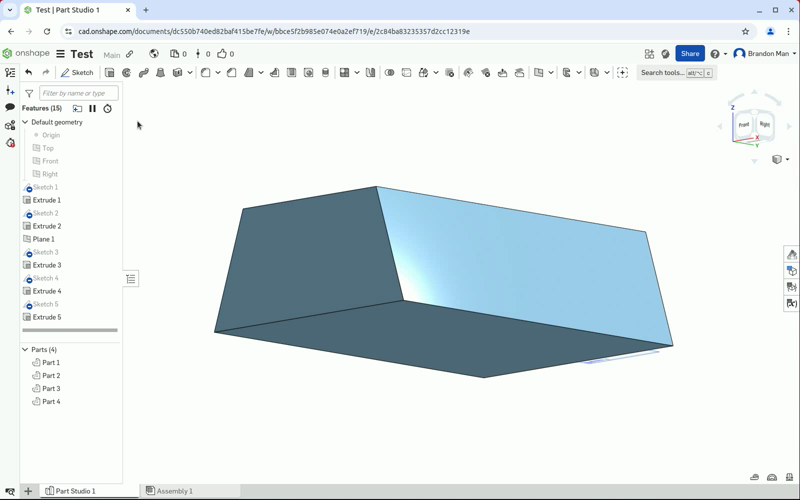
key(down, 3)
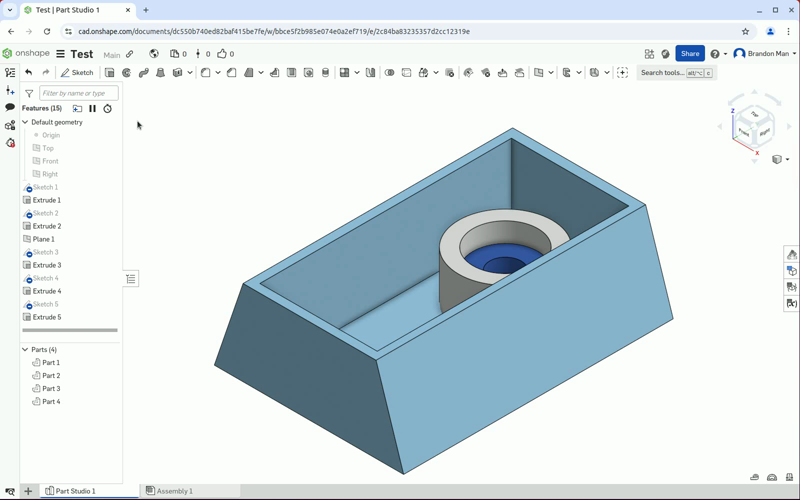
mouse_move(73, 189)
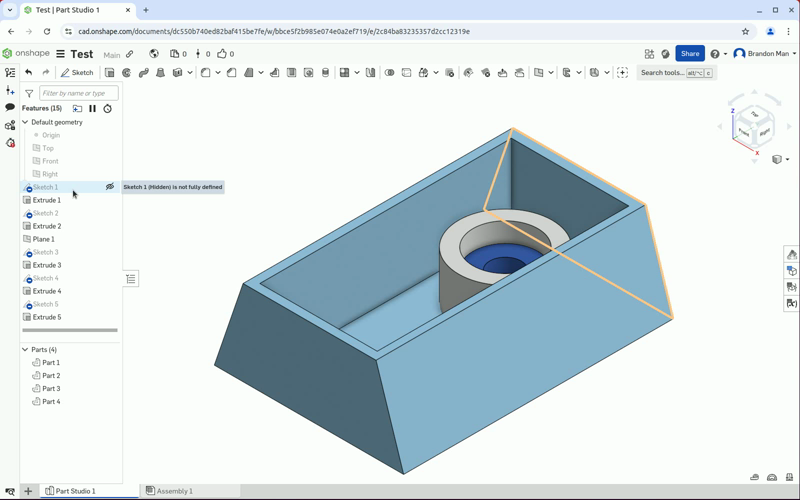
click(73, 189)